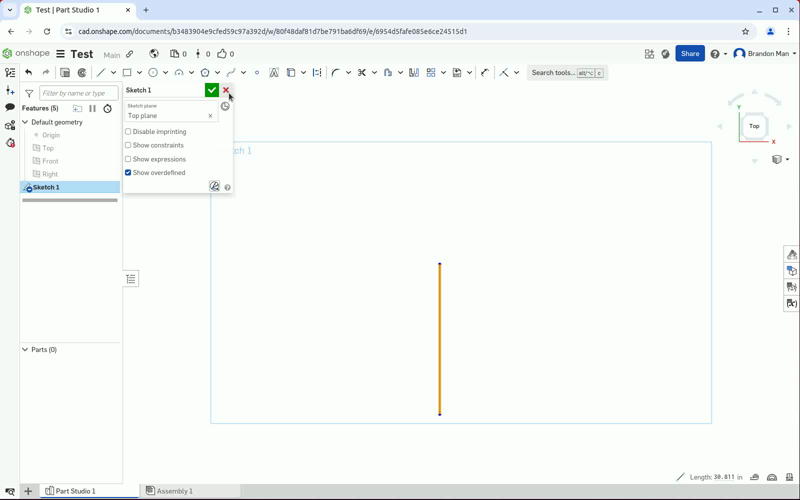
key(shift+h)
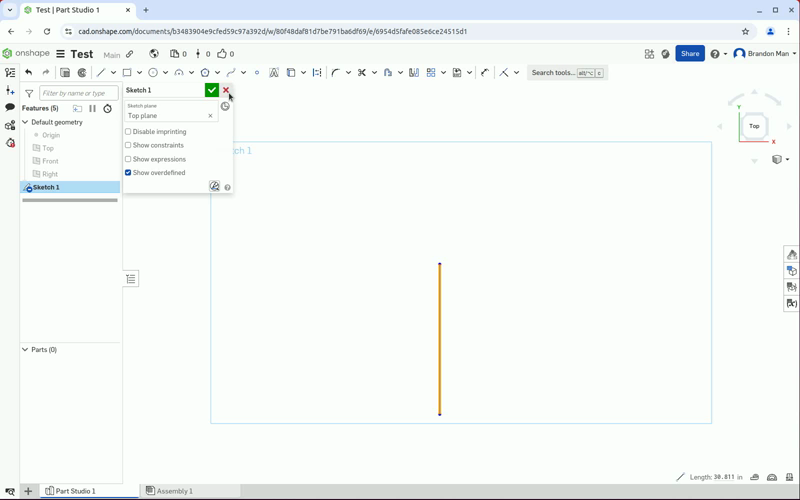
key(shift+s)
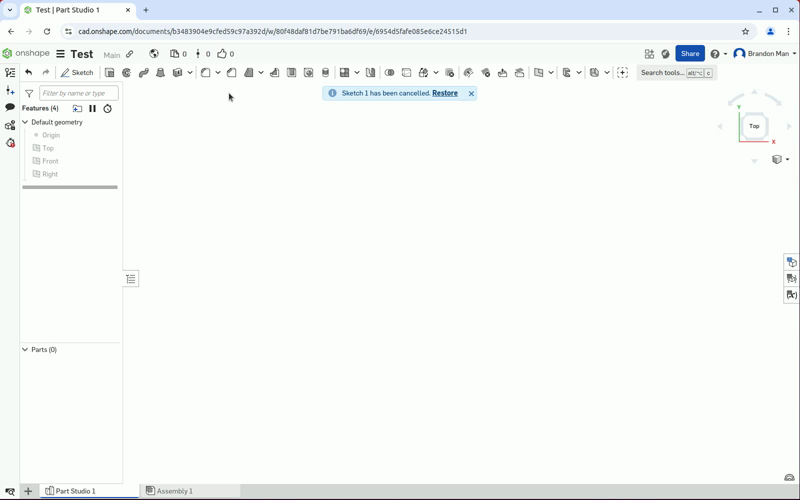
mouse_move(73, 150)
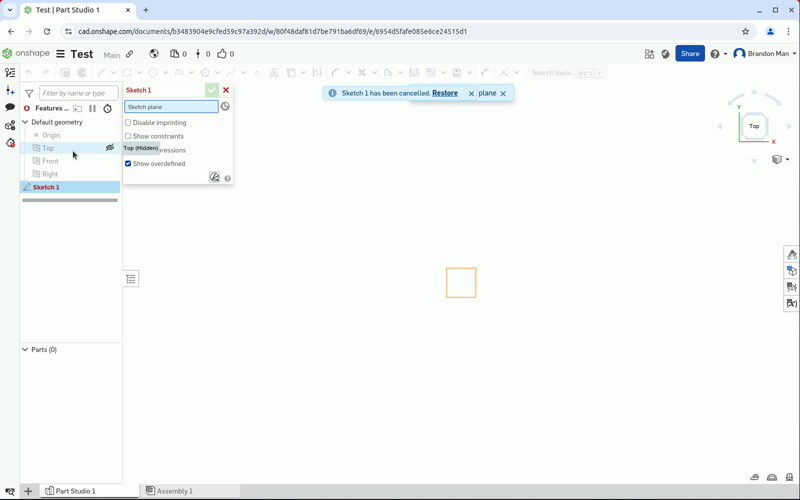
click(73, 150)
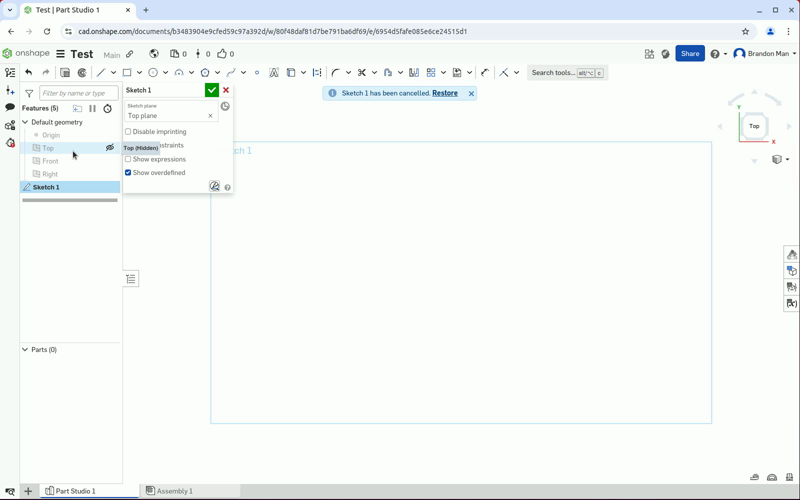
mouse_move(73, 352)
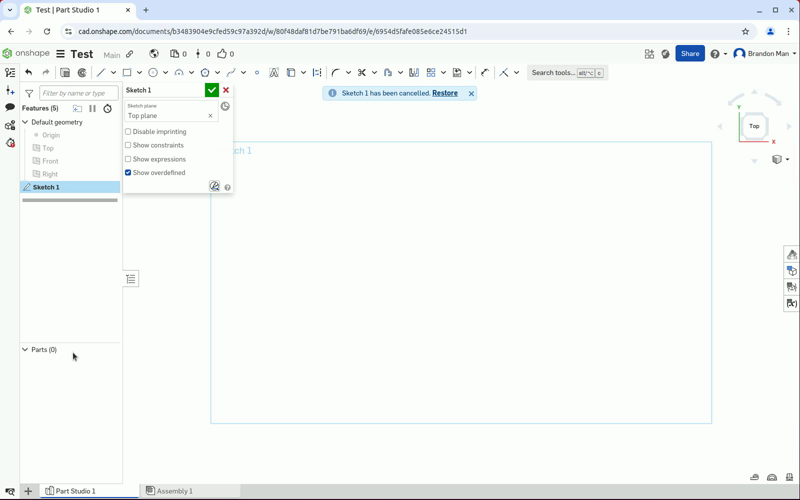
key(y)
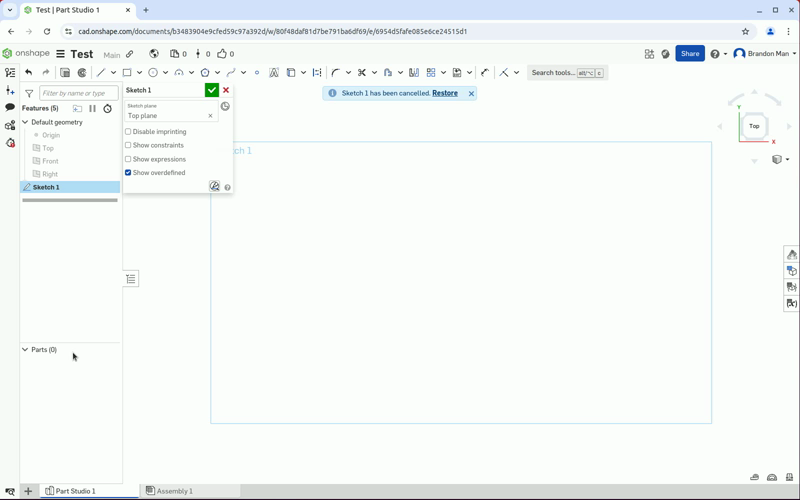
key(l)
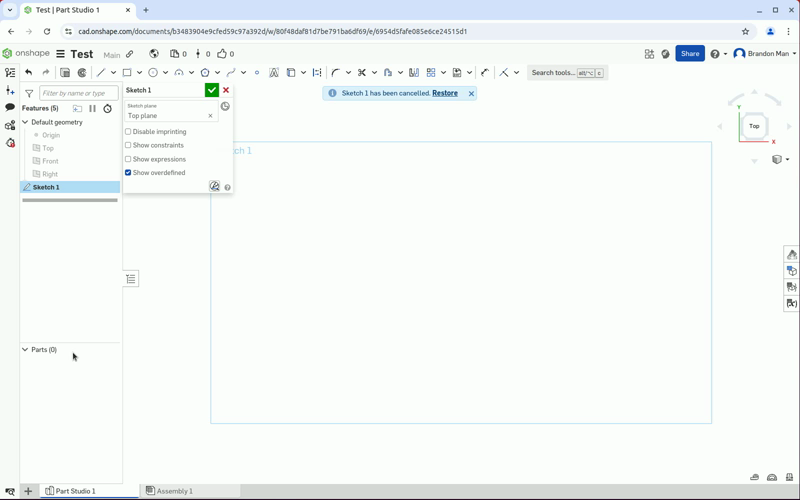
key_down(shift)
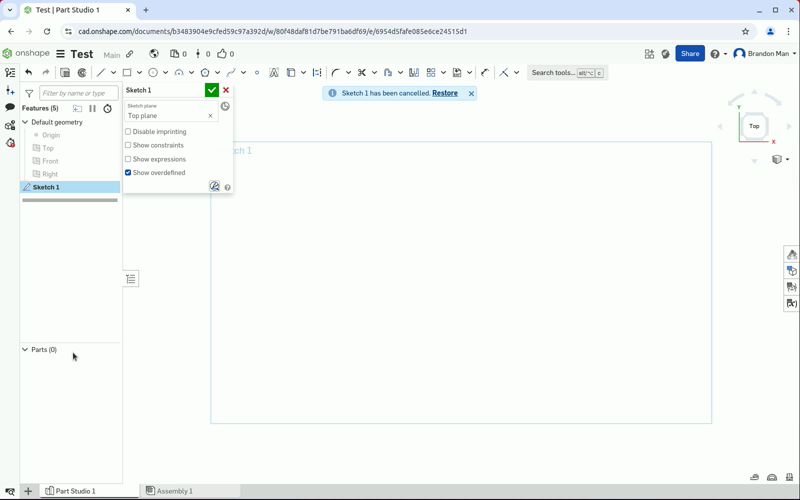
mouse_move(348, 395)
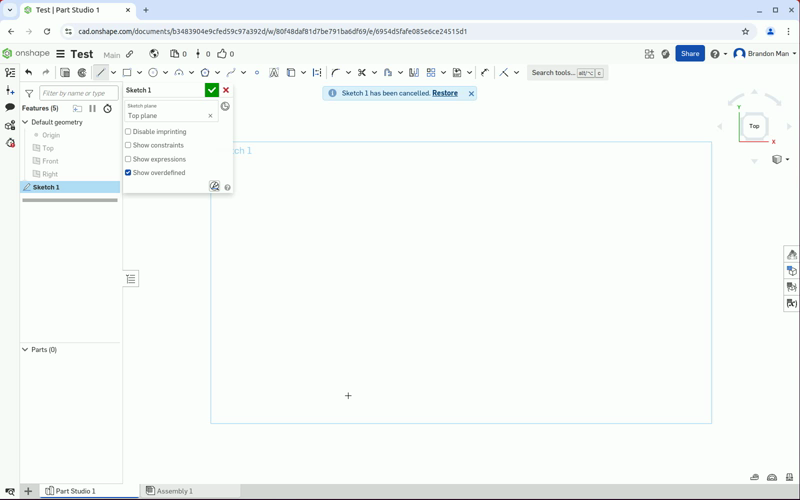
click(348, 395)
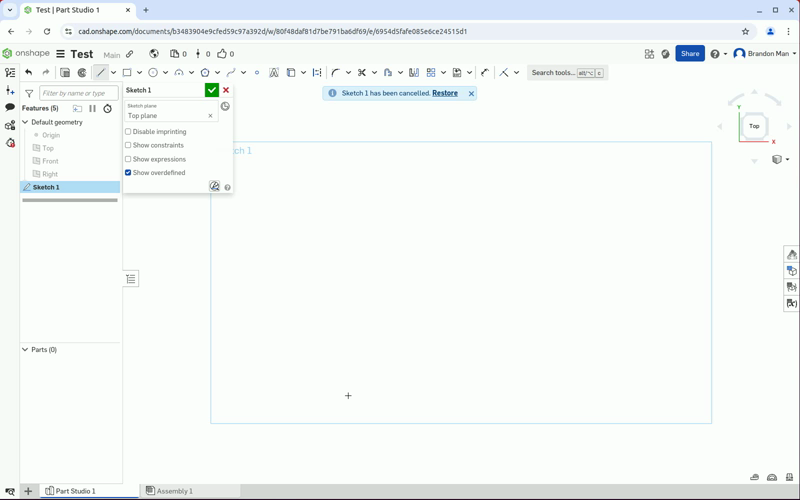
key_up(shift)
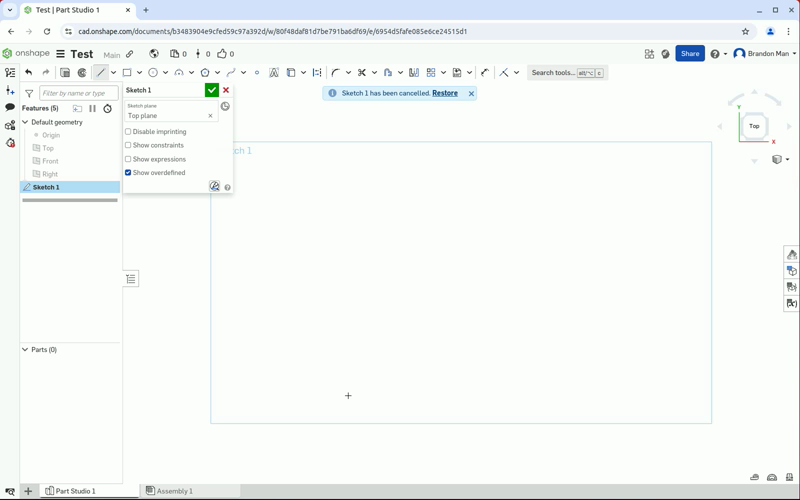
key_down(shift)
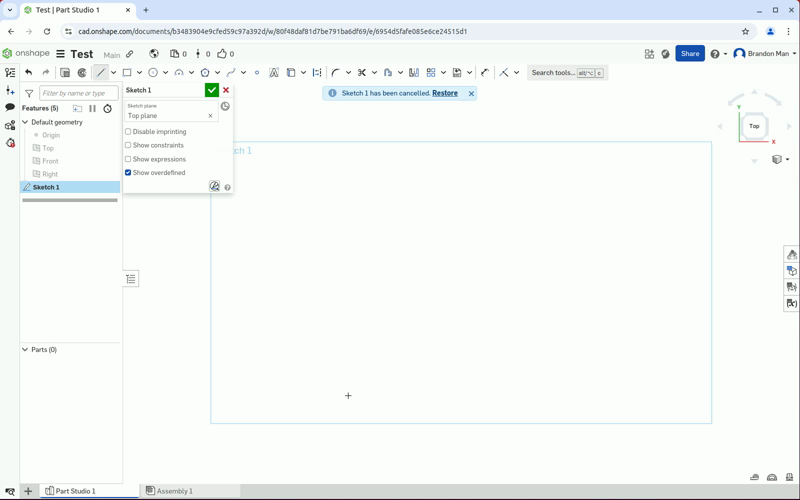
mouse_move(572, 395)
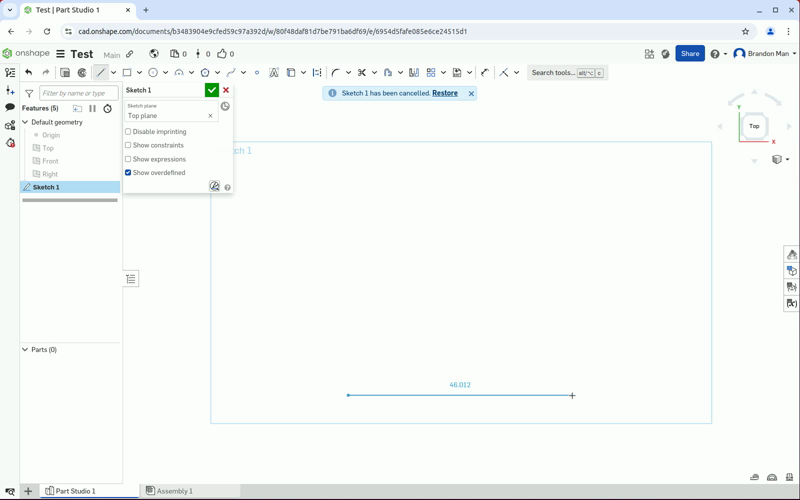
click(572, 395)
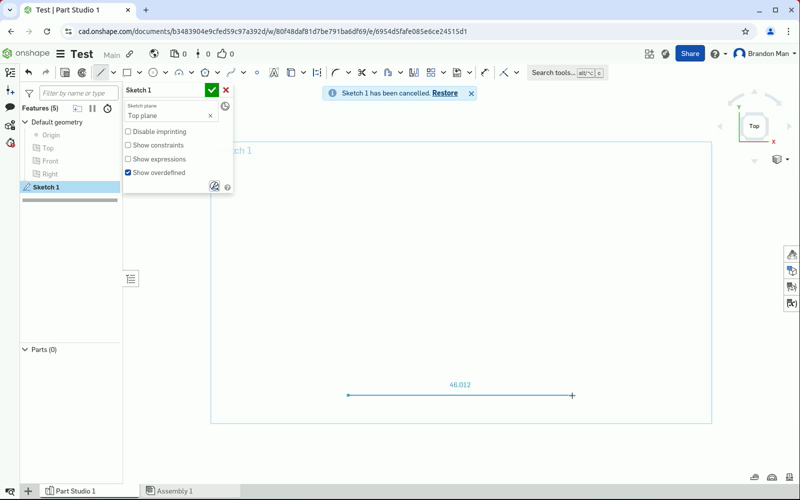
key_up(shift)
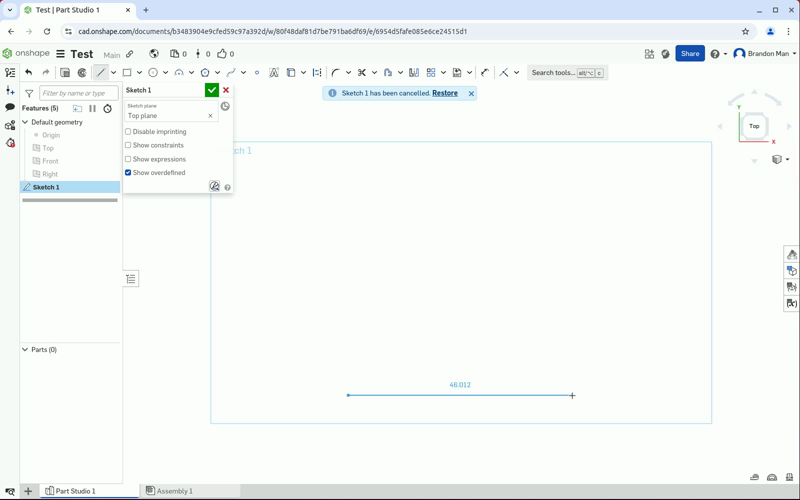
key_down(shift)
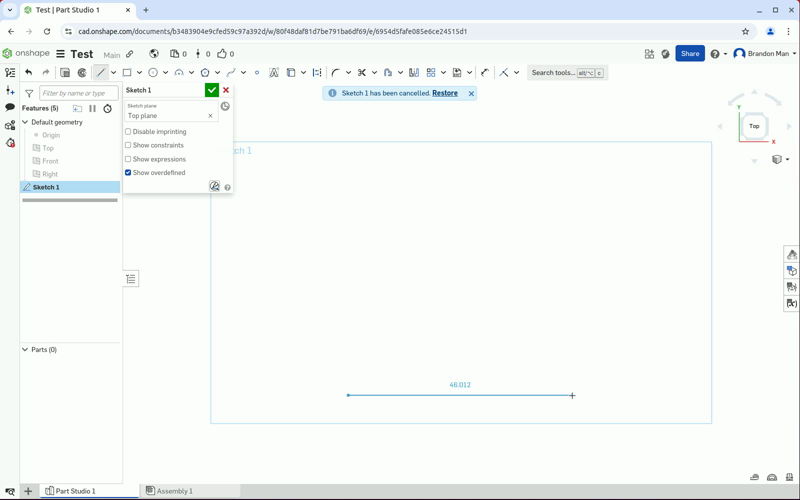
mouse_move(572, 171)
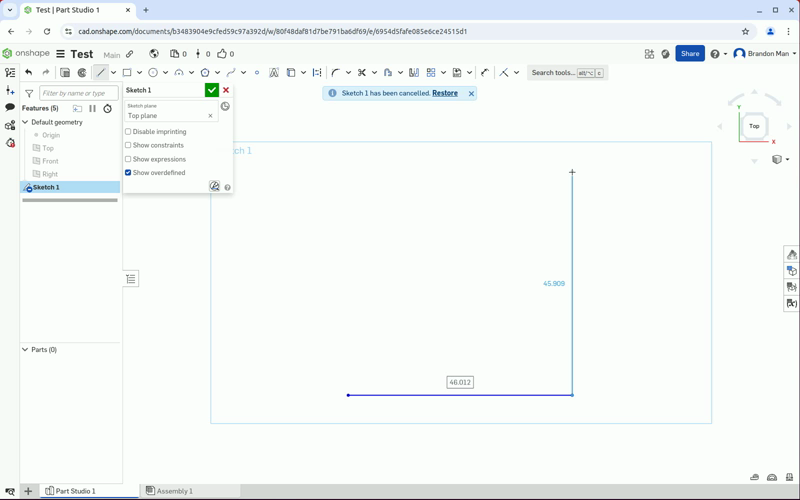
click(572, 171)
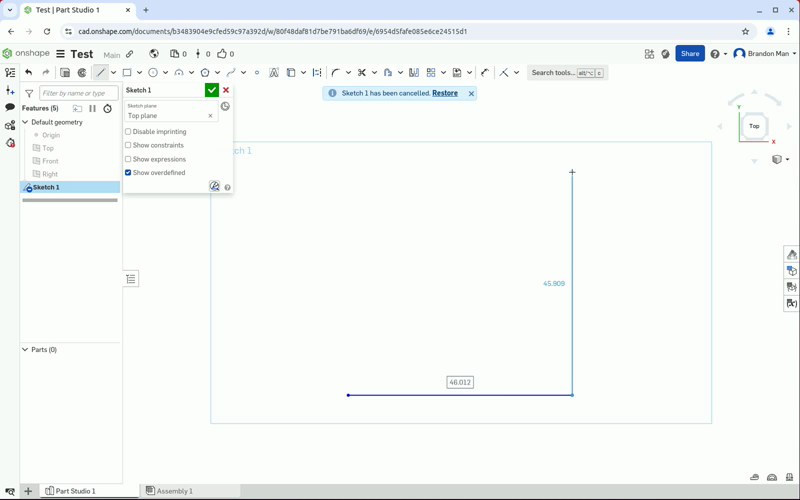
key_up(shift)
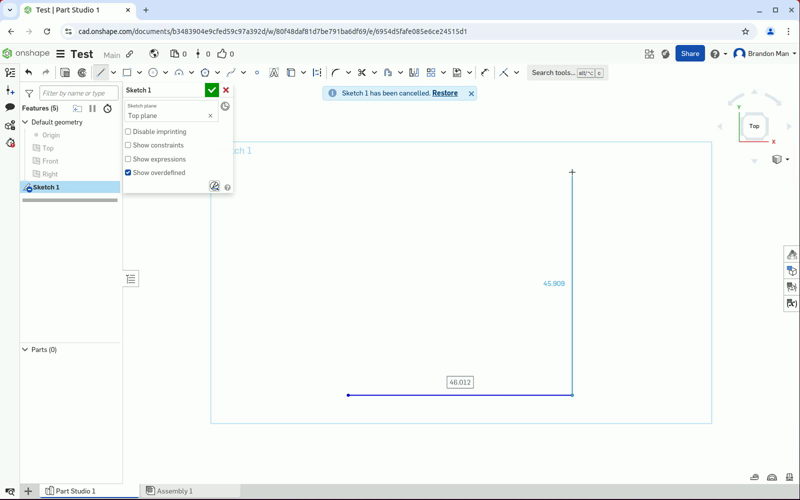
key_down(shift)
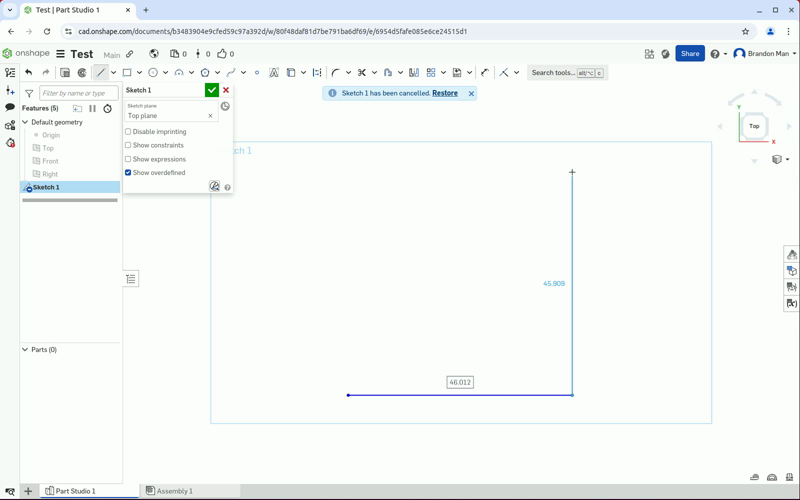
mouse_move(348, 171)
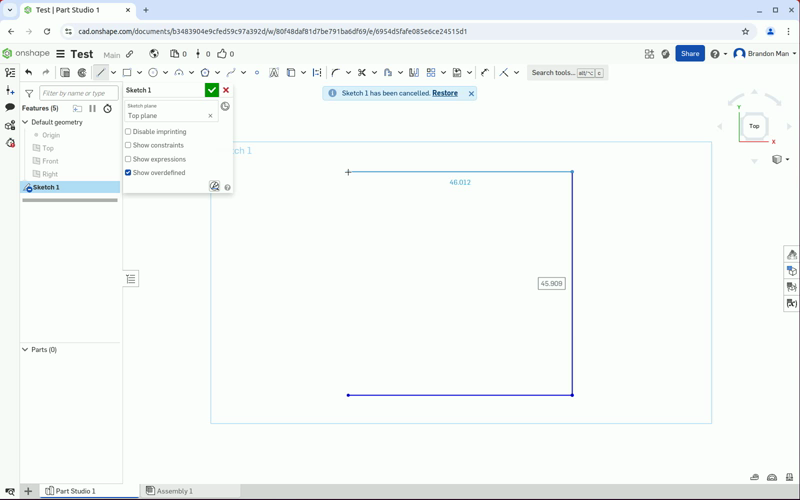
click(348, 171)
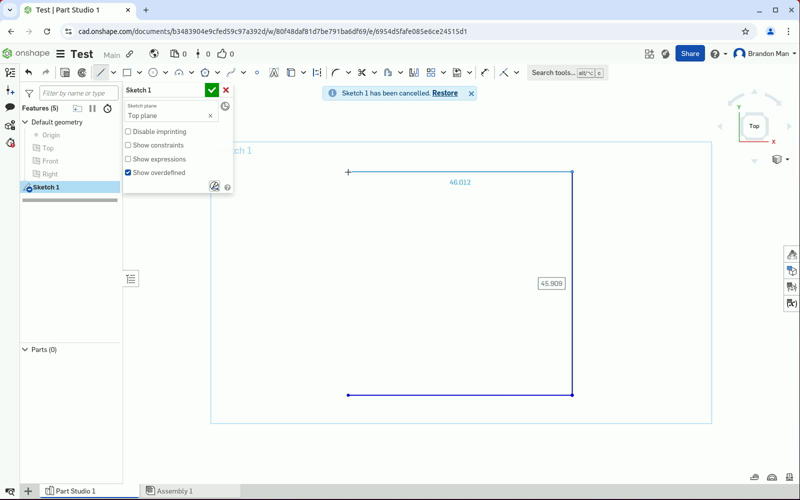
key_up(shift)
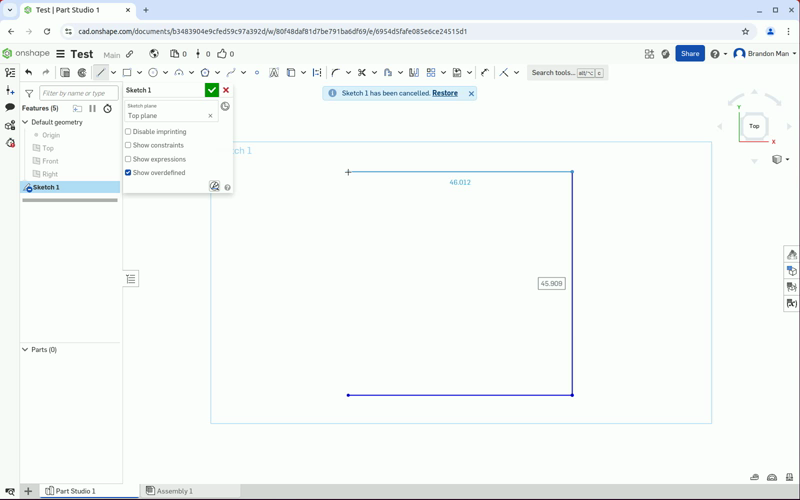
key_down(shift)
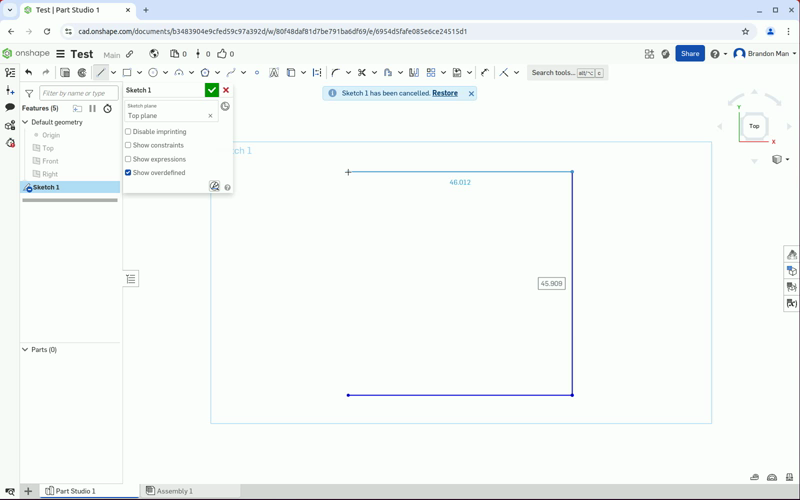
mouse_move(348, 395)
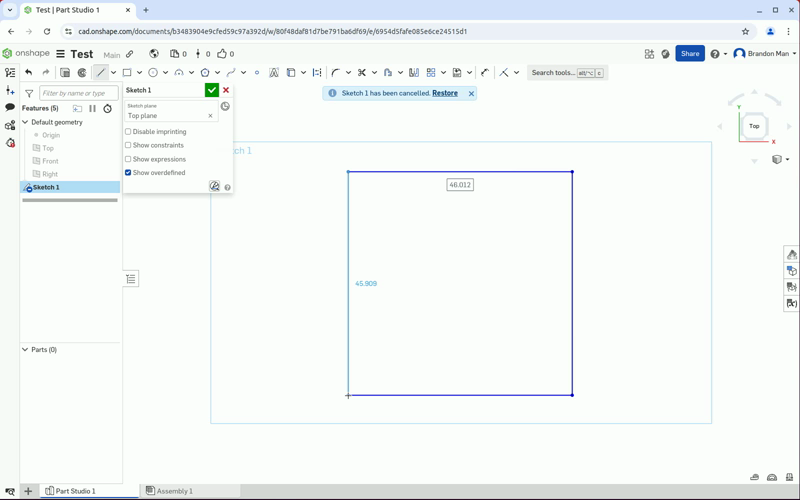
key_up(shift)
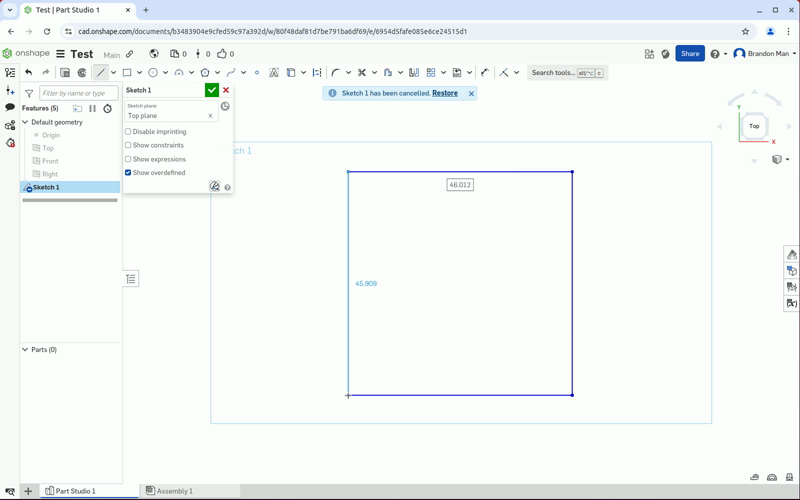
click(348, 395)
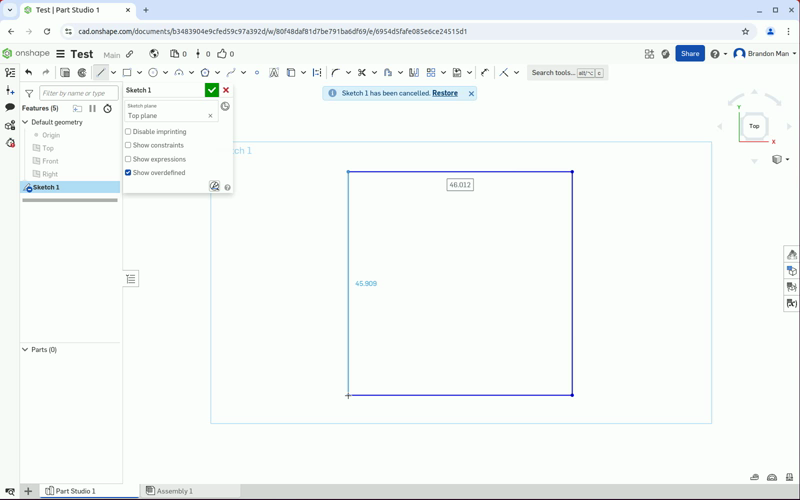
key(esc)
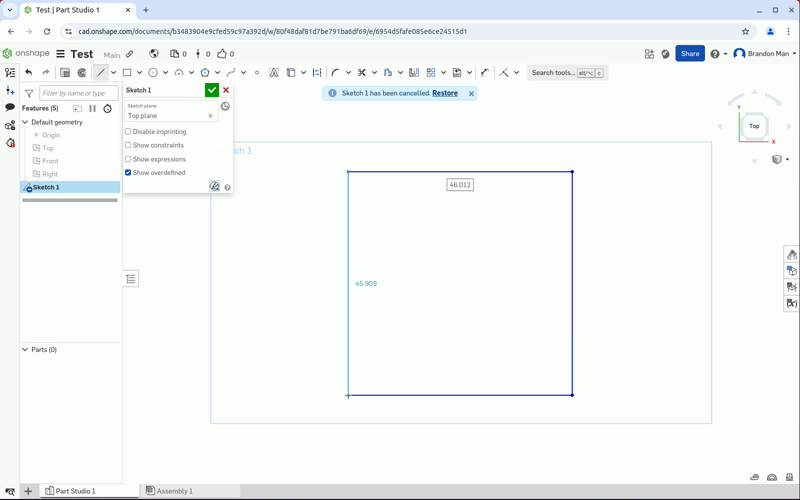
key(l)
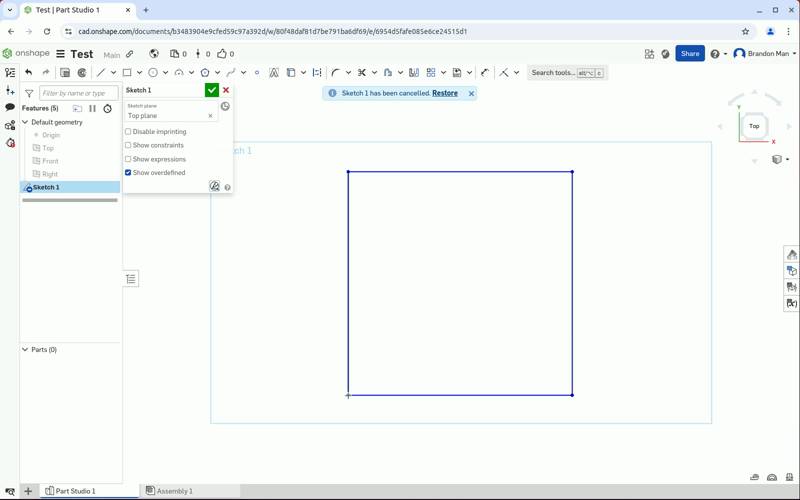
key_down(shift)
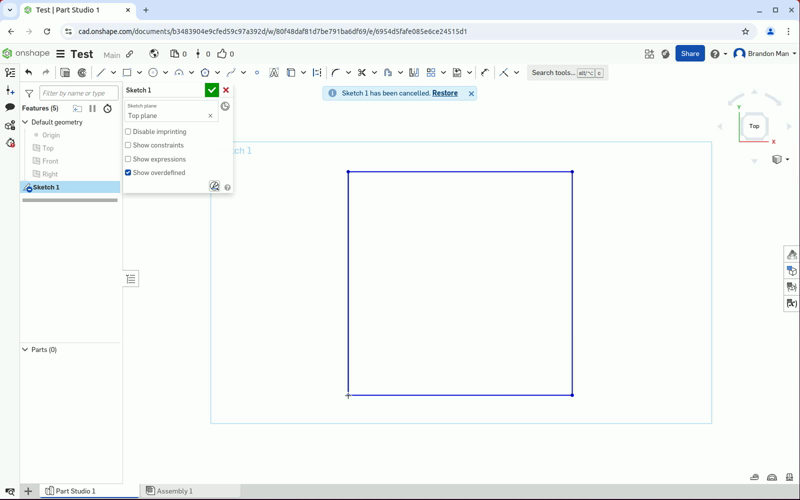
mouse_move(381, 362)
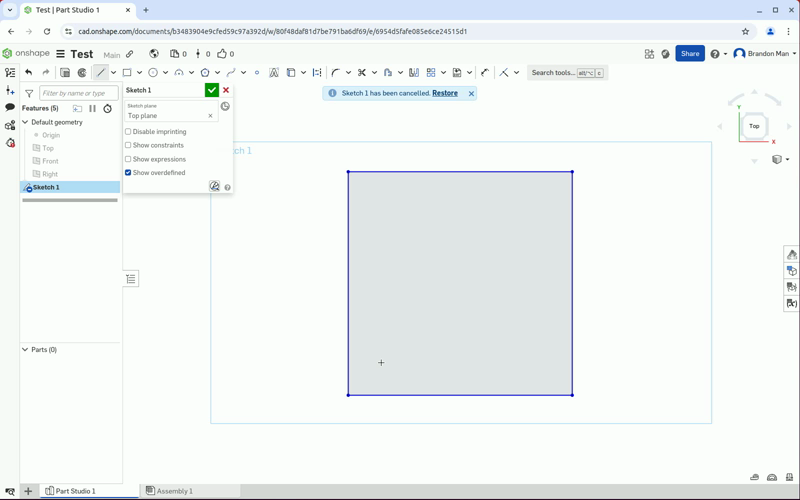
click(381, 362)
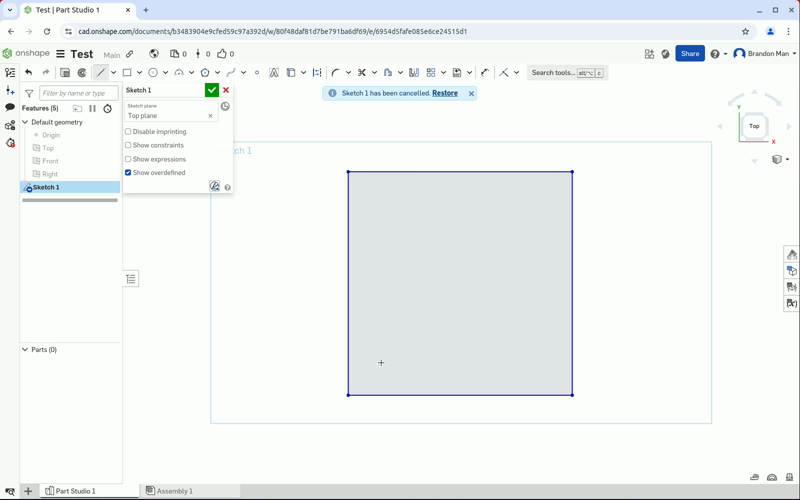
key_up(shift)
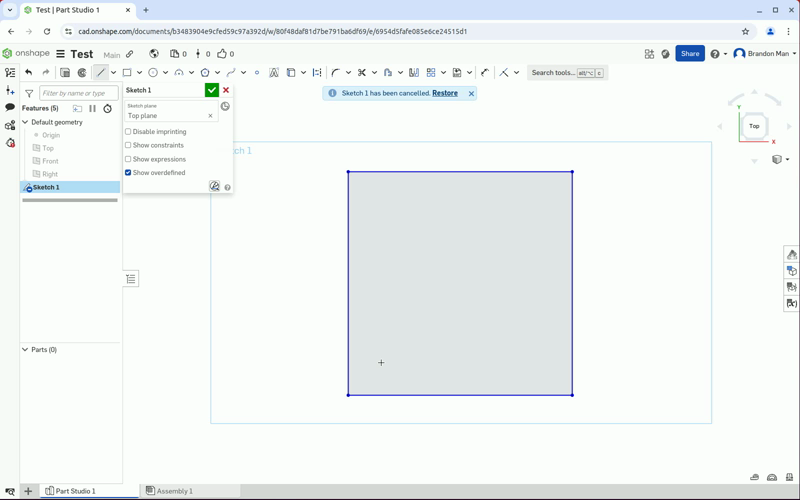
key_down(shift)
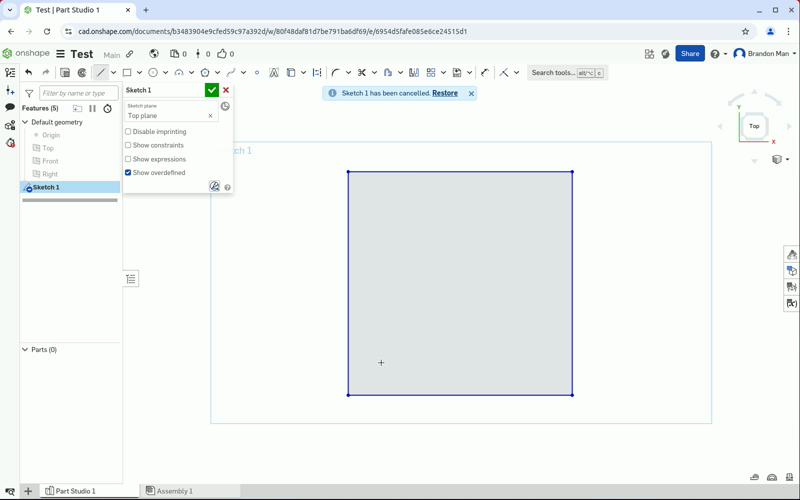
mouse_move(539, 362)
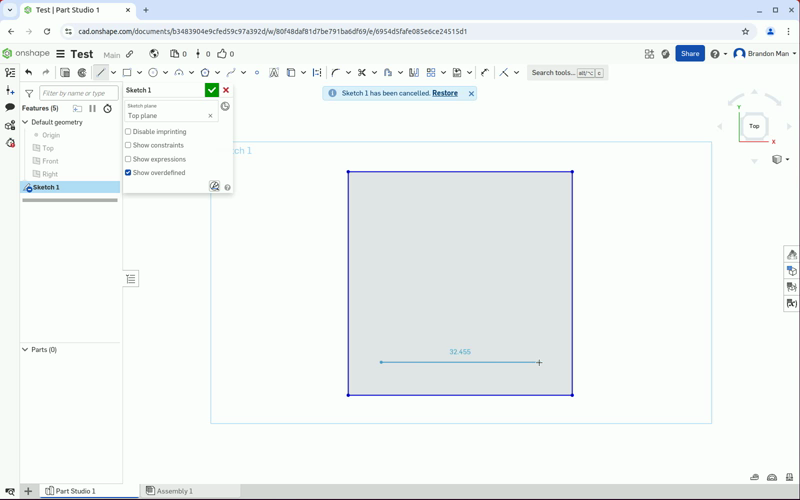
click(539, 362)
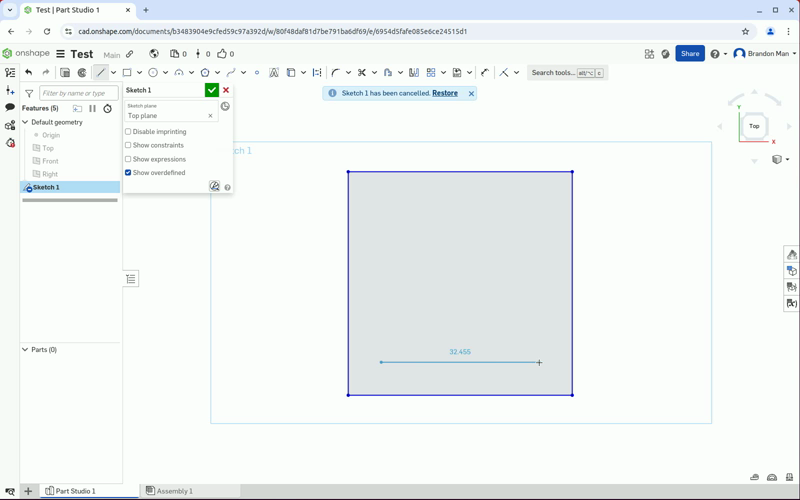
key_up(shift)
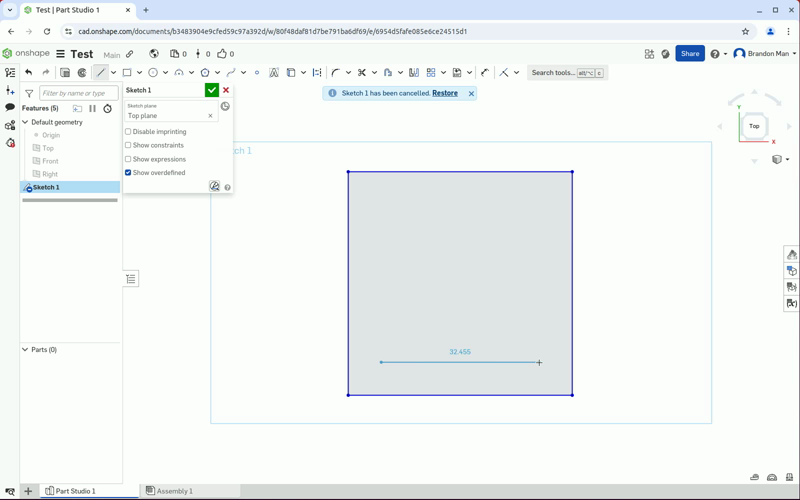
key_down(shift)
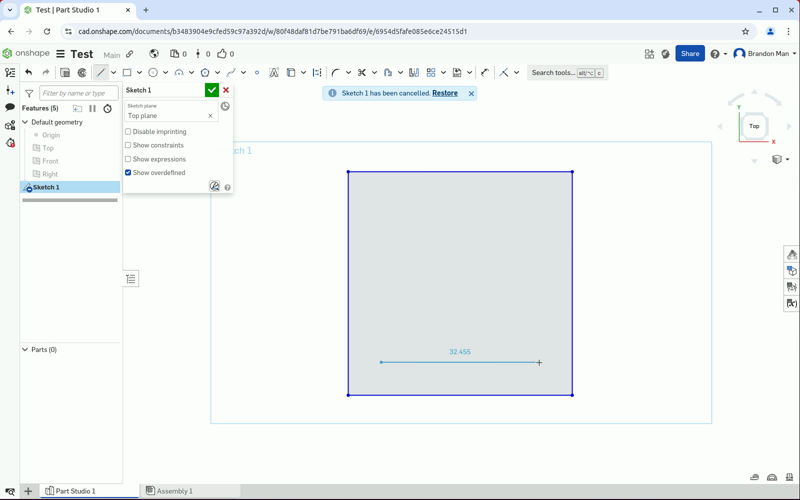
mouse_move(539, 204)
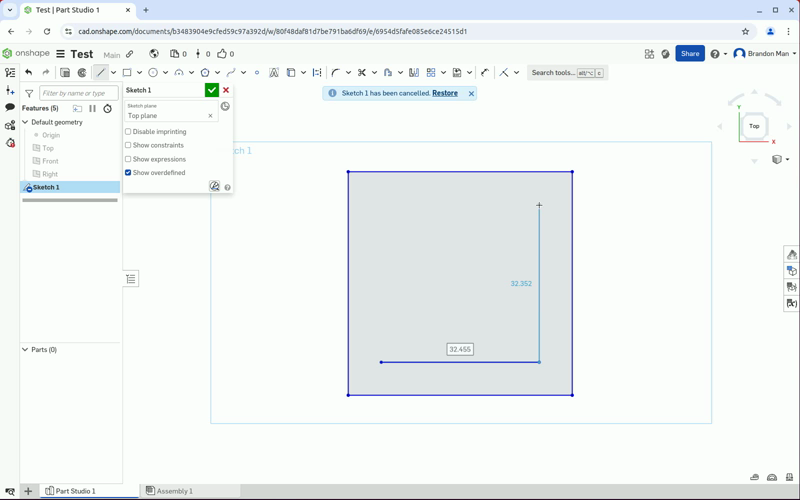
click(539, 204)
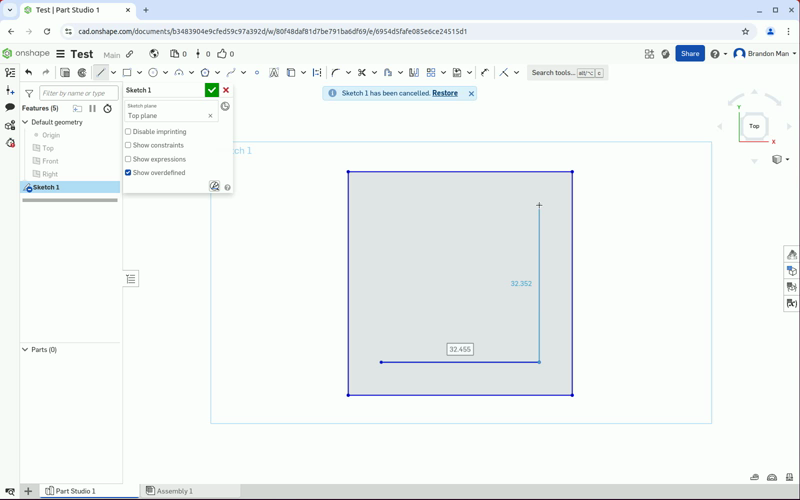
key_up(shift)
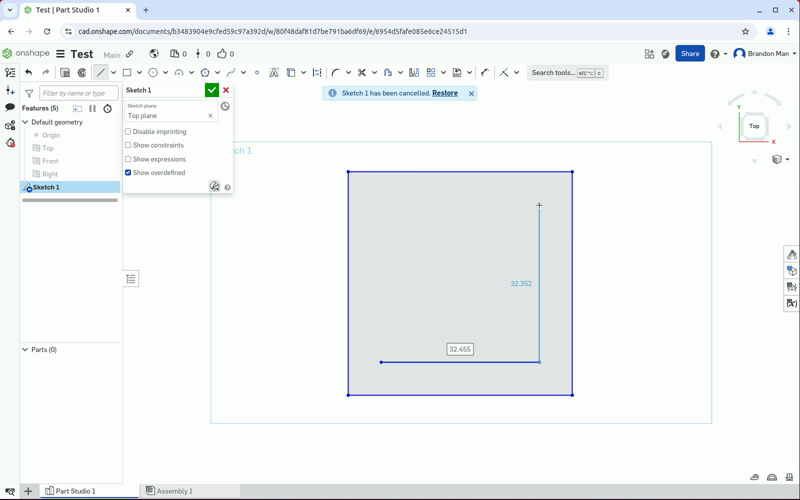
key_down(shift)
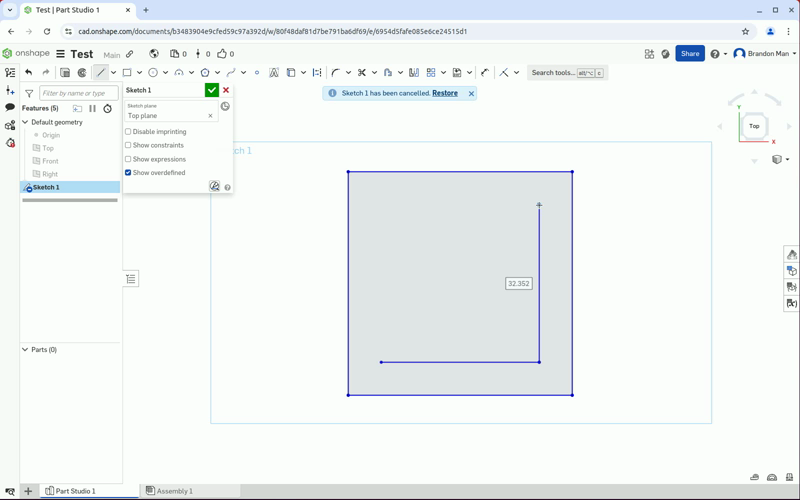
mouse_move(381, 204)
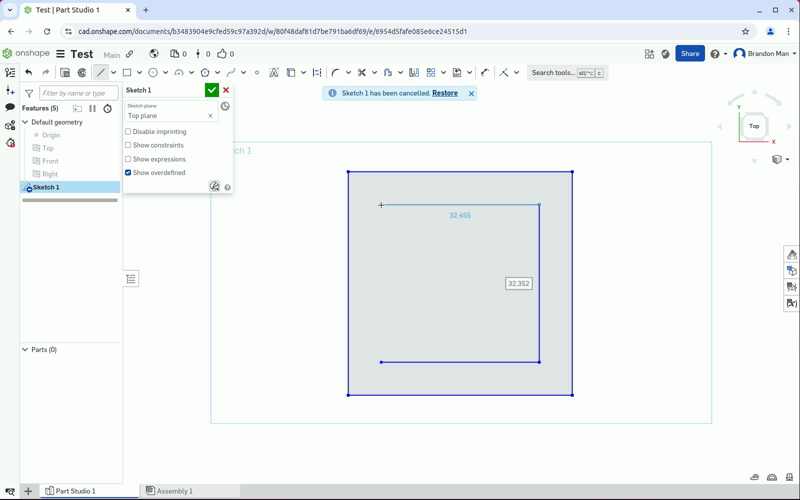
click(381, 204)
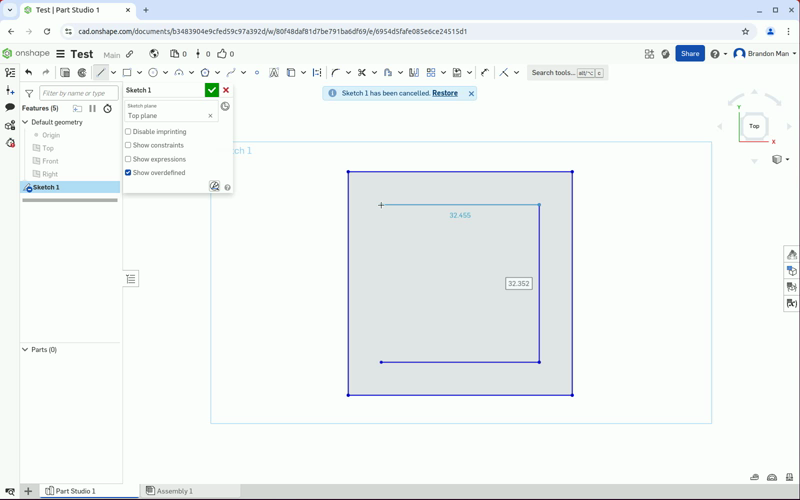
key_up(shift)
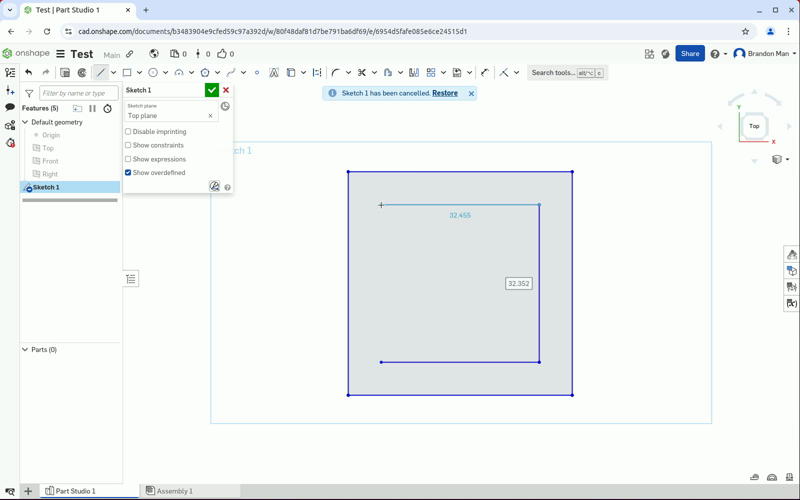
key_down(shift)
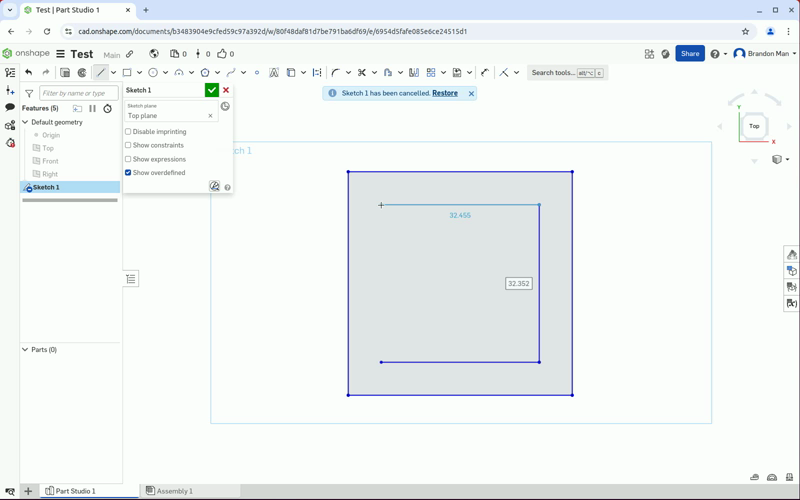
mouse_move(381, 362)
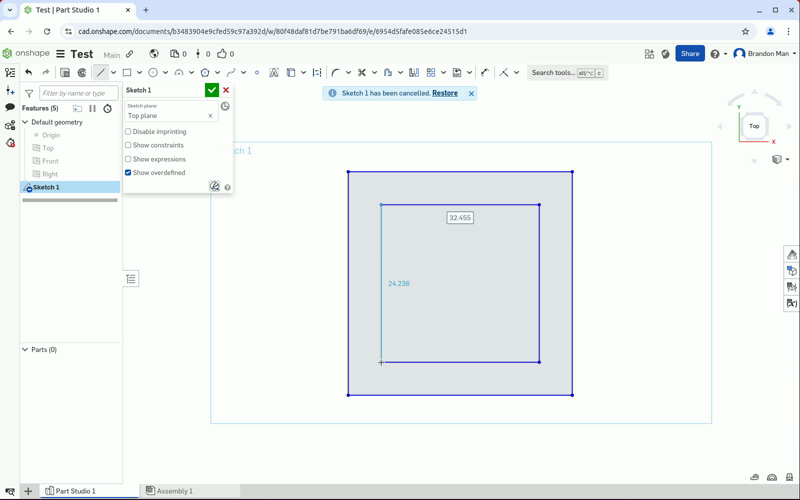
key_up(shift)
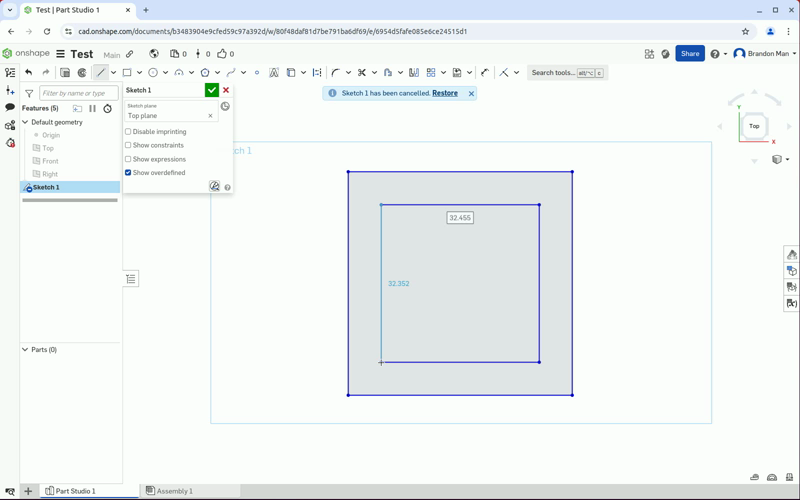
click(381, 362)
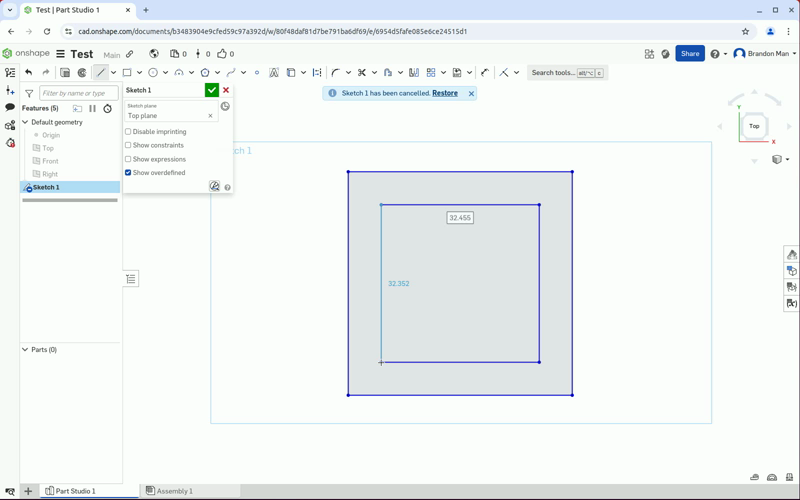
key(esc)
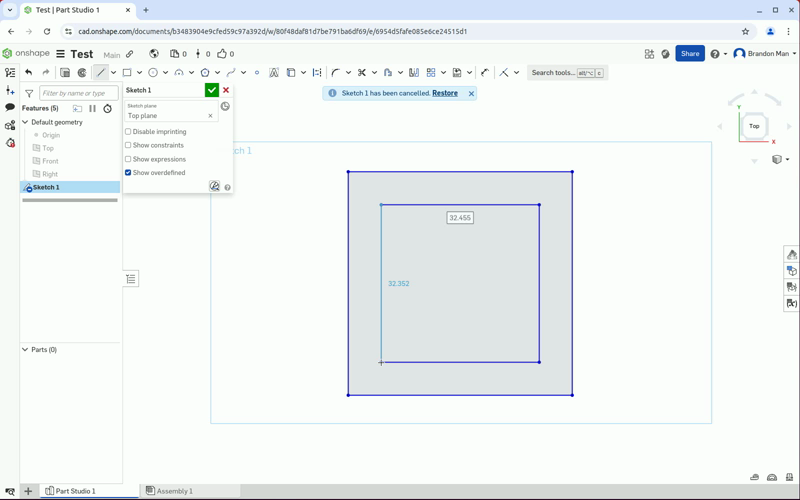
mouse_move(367, 191)
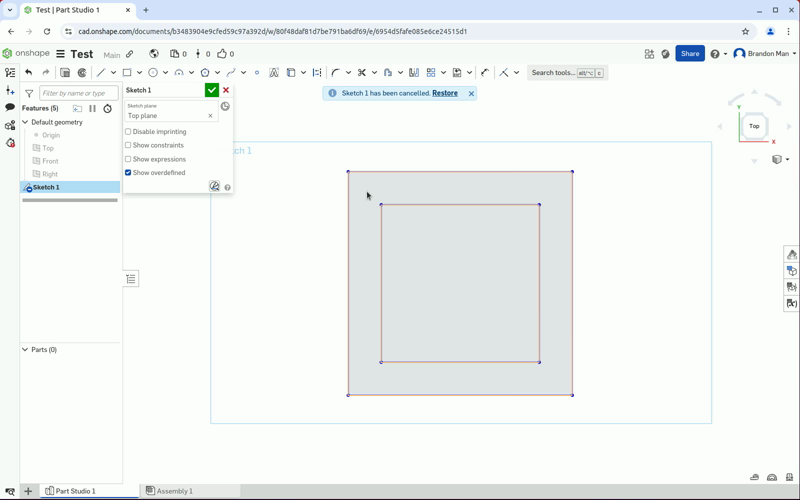
click(367, 191)
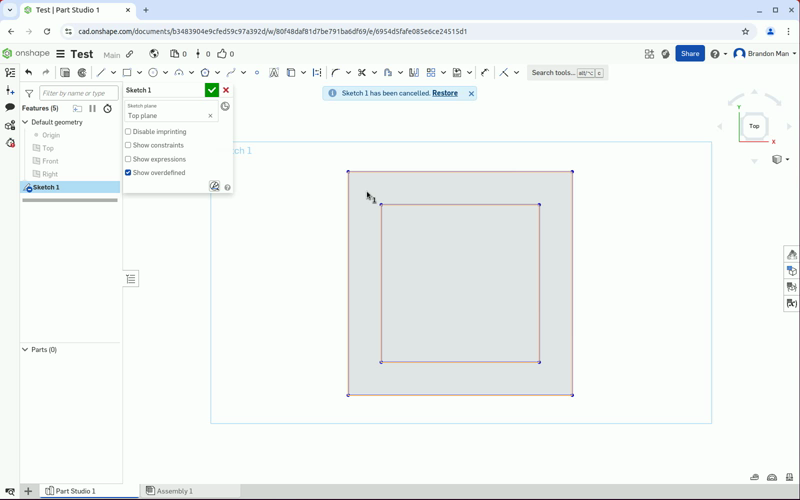
mouse_move(73, 352)
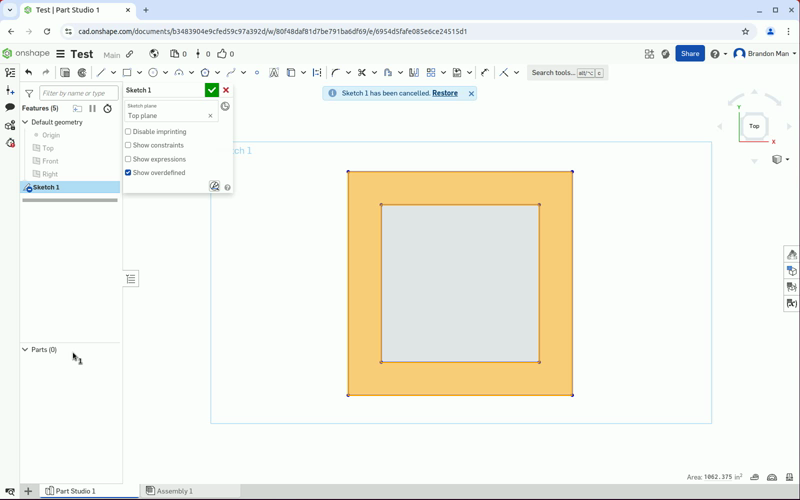
key(shift+y)
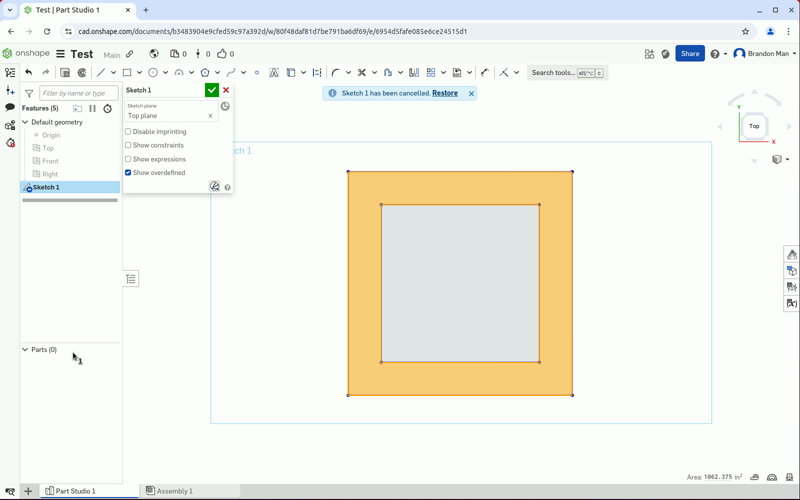
key(shift+e)
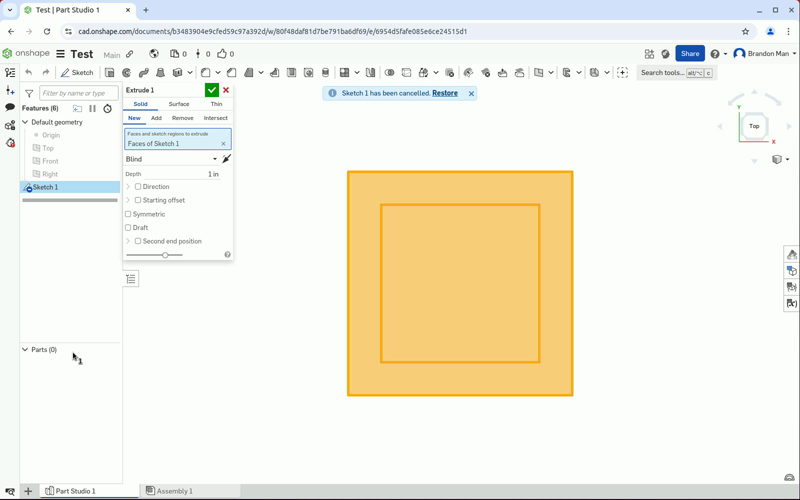
mouse_move(143, 106)
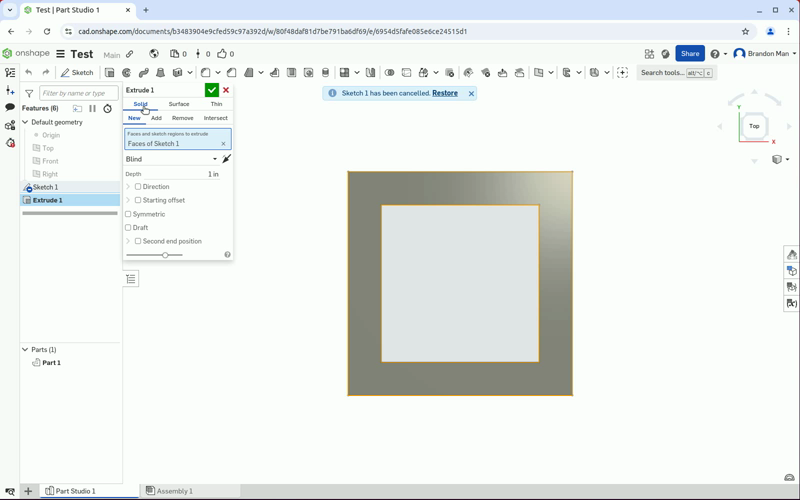
click(143, 106)
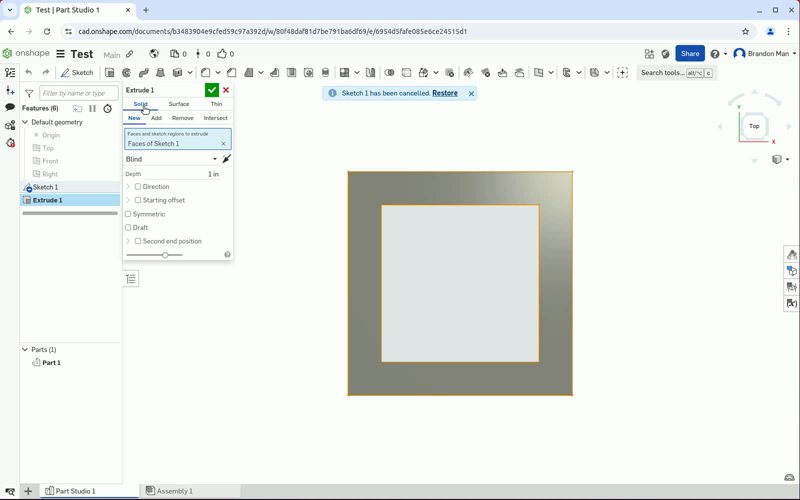
mouse_move(137, 120)
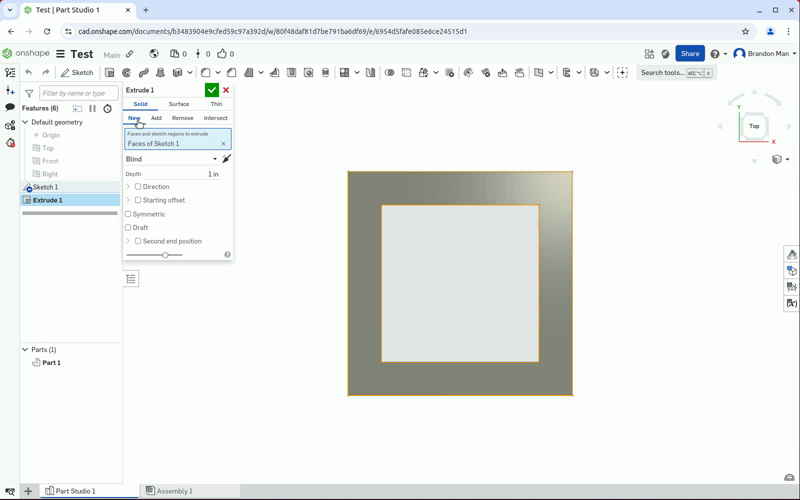
click(137, 120)
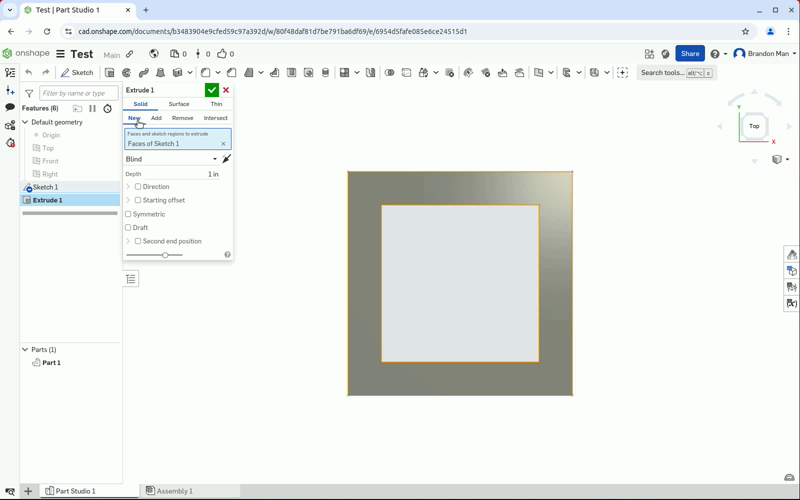
key(tab, 4)
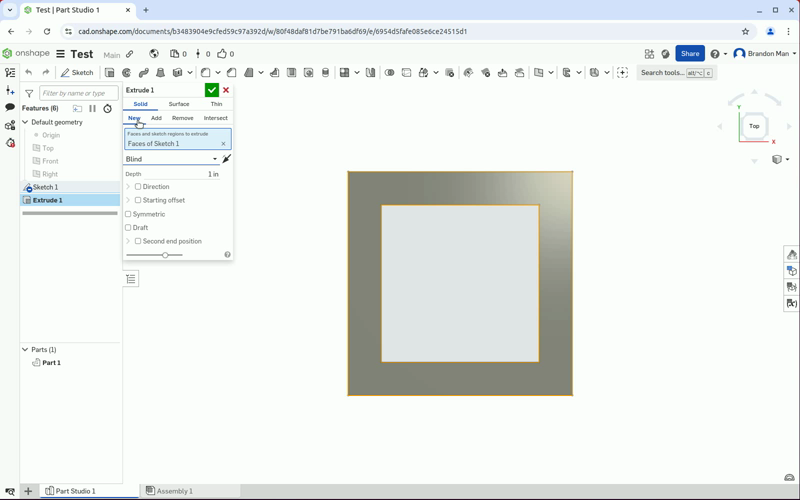
text(4.574)
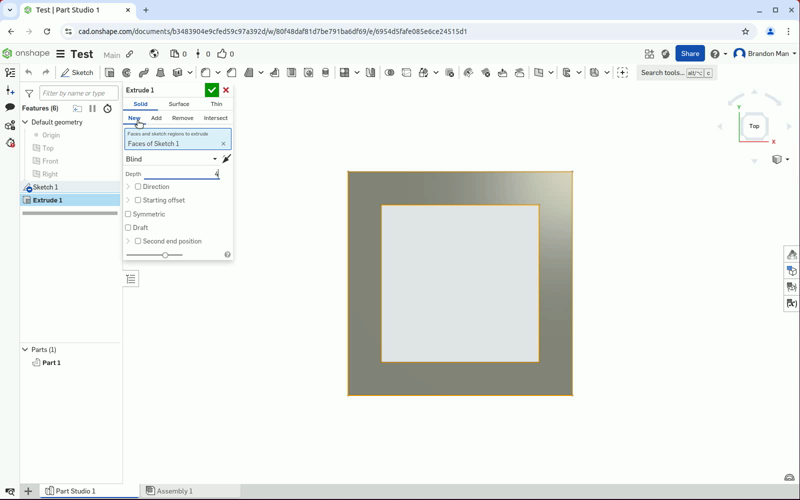
key(enter)
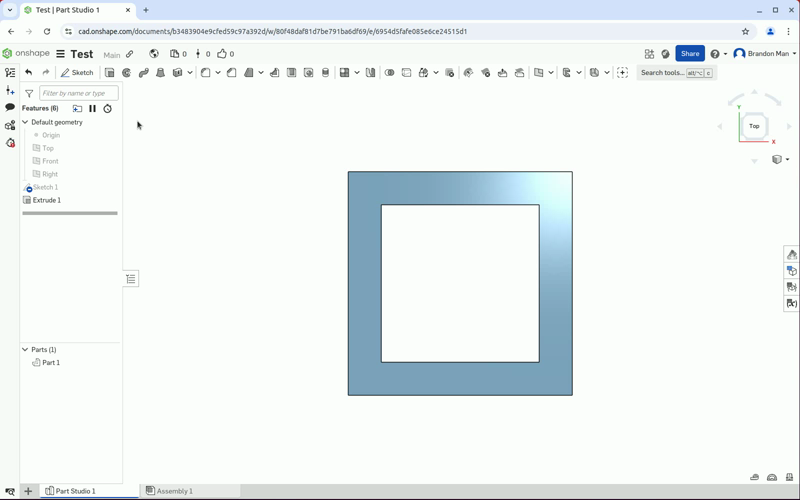
key(shift+h)
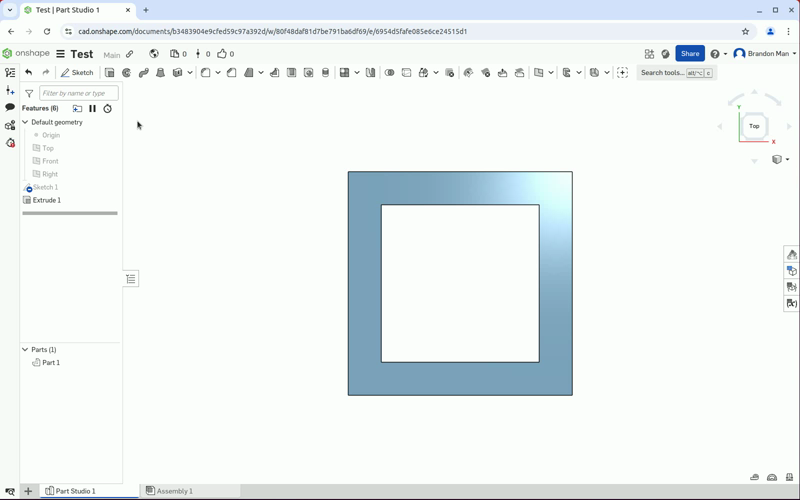
key(shift+h)
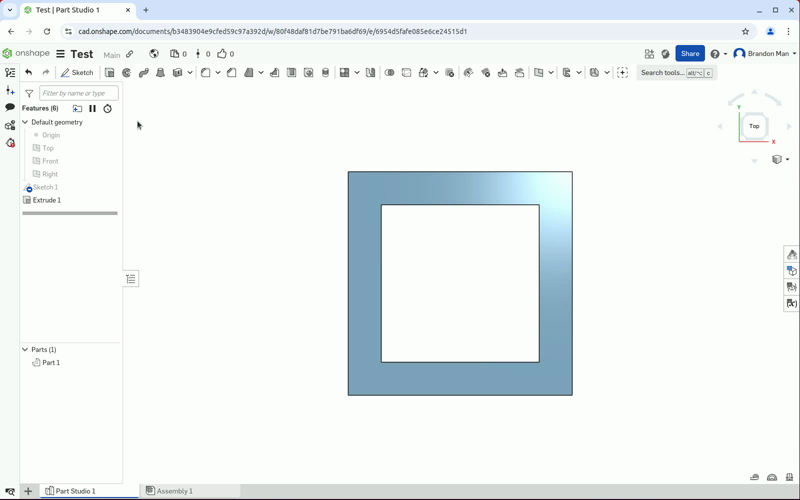
mouse_move(73, 189)
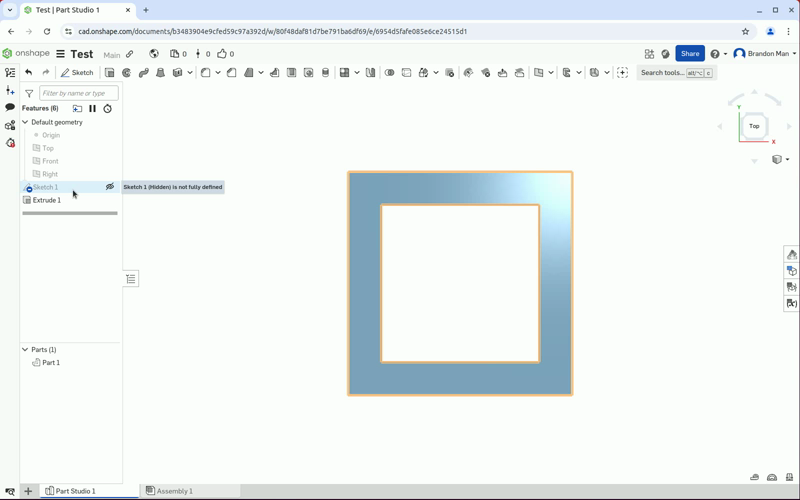
click(73, 189)
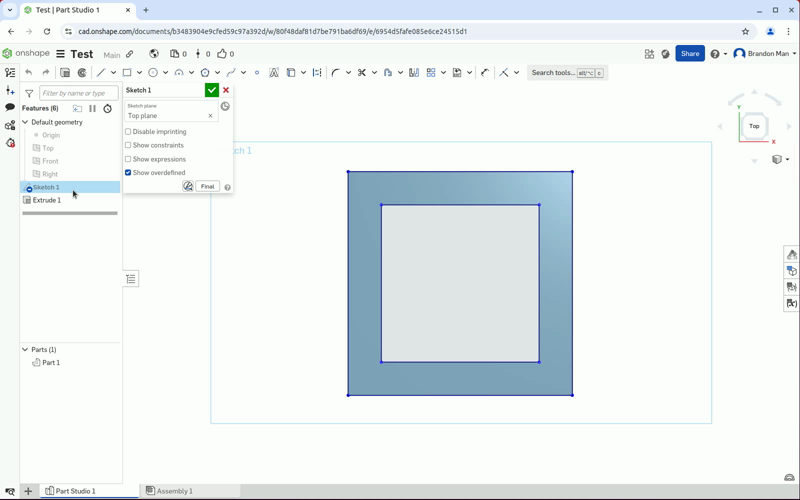
mouse_move(229, 92)
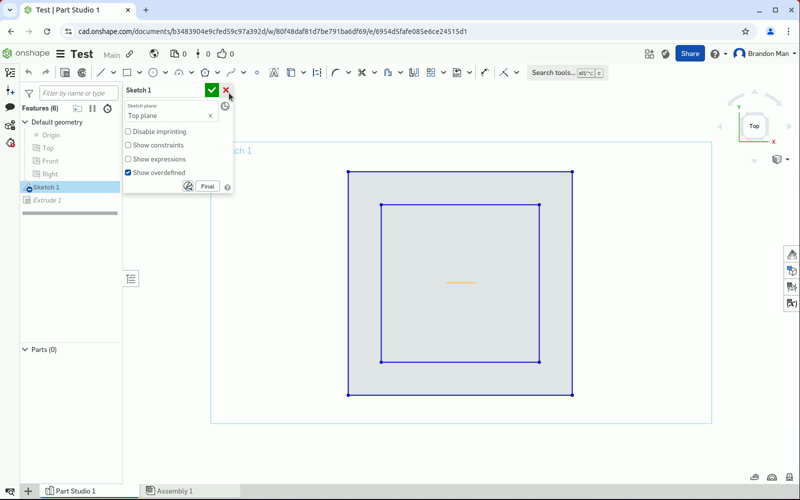
click(229, 92)
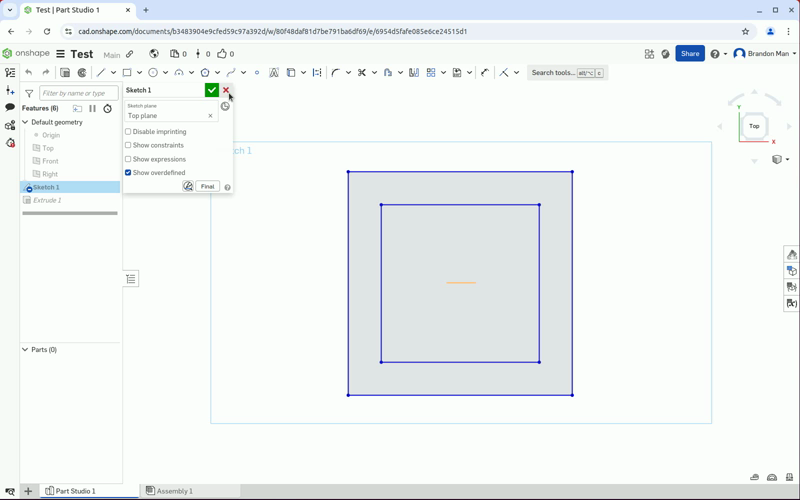
key(shift+s)
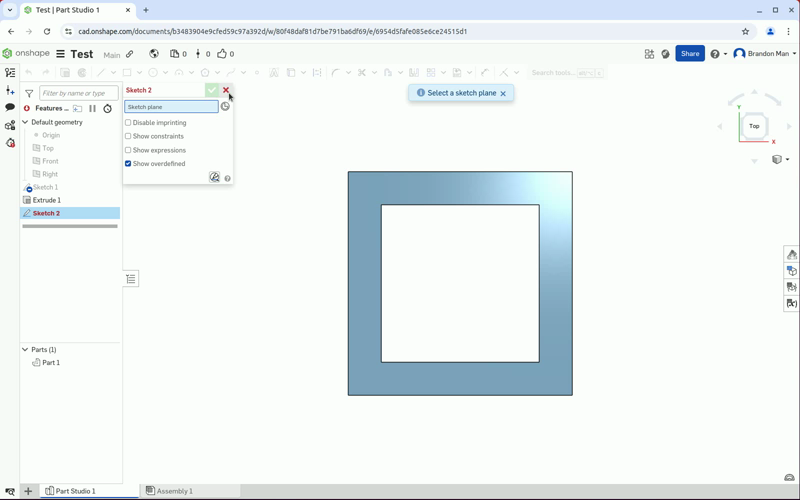
mouse_move(73, 150)
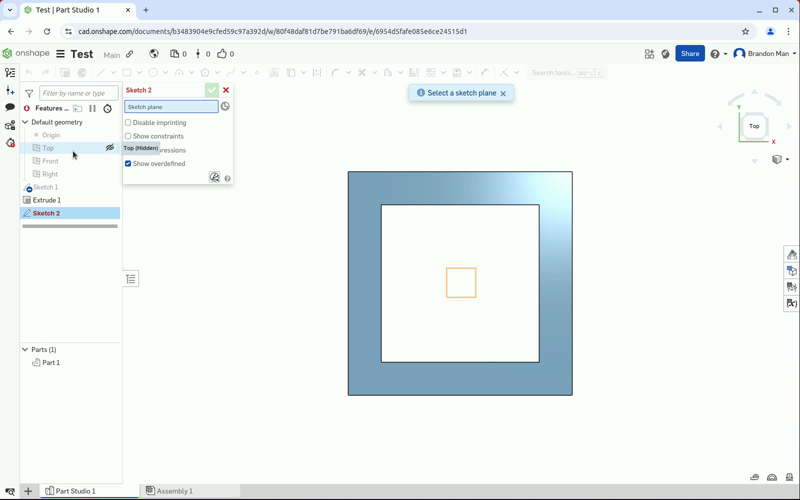
click(73, 150)
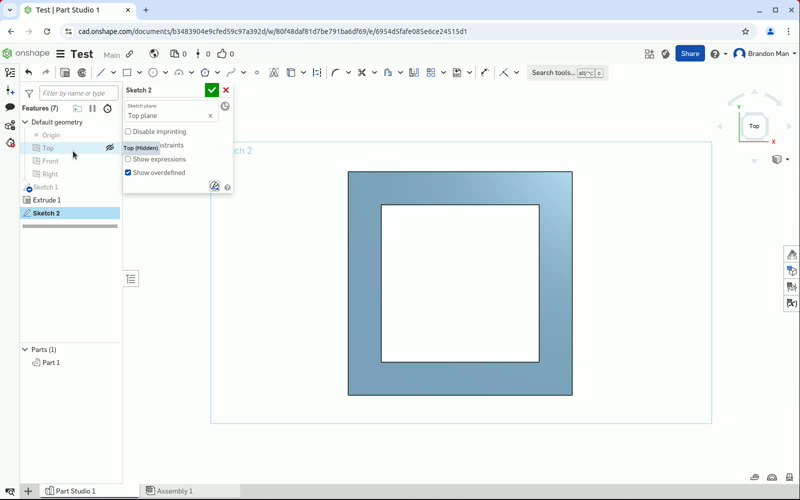
mouse_move(73, 352)
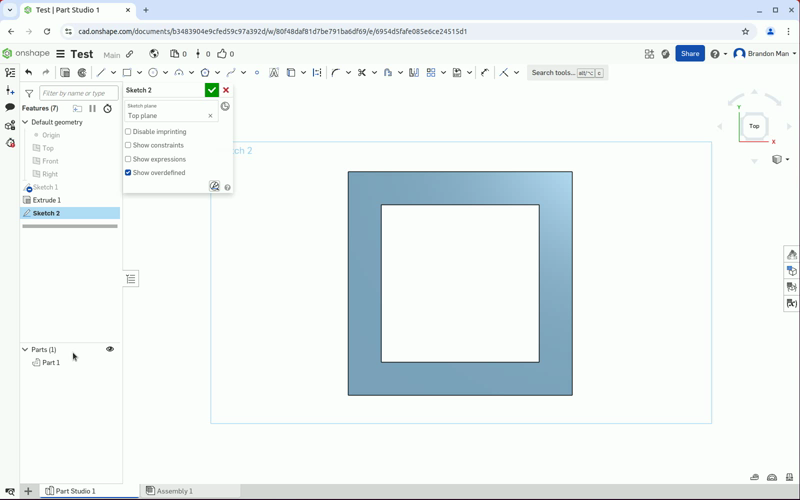
key(y)
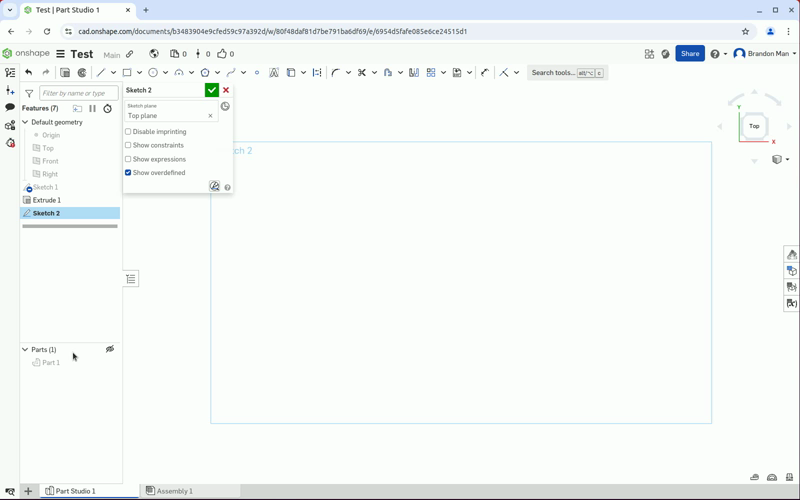
key(c)
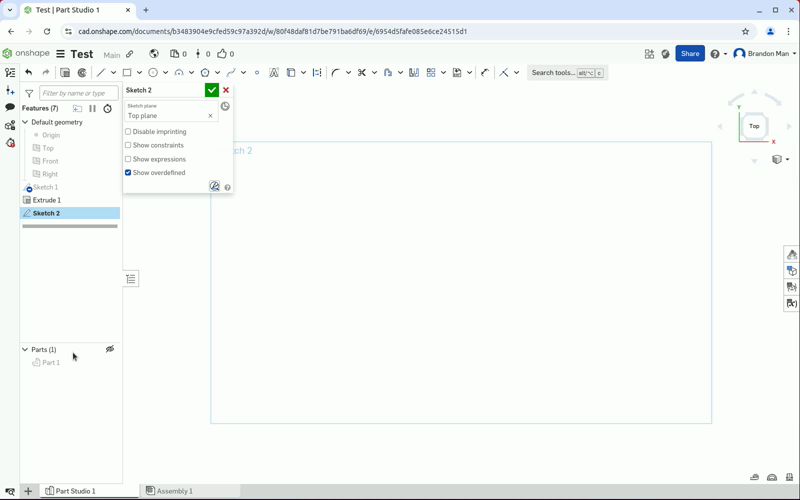
key_down(shift)
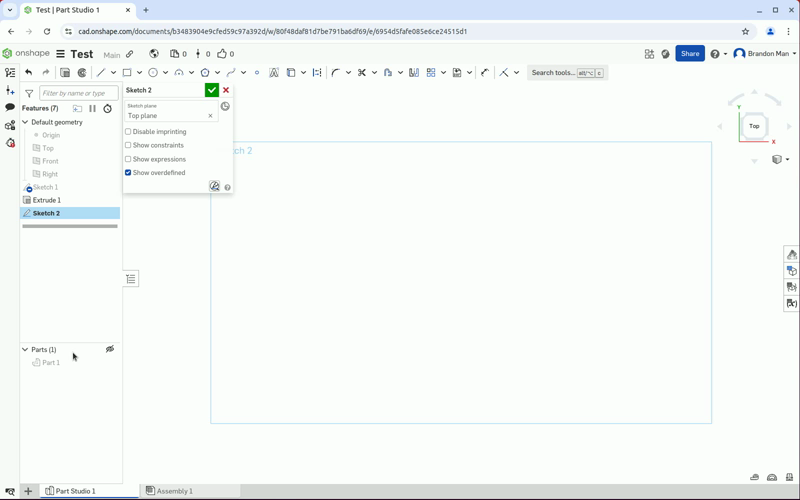
mouse_move(460, 282)
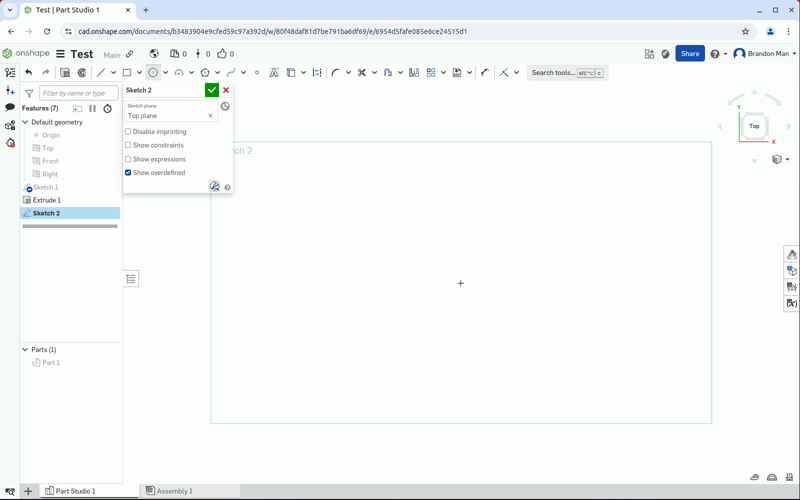
click(460, 282)
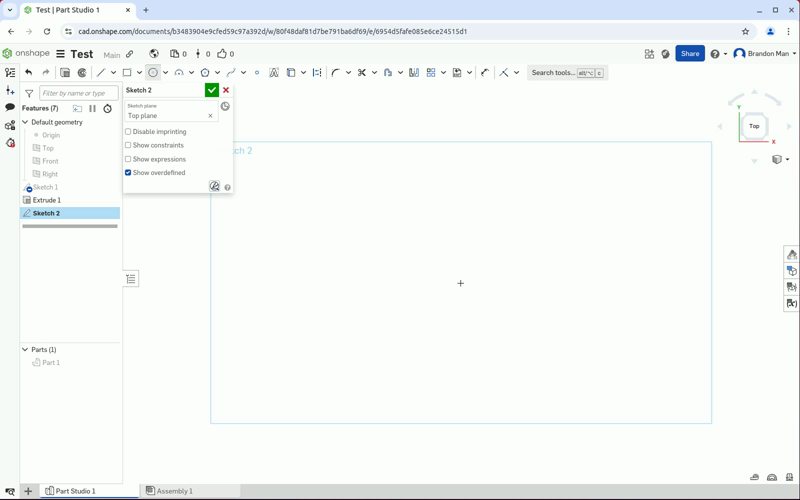
key_up(shift)
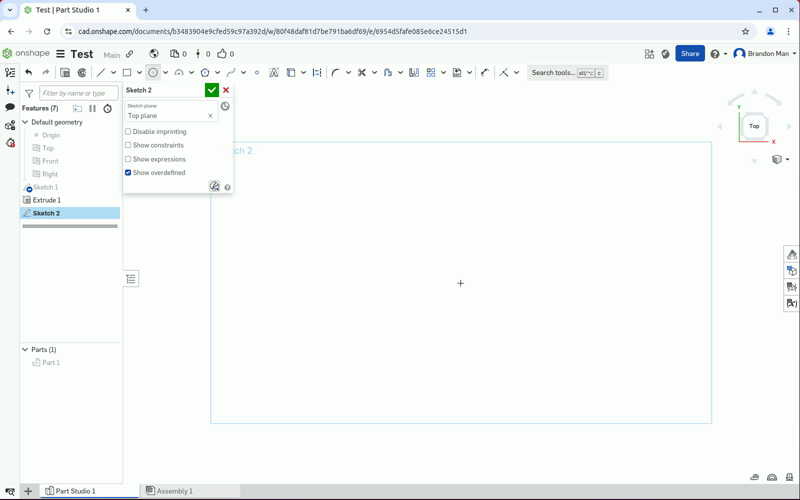
mouse_move(508, 282)
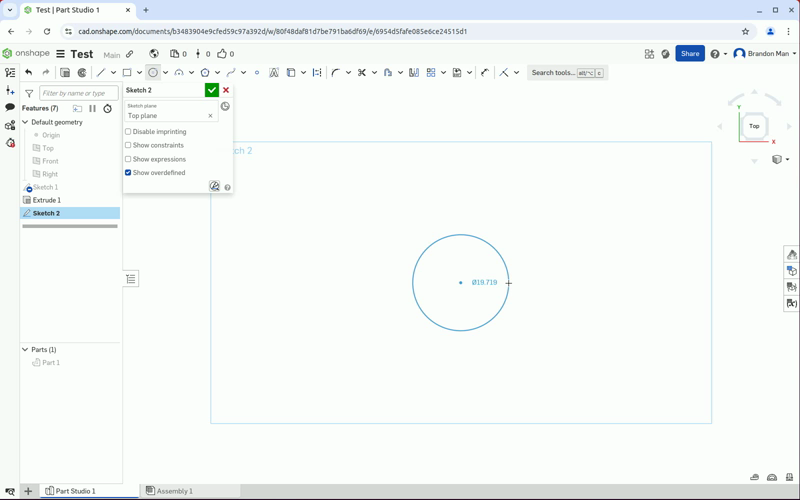
click(508, 282)
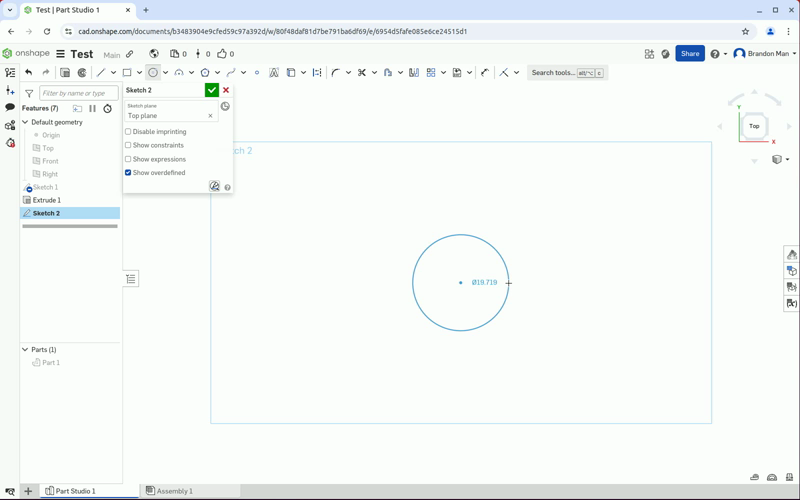
key(esc)
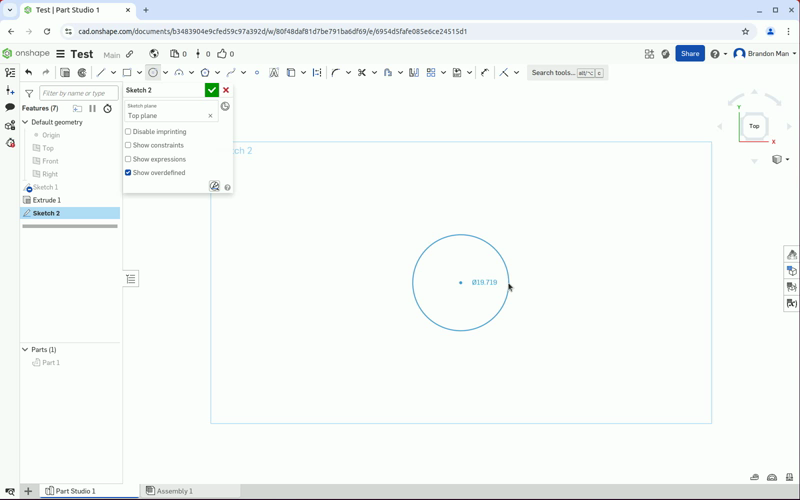
mouse_move(462, 272)
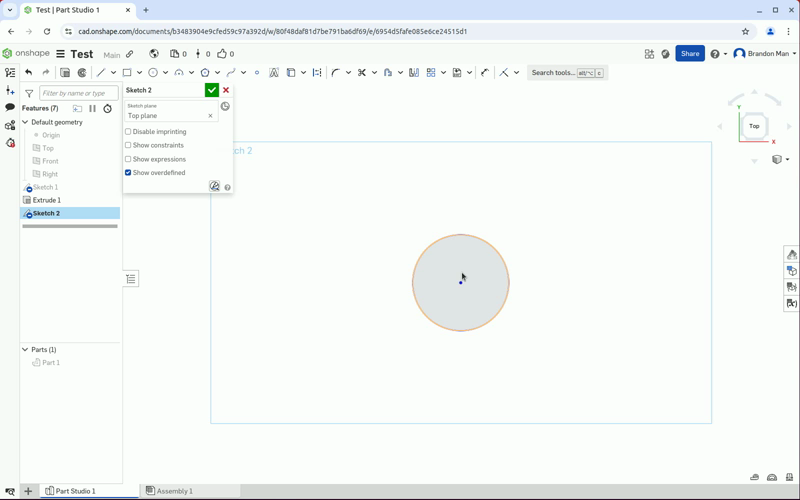
click(462, 272)
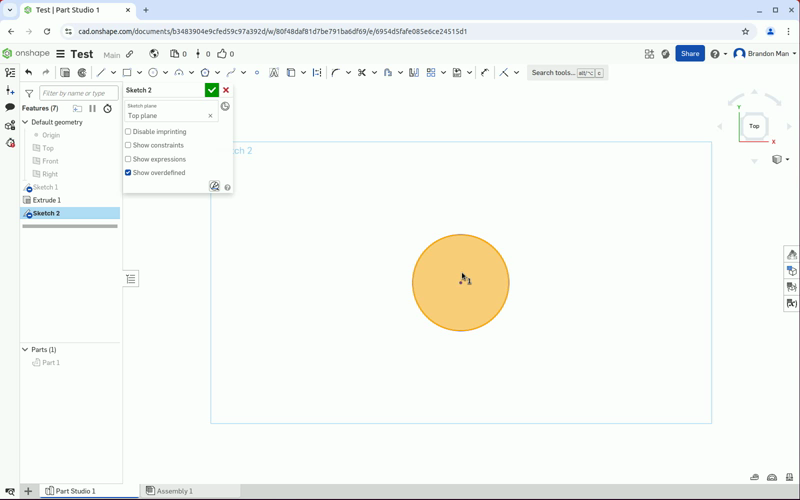
mouse_move(73, 352)
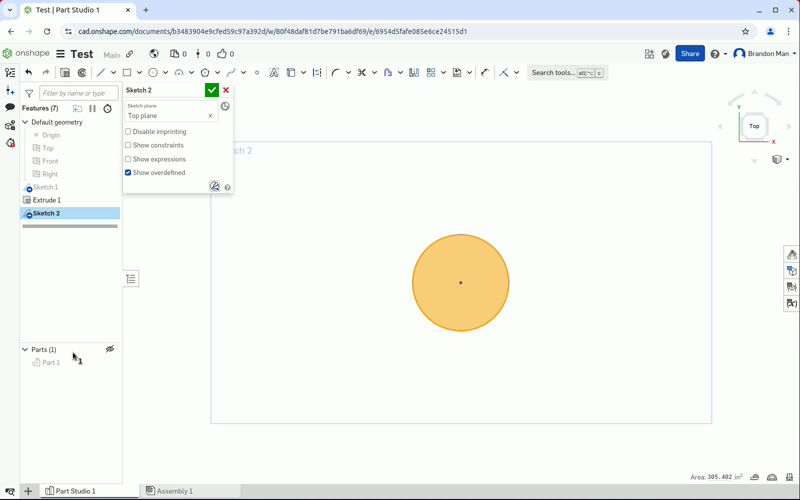
key(shift+y)
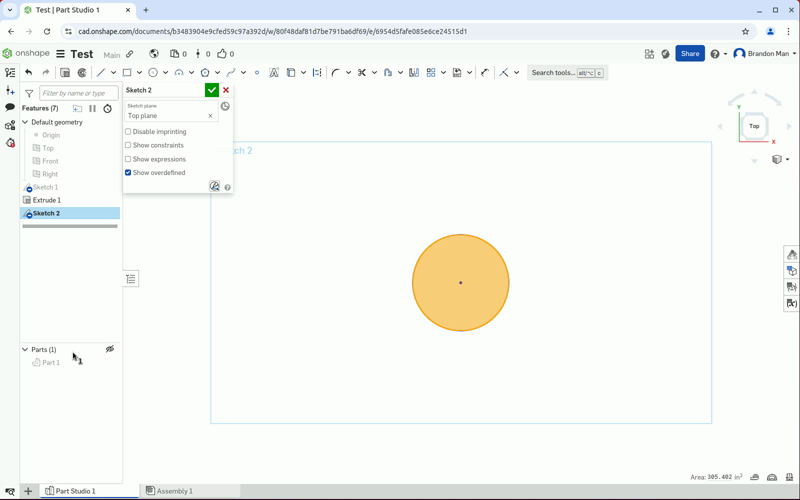
key(shift+e)
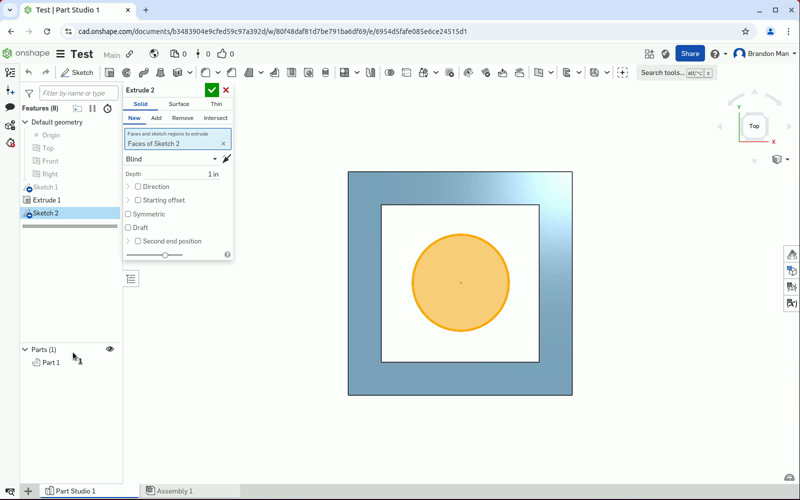
mouse_move(143, 106)
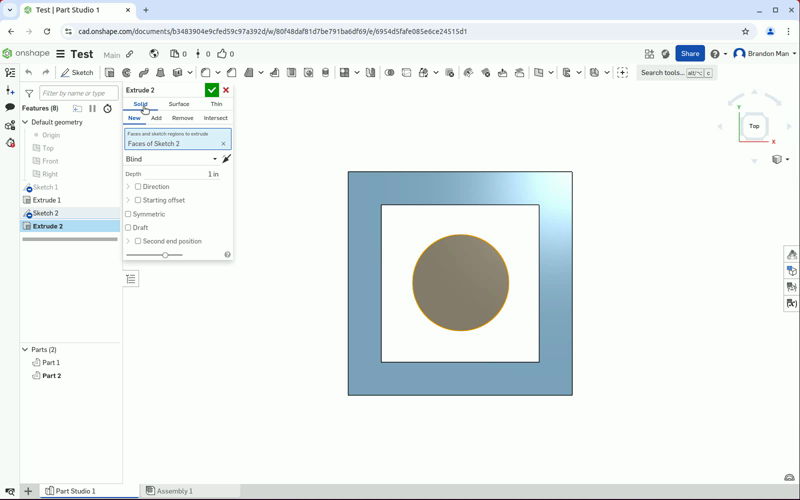
click(143, 106)
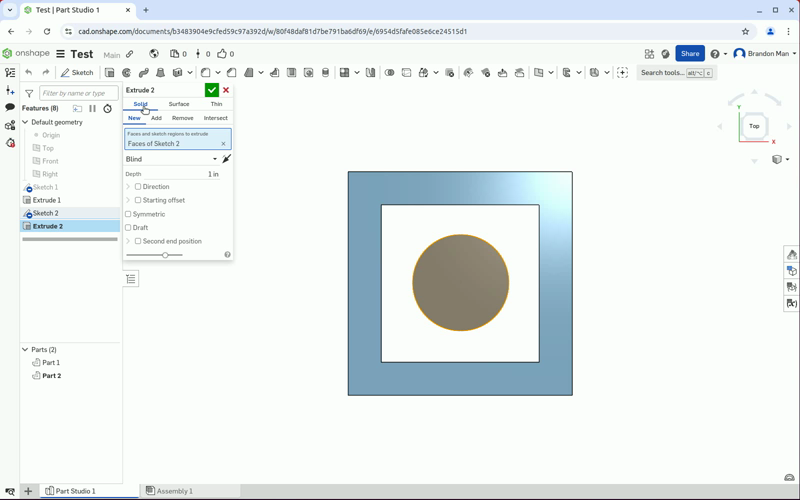
mouse_move(137, 120)
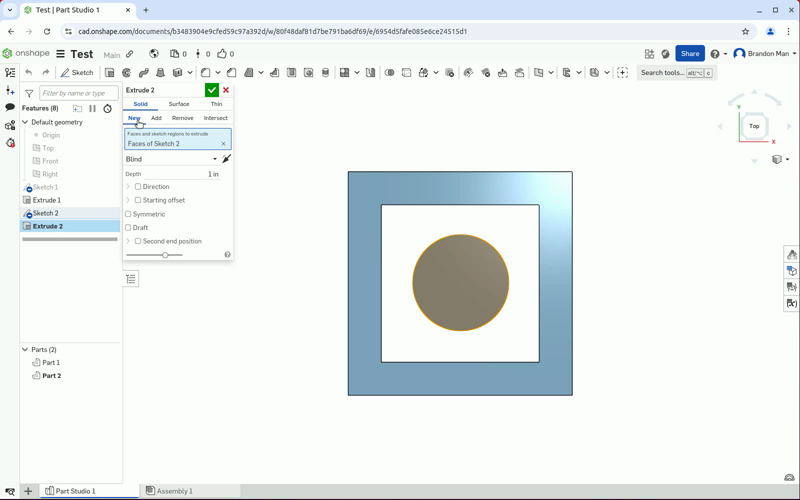
click(137, 120)
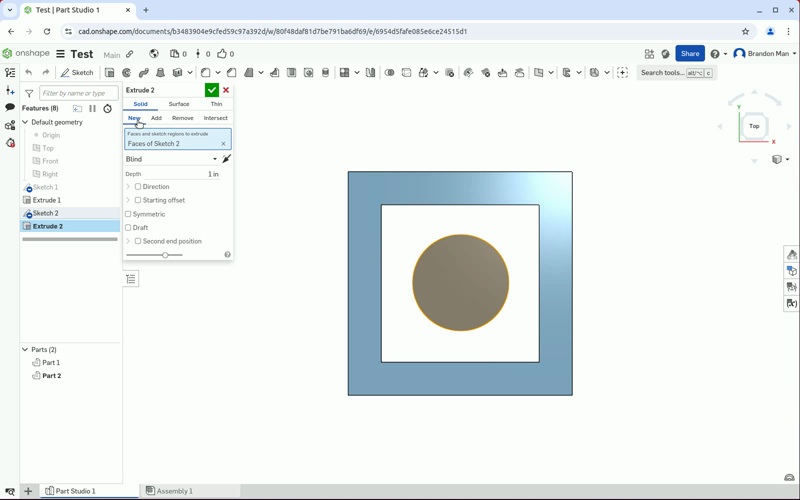
key(tab, 4)
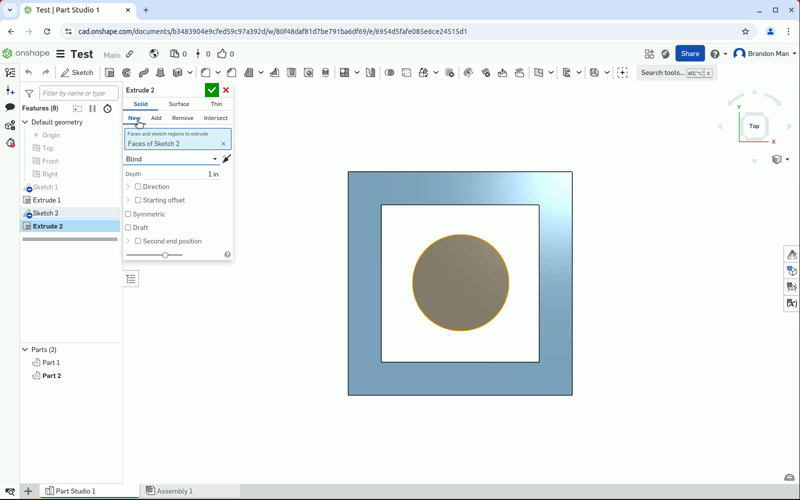
text(4.574)
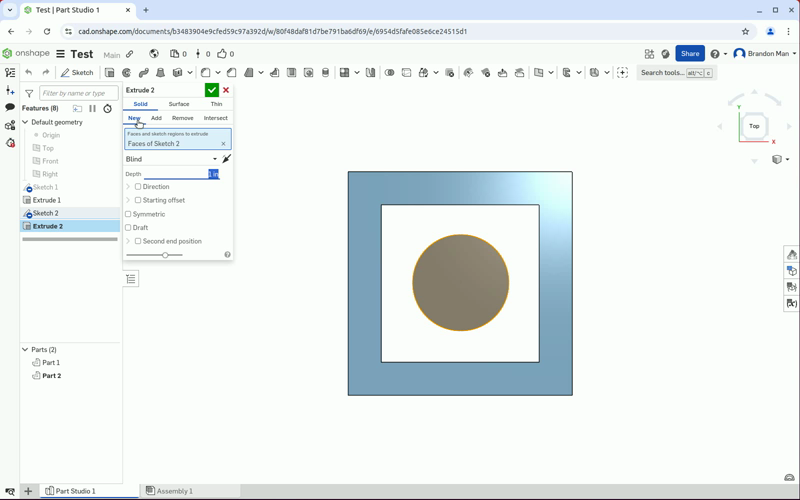
key(enter)
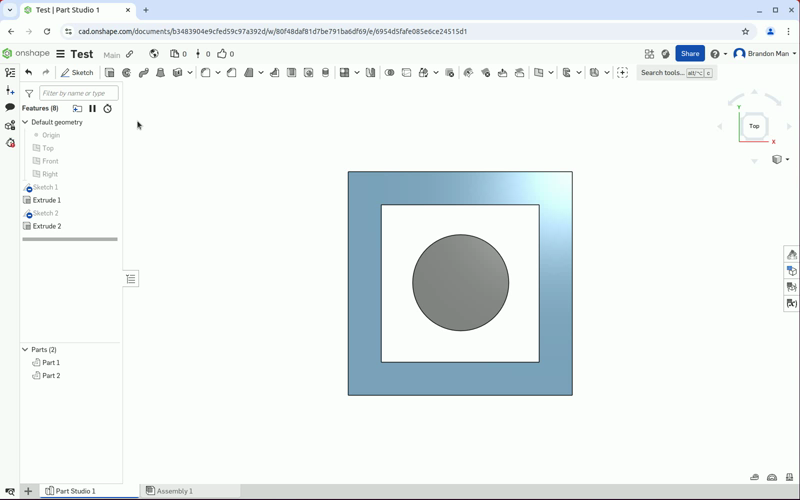
key(shift+h)
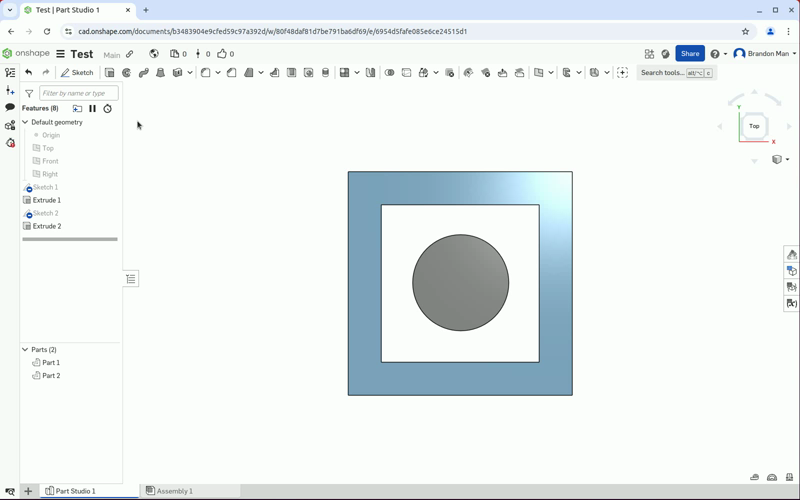
key(shift+h)
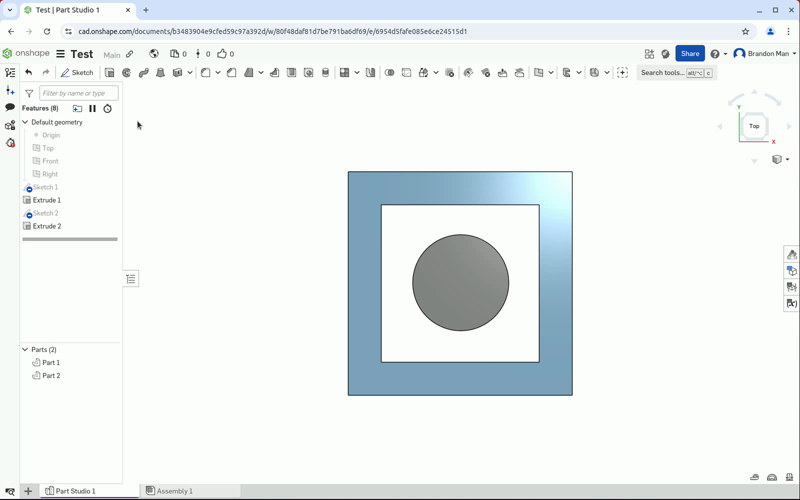
mouse_move(73, 189)
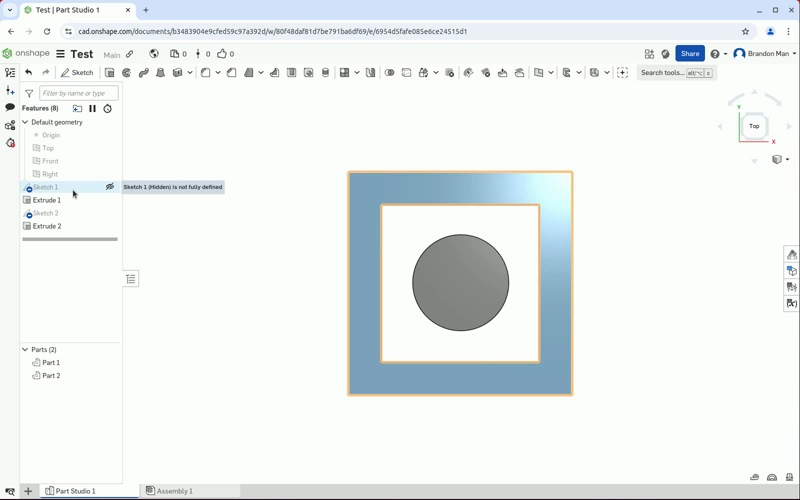
click(73, 189)
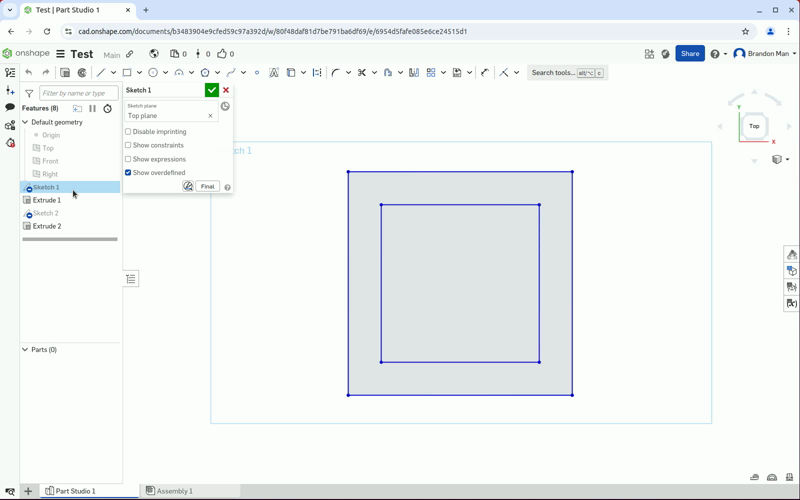
mouse_move(229, 92)
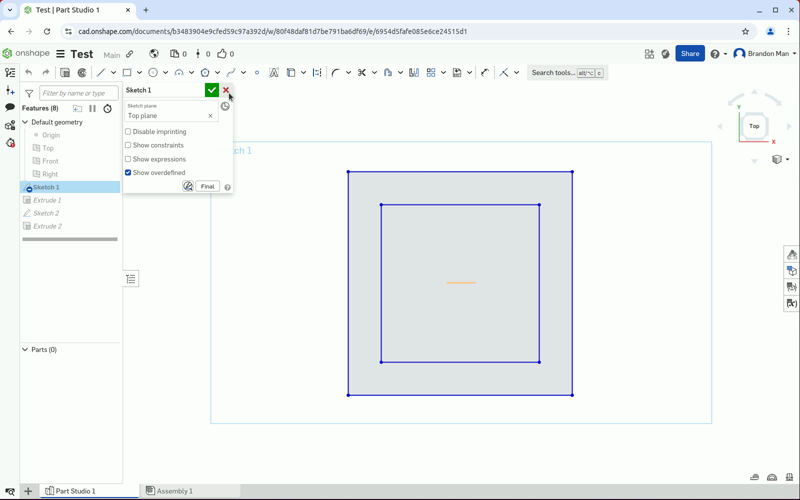
click(229, 92)
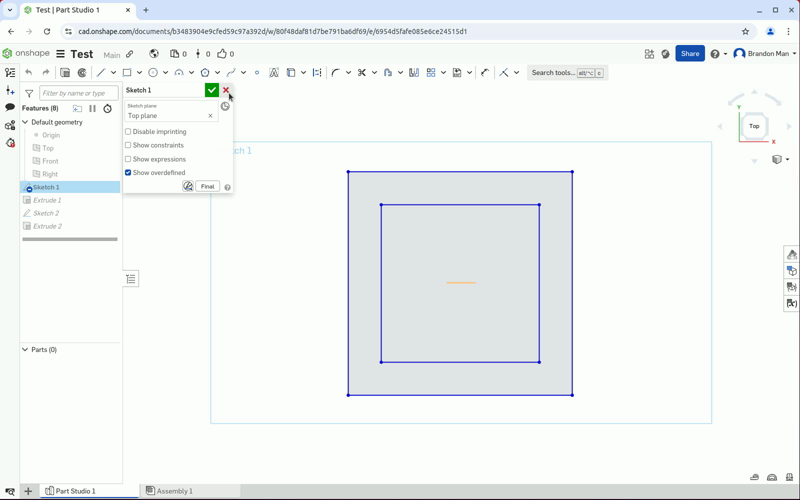
key(shift+s)
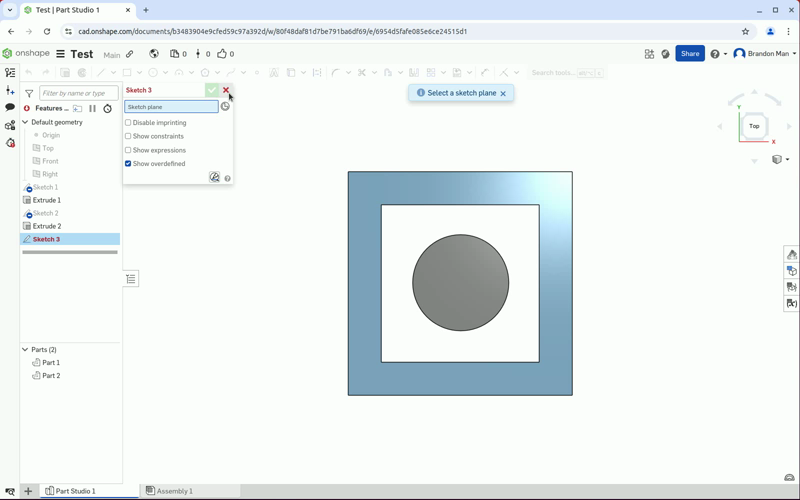
mouse_move(73, 150)
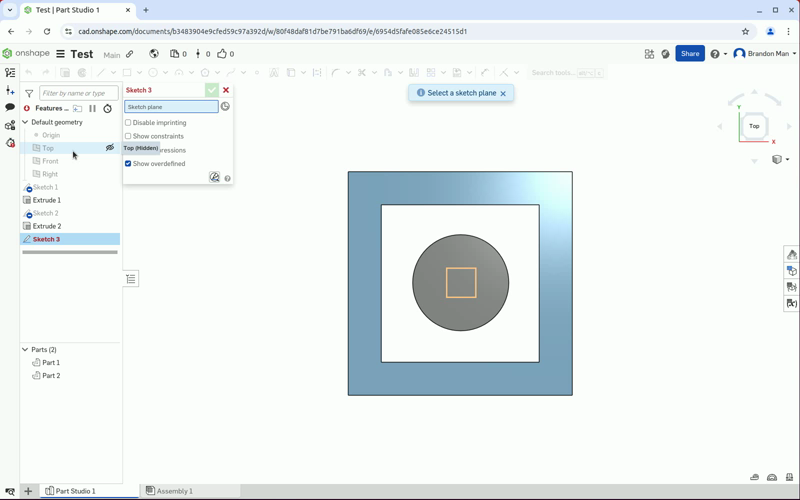
click(73, 150)
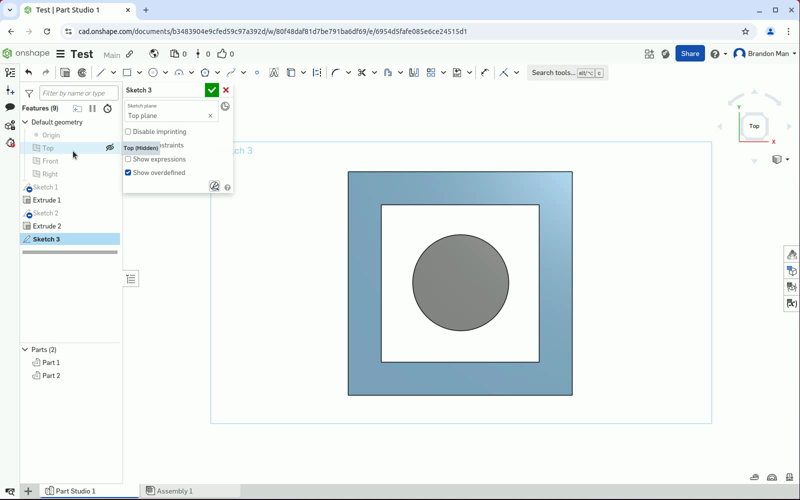
mouse_move(73, 352)
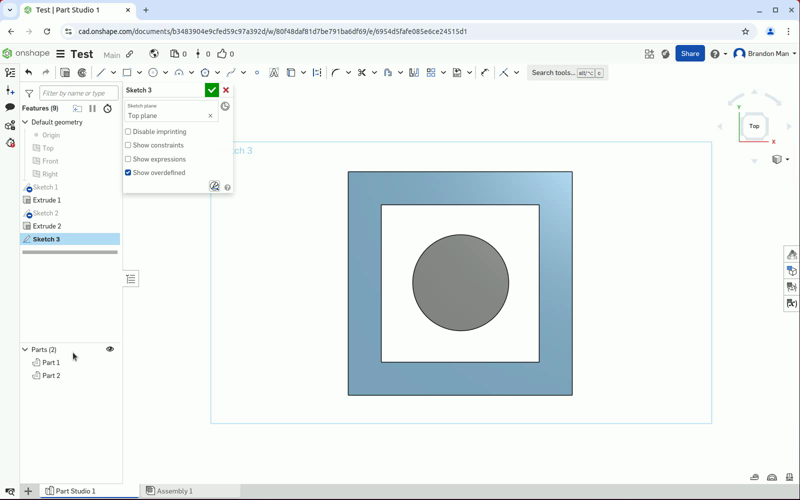
key(y)
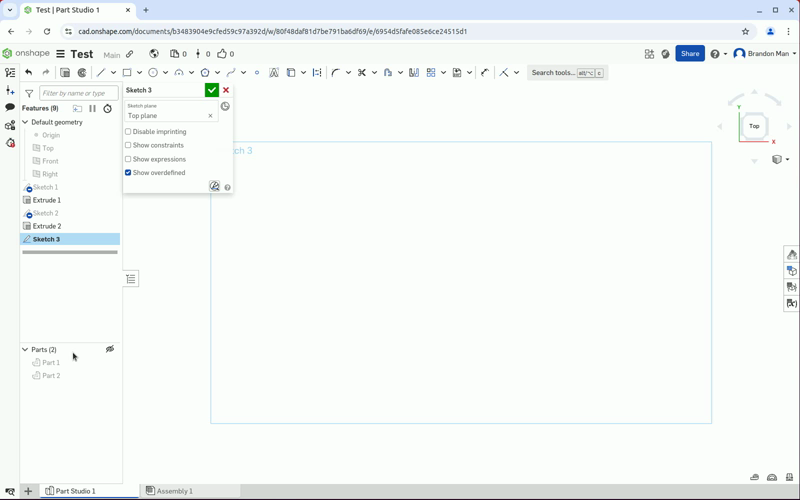
key(l)
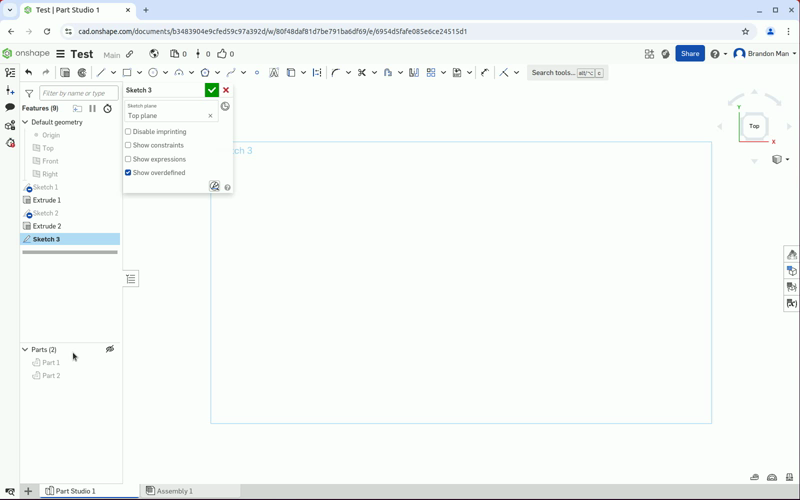
key_down(shift)
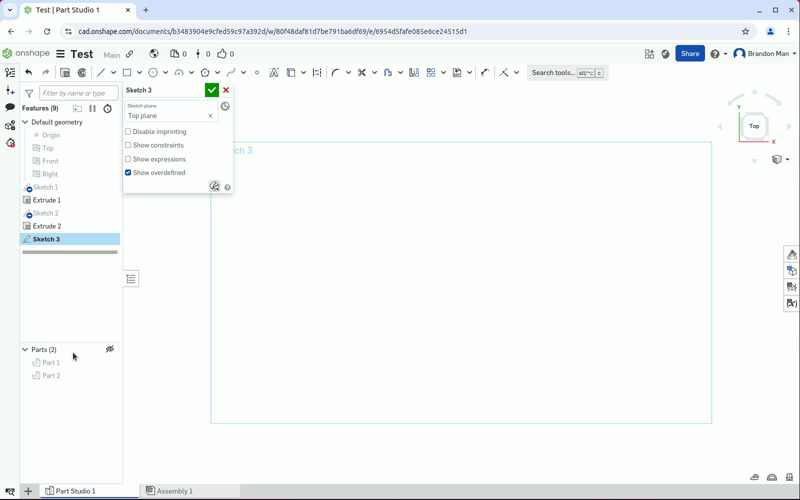
mouse_move(382, 361)
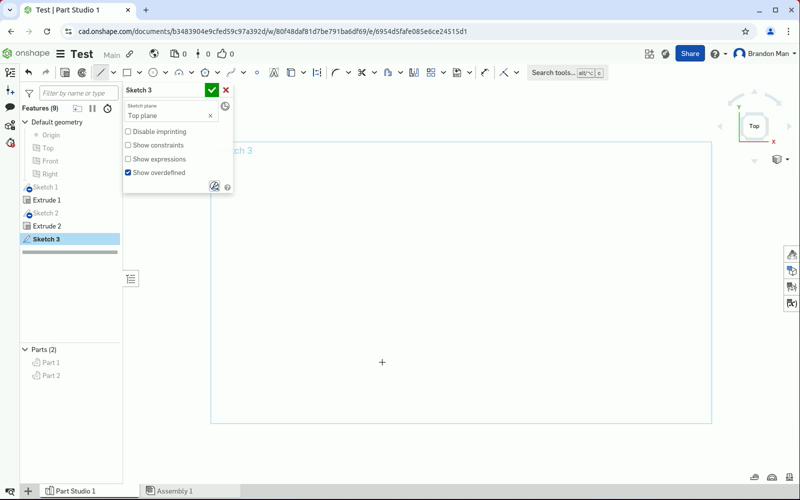
click(382, 361)
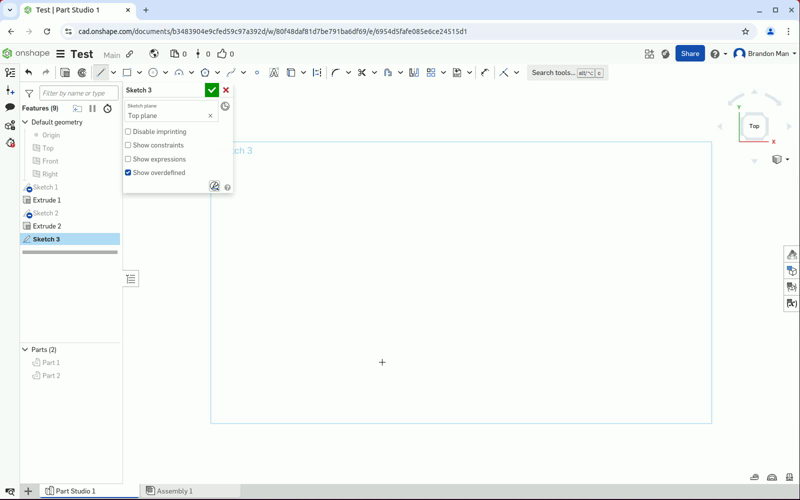
key_up(shift)
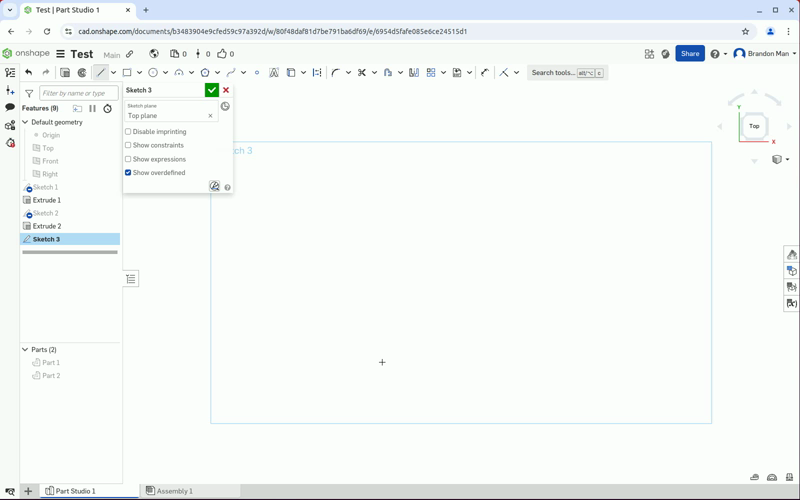
key_down(shift)
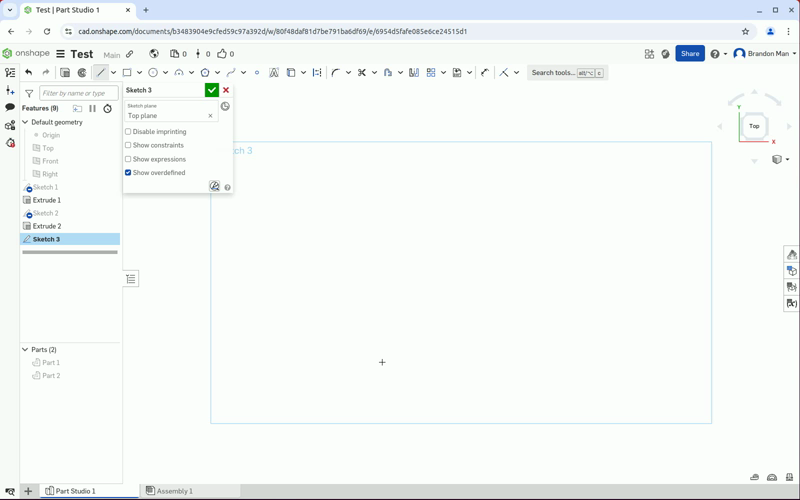
mouse_move(538, 361)
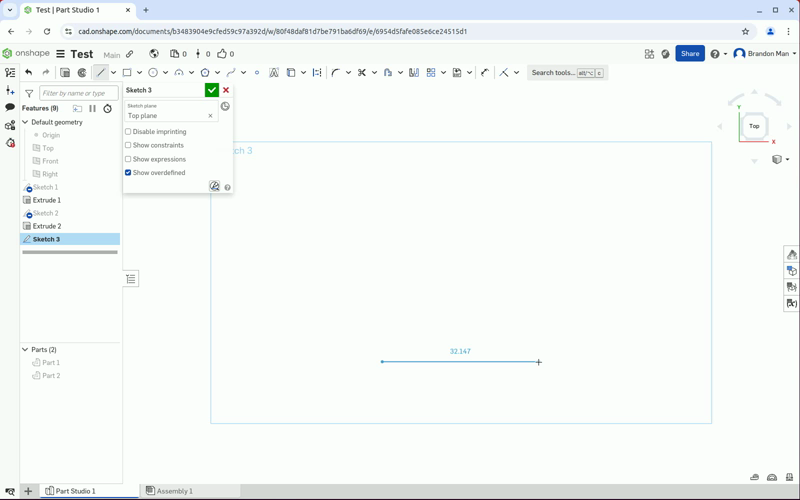
click(538, 361)
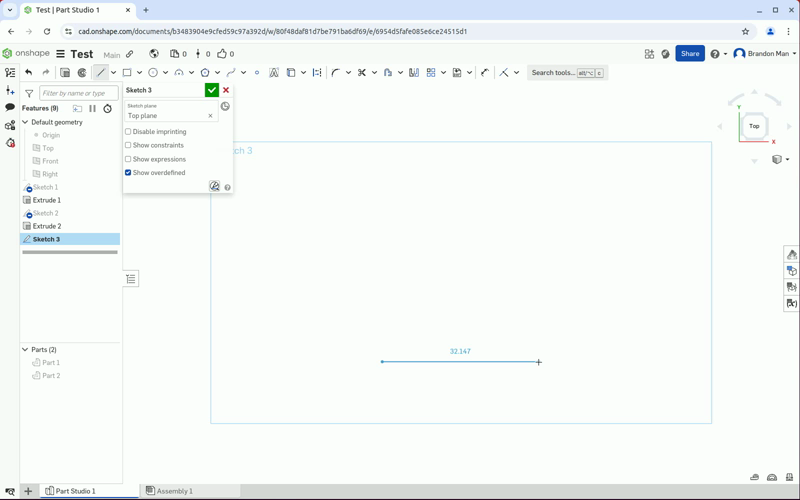
key_up(shift)
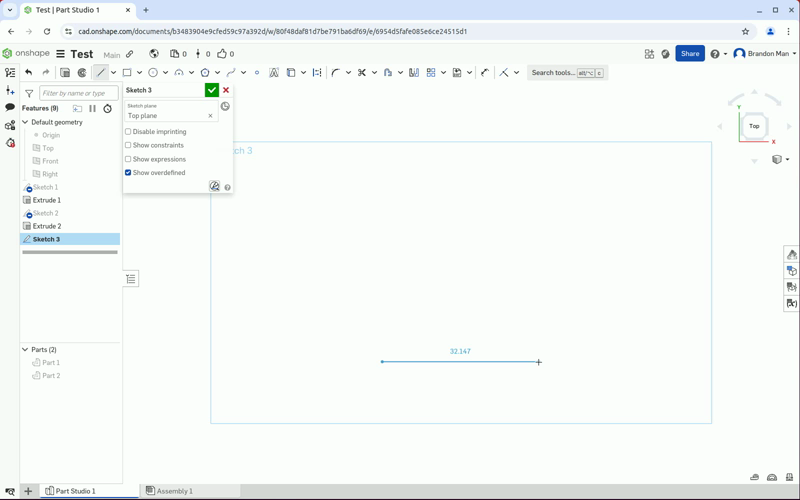
key_down(shift)
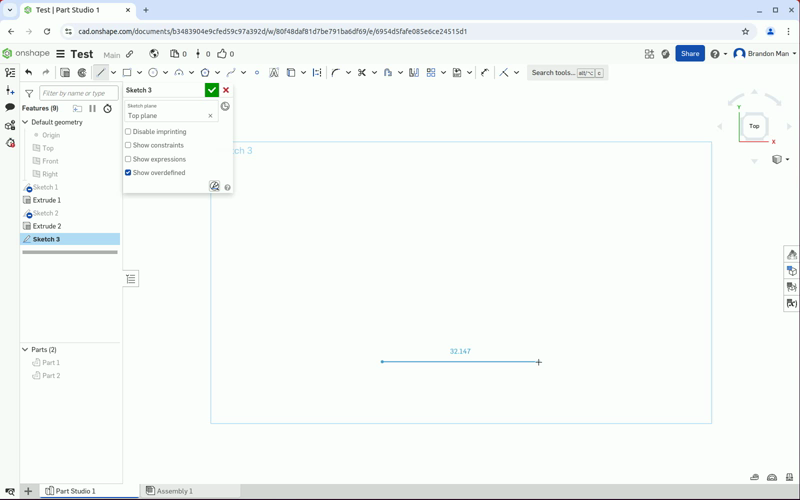
mouse_move(538, 204)
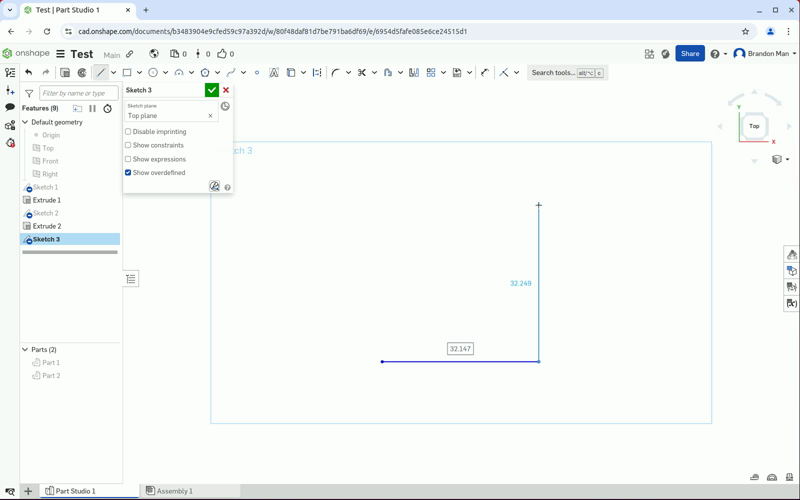
click(538, 204)
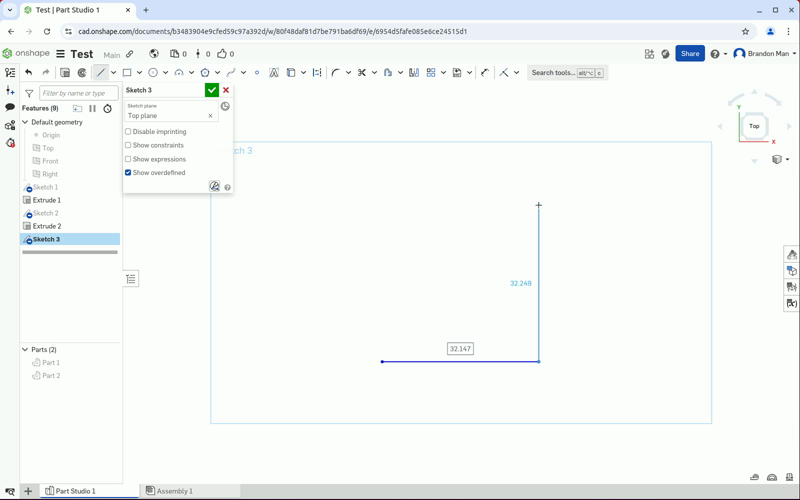
key_up(shift)
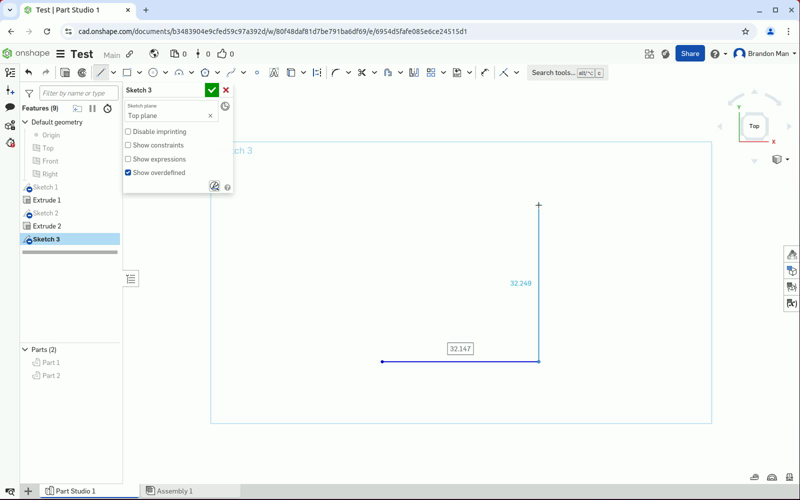
key_down(shift)
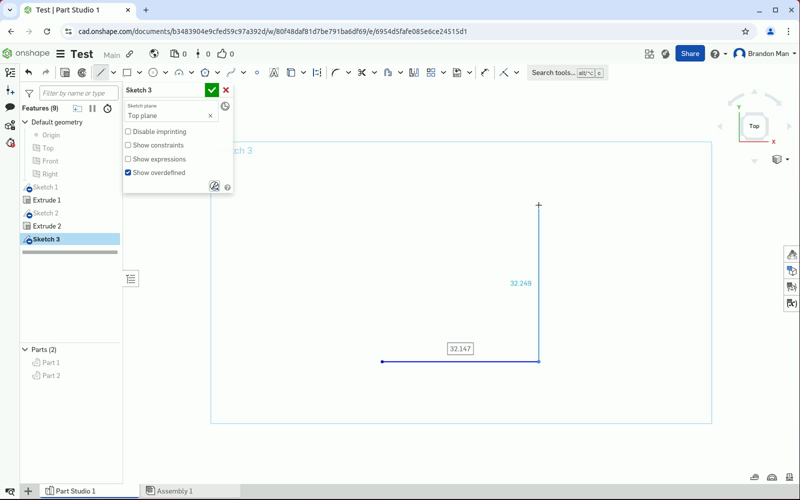
mouse_move(382, 204)
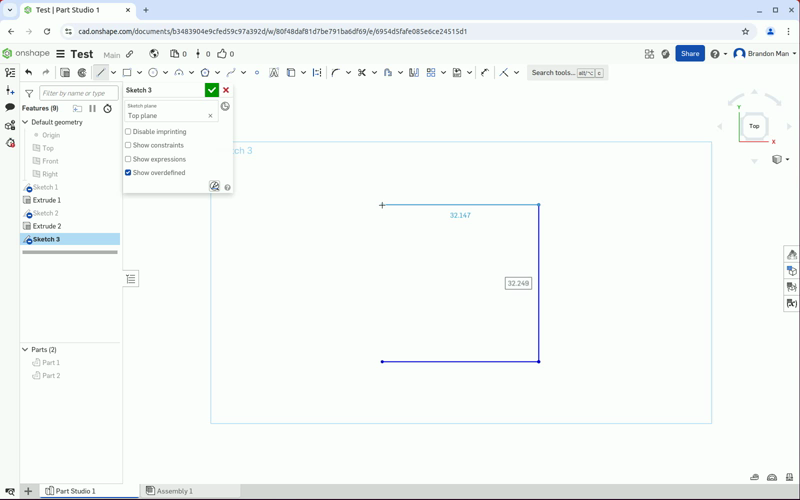
click(382, 204)
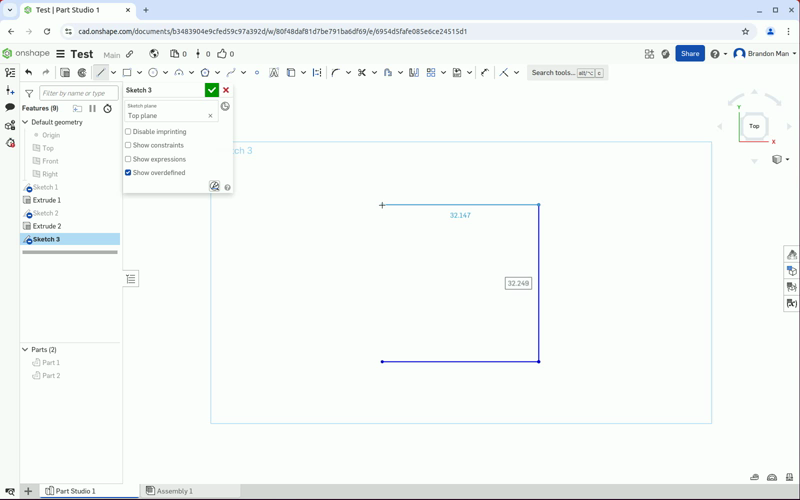
key_up(shift)
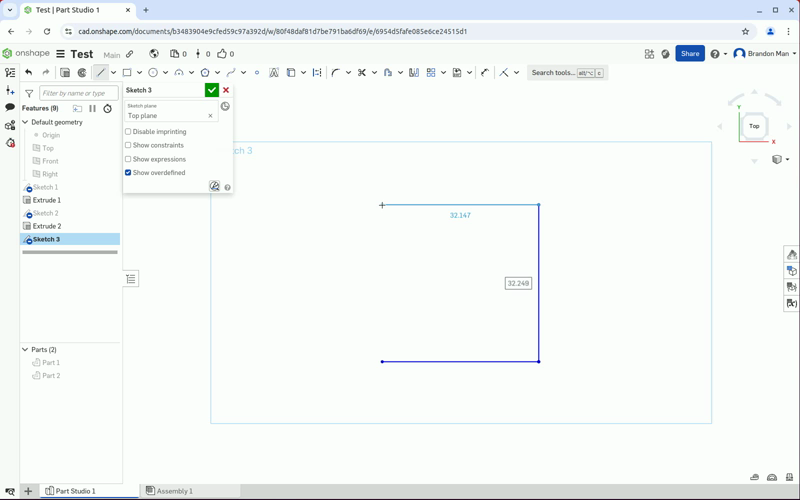
key_down(shift)
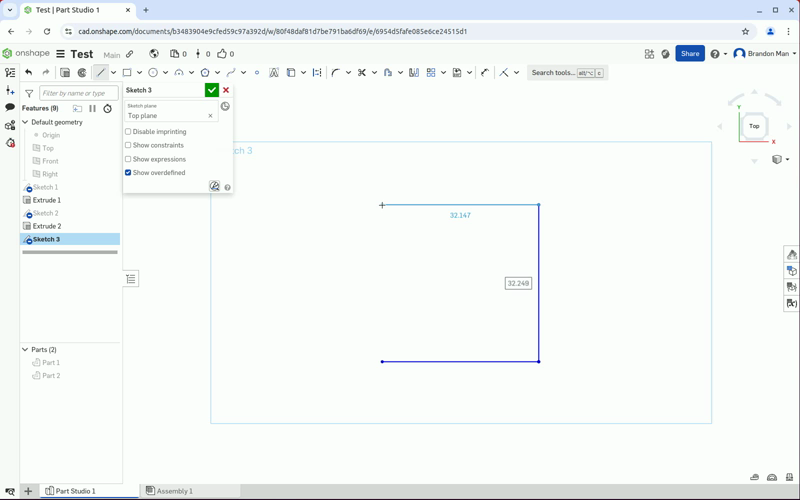
mouse_move(382, 361)
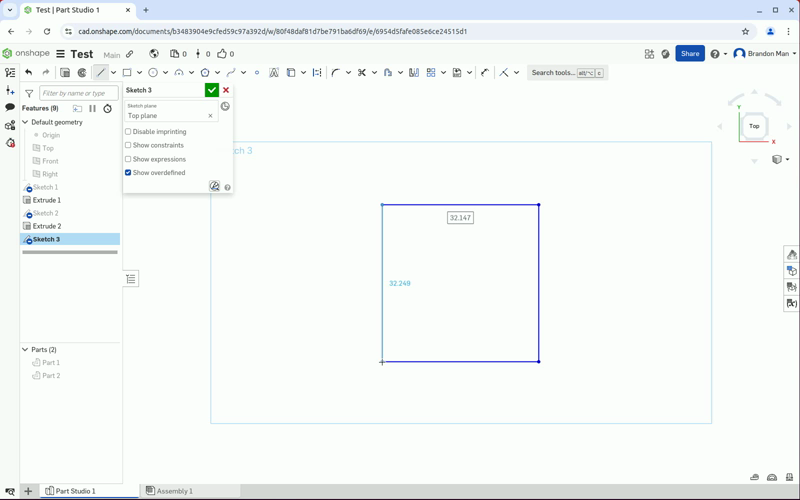
key_up(shift)
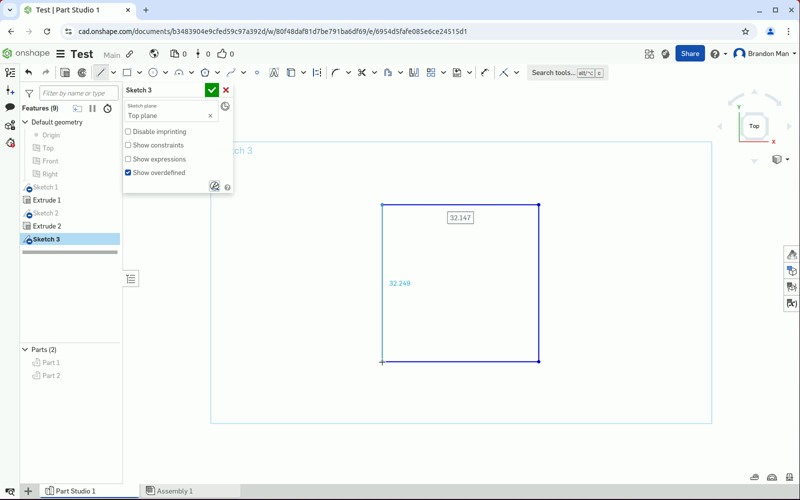
click(382, 361)
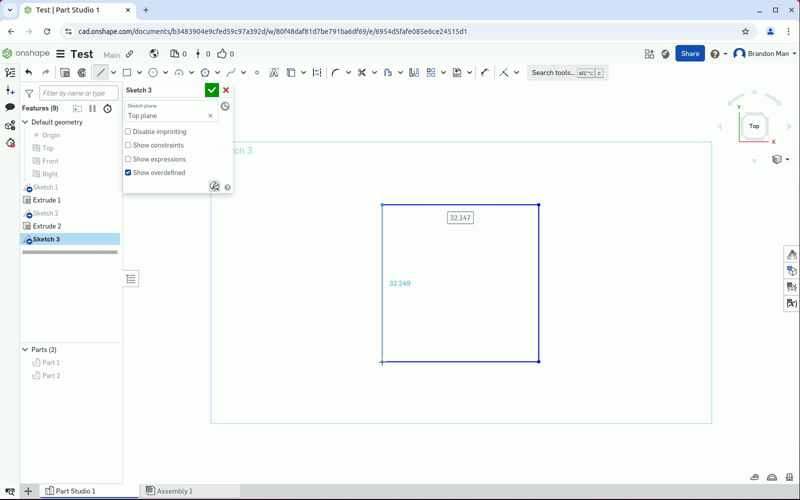
key(esc)
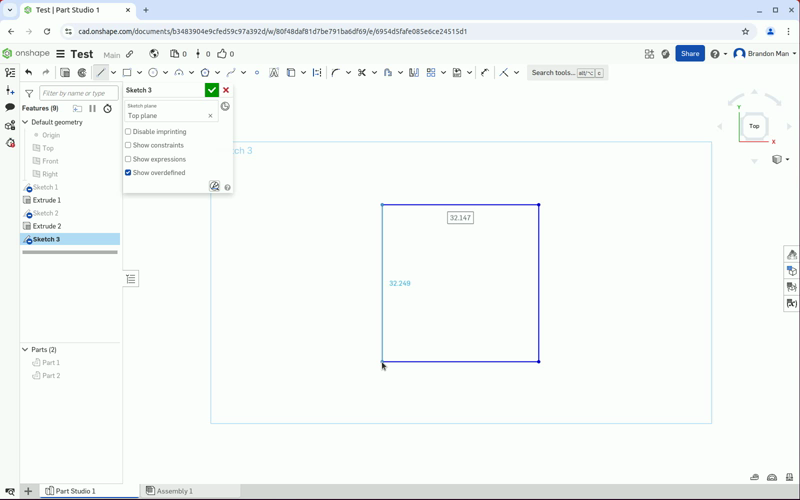
key(c)
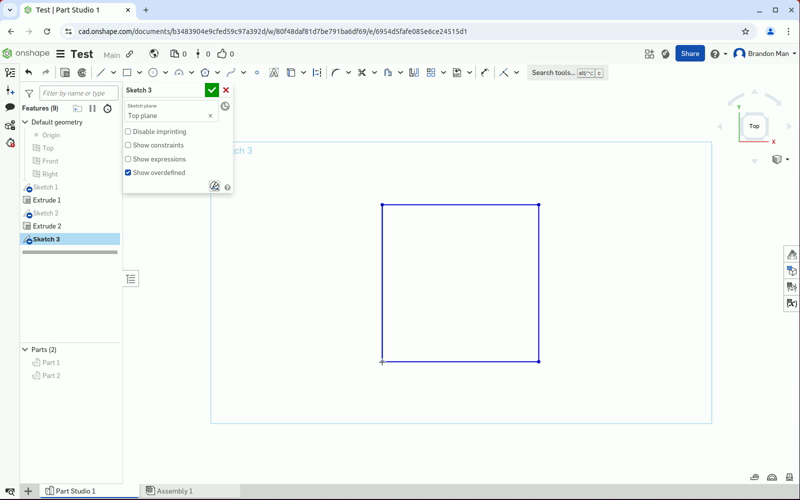
key_down(shift)
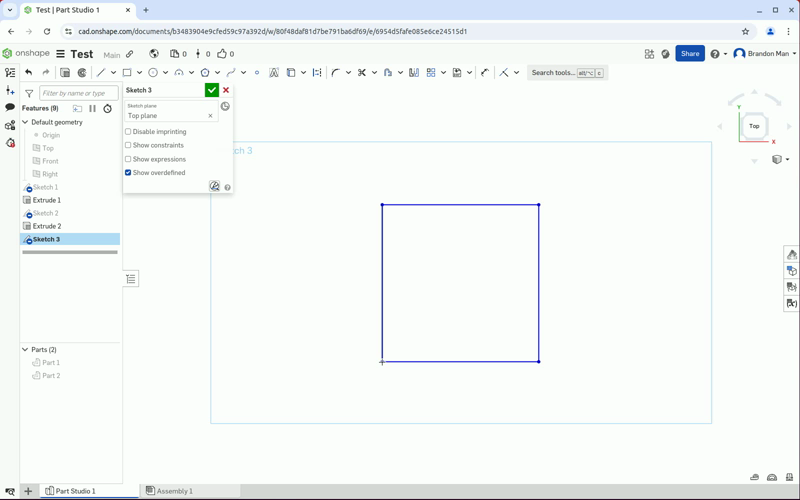
mouse_move(461, 282)
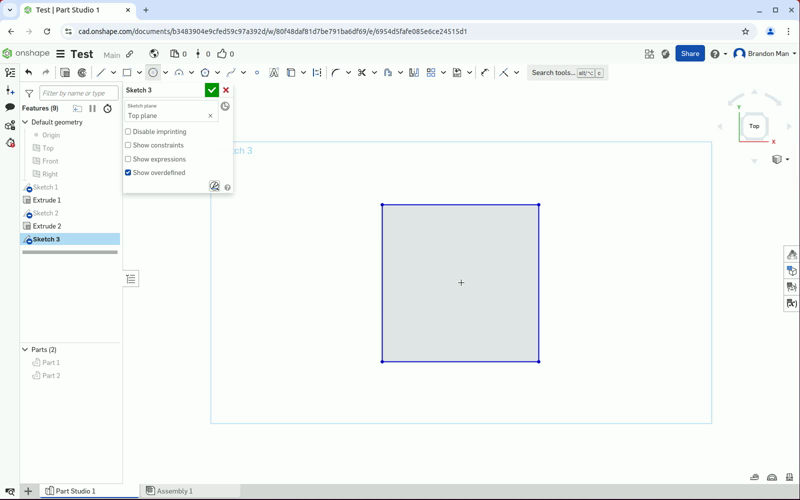
click(461, 282)
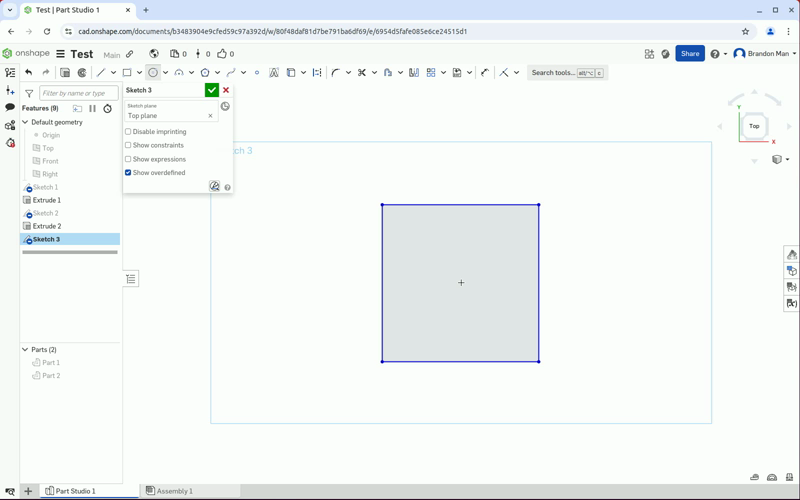
key_up(shift)
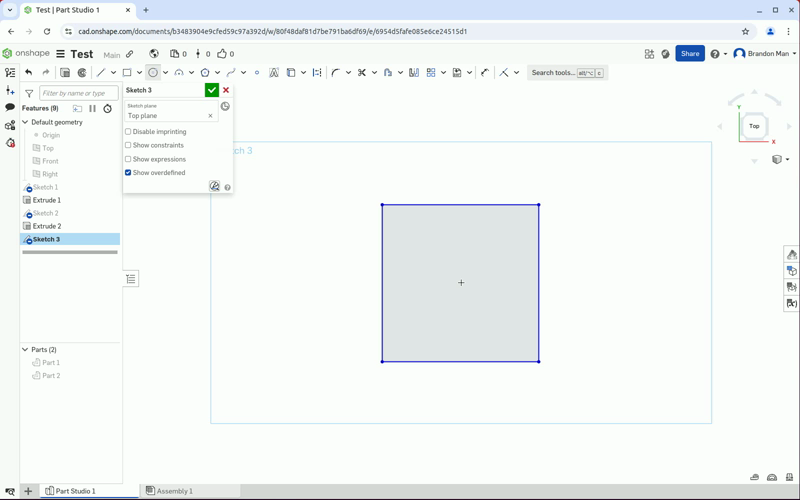
mouse_move(509, 282)
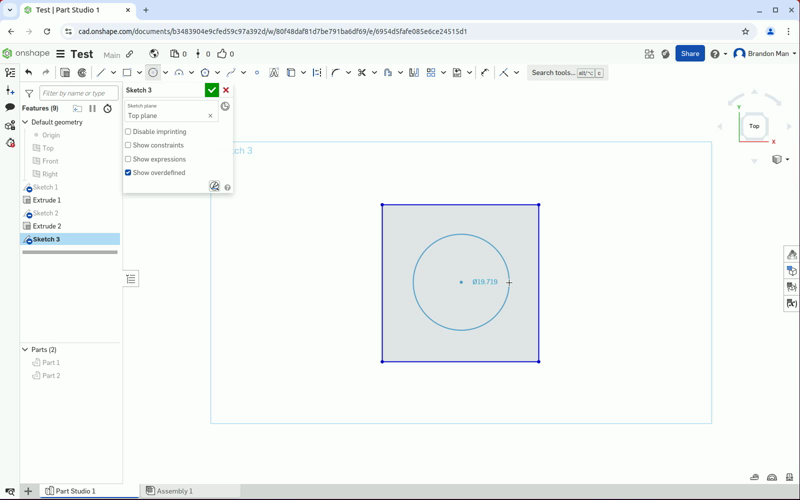
click(509, 282)
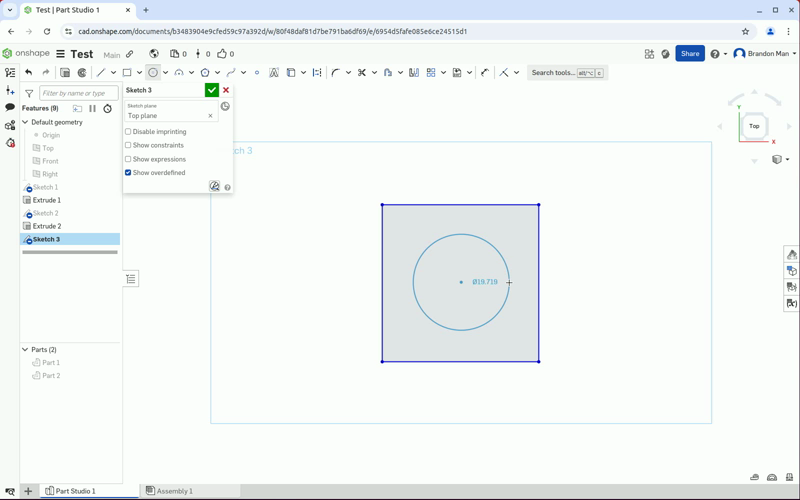
key(esc)
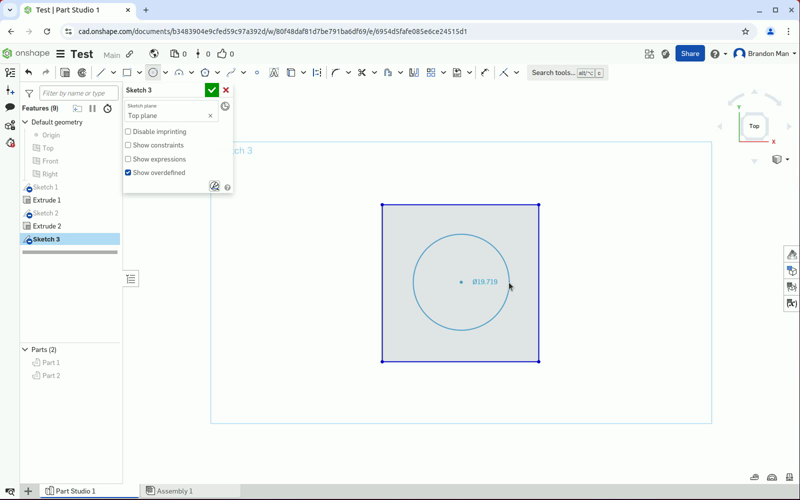
mouse_move(395, 330)
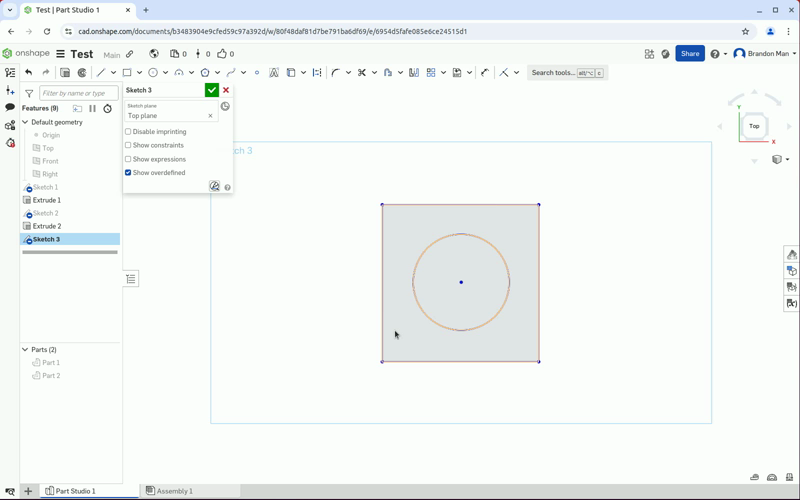
click(395, 330)
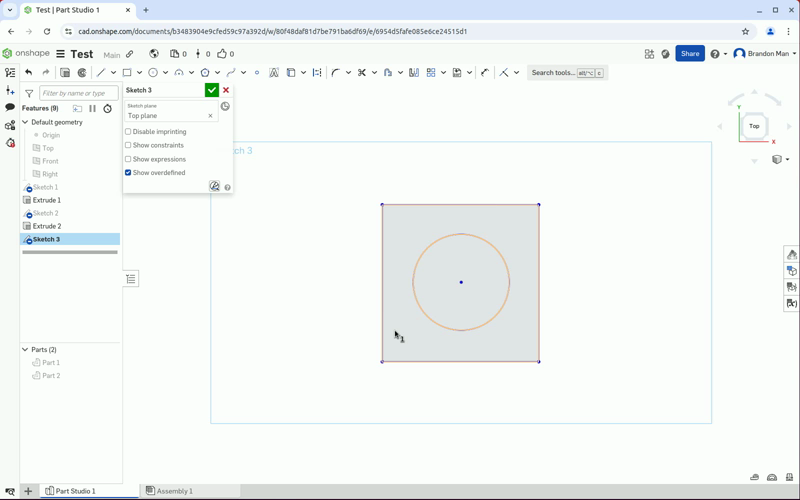
mouse_move(73, 352)
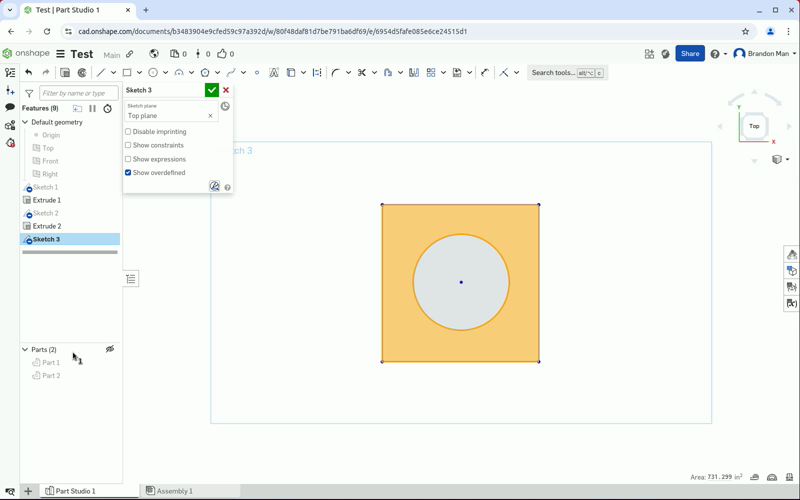
key(shift+y)
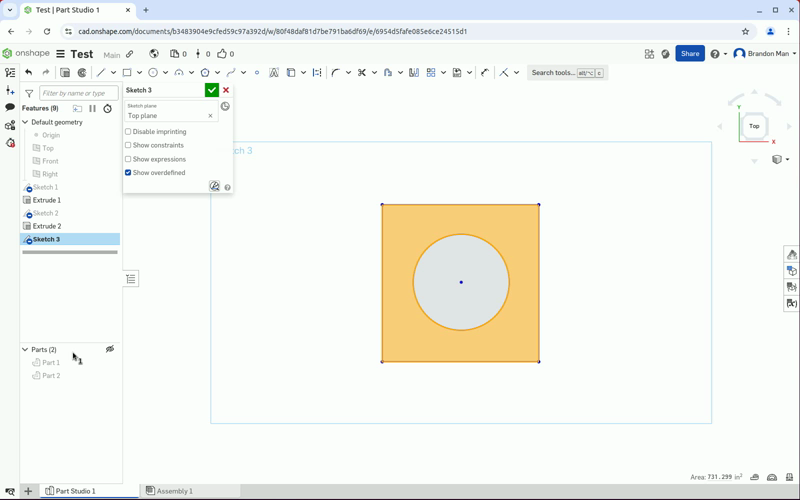
key(shift+e)
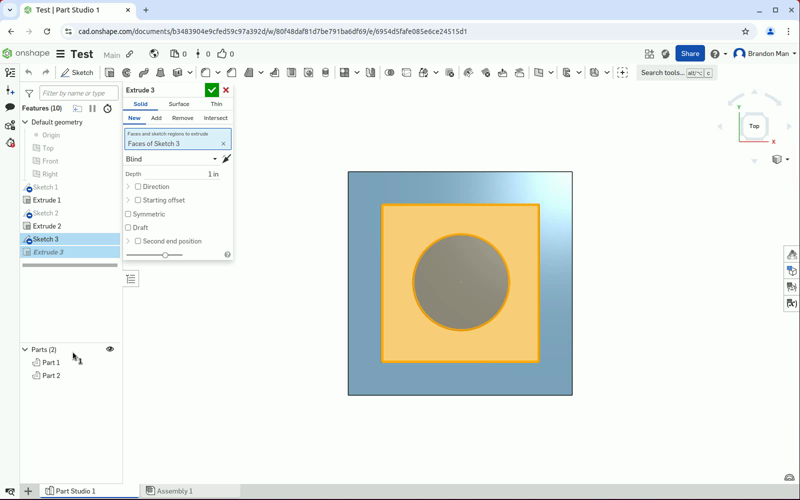
mouse_move(143, 106)
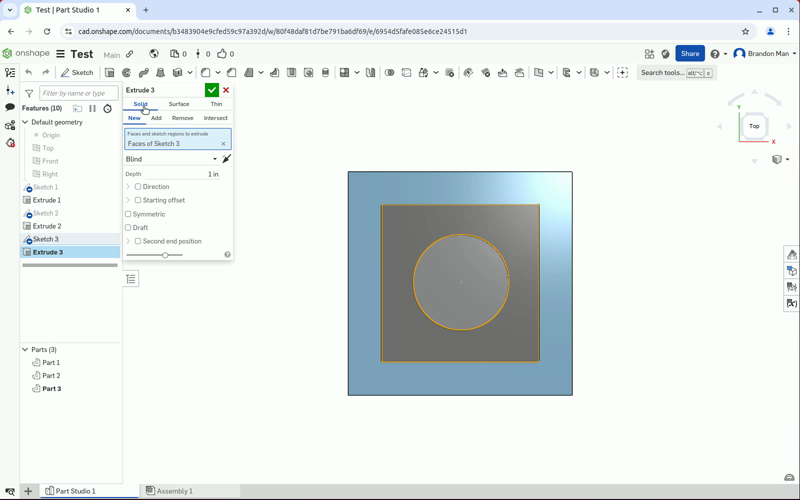
click(143, 106)
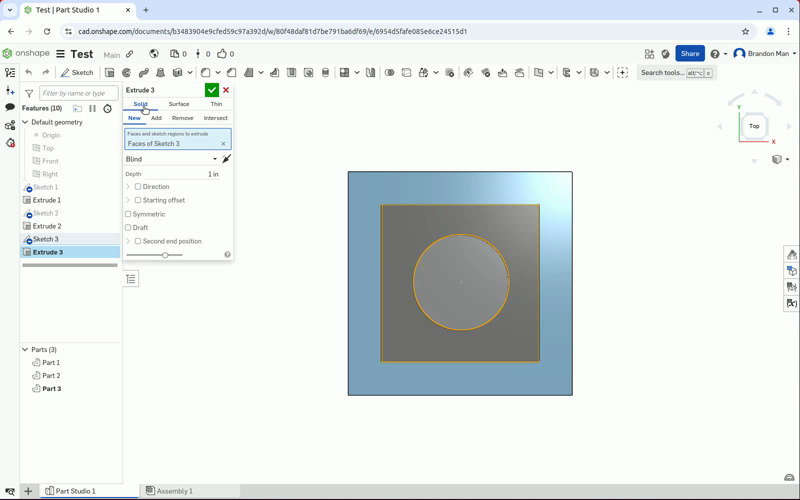
mouse_move(137, 120)
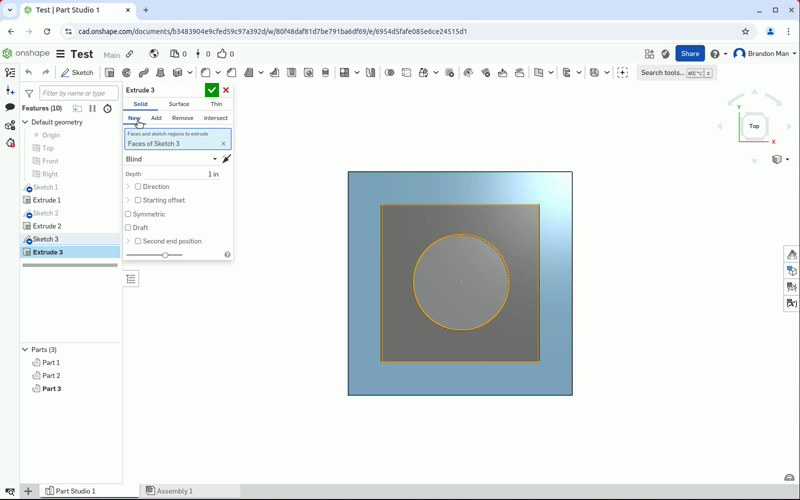
click(137, 120)
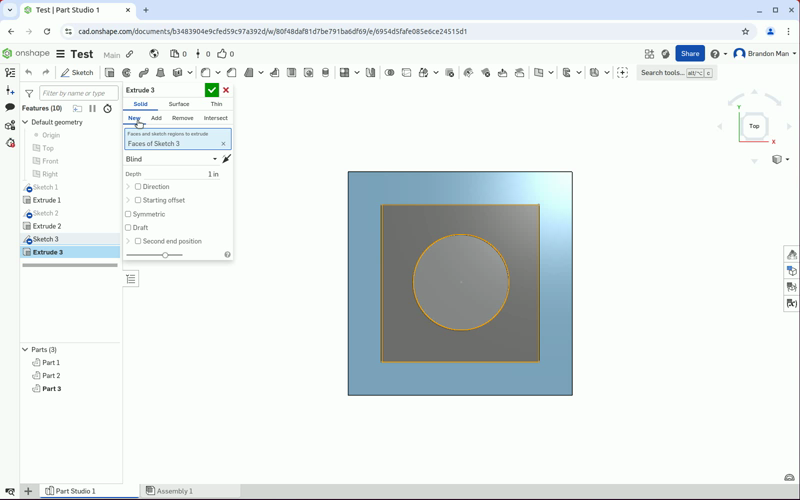
key(tab, 4)
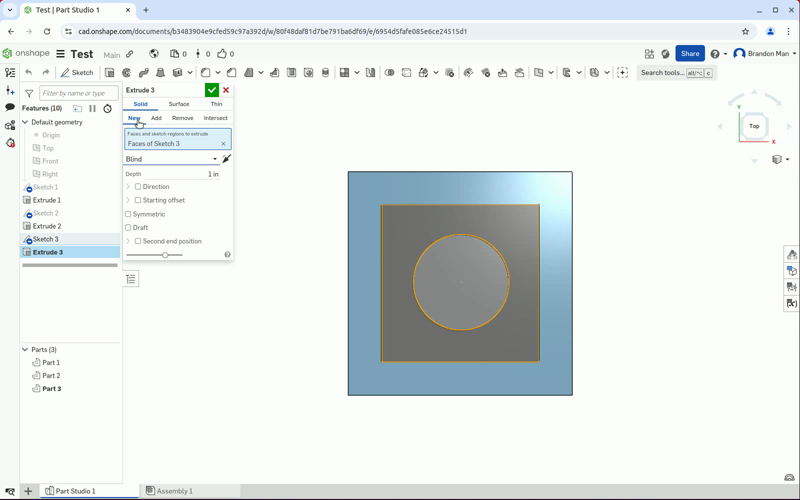
text(4.574)
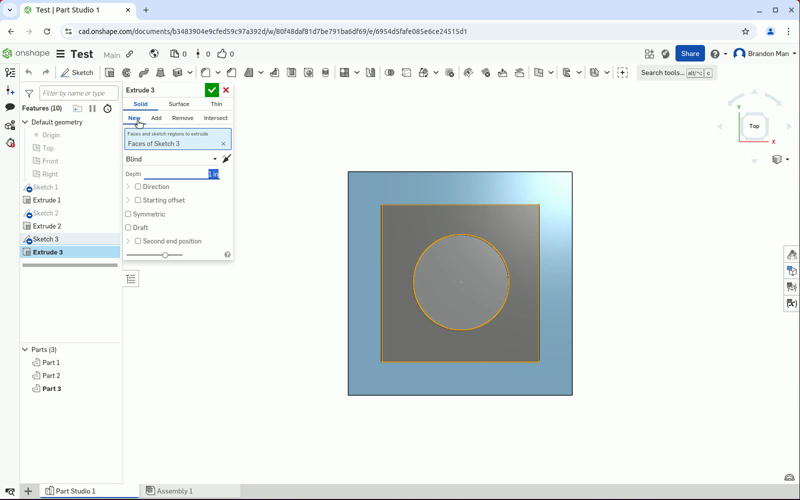
key(enter)
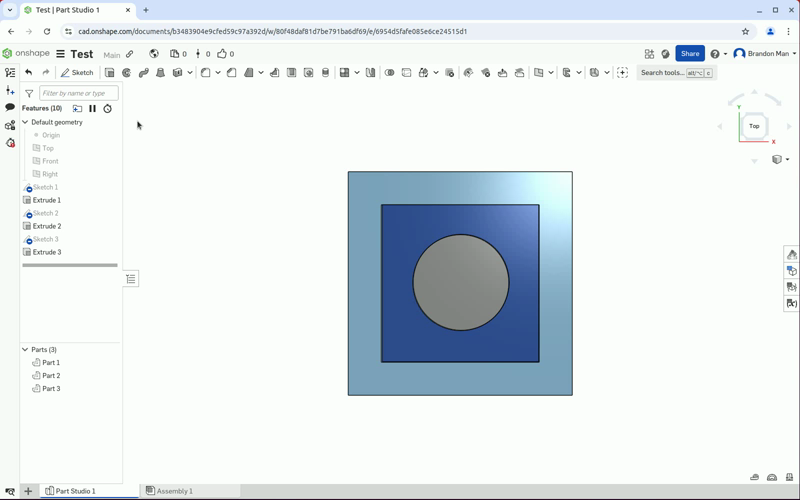
key(shift+h)
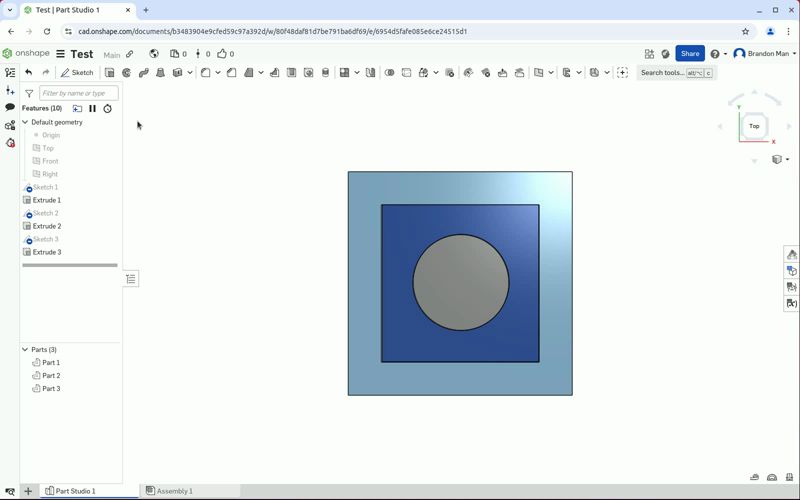
key(shift+h)
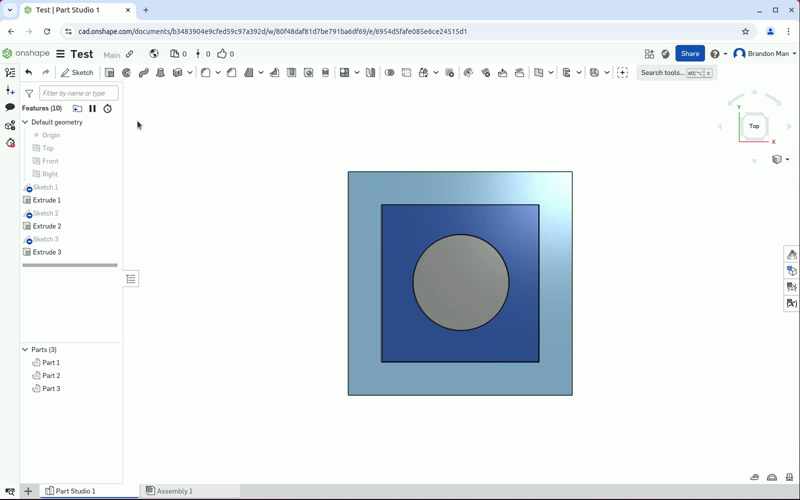
mouse_move(73, 189)
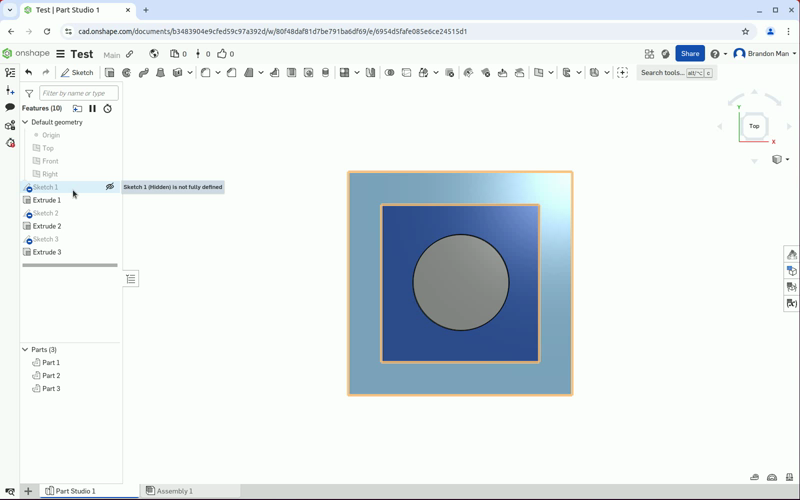
click(73, 189)
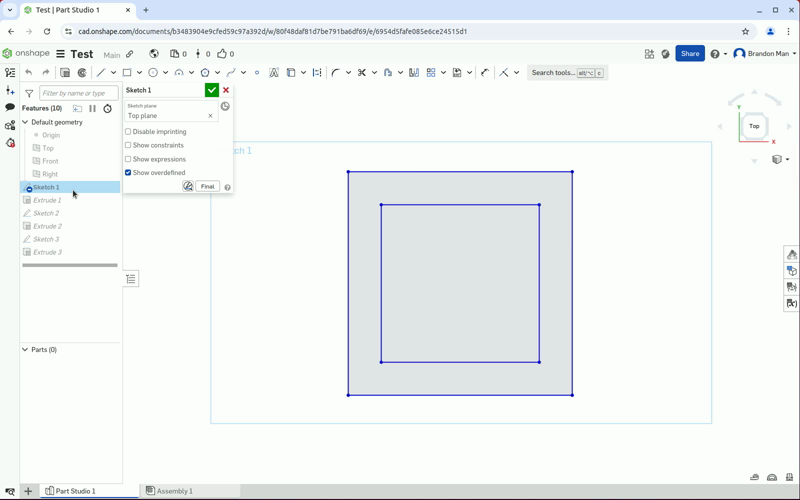
mouse_move(229, 92)
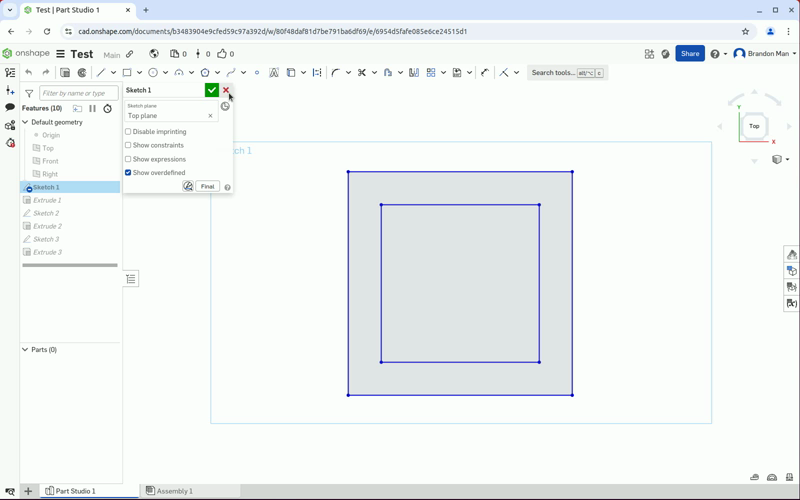
click(229, 92)
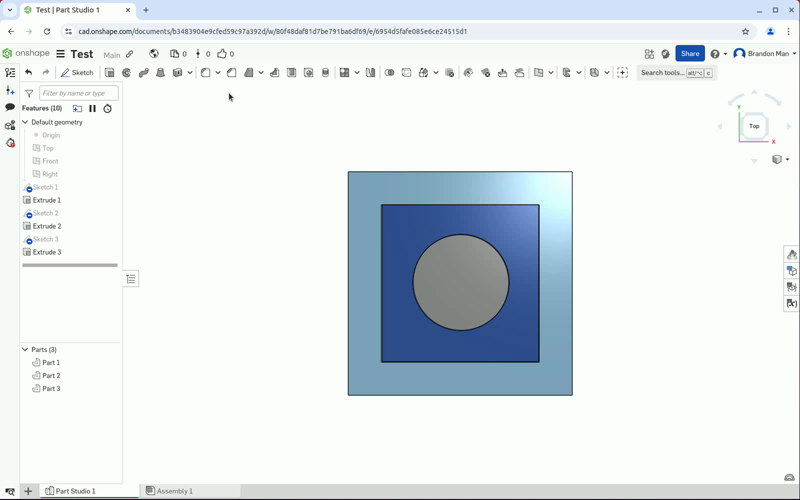
mouse_move(541, 75)
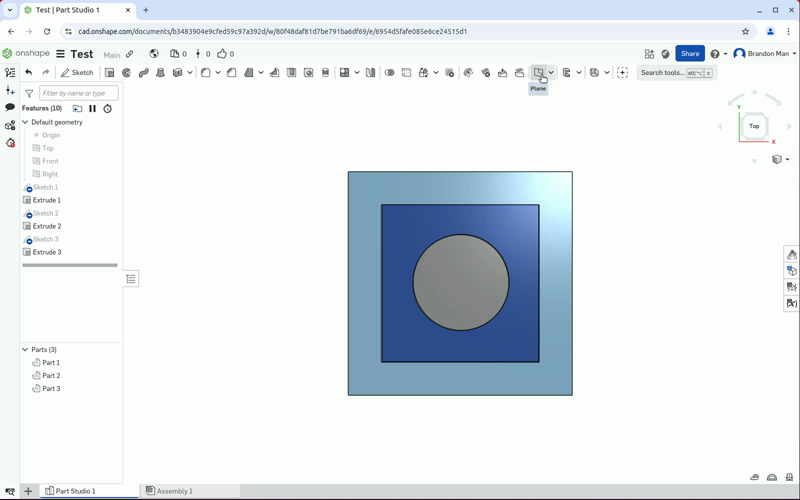
click(541, 75)
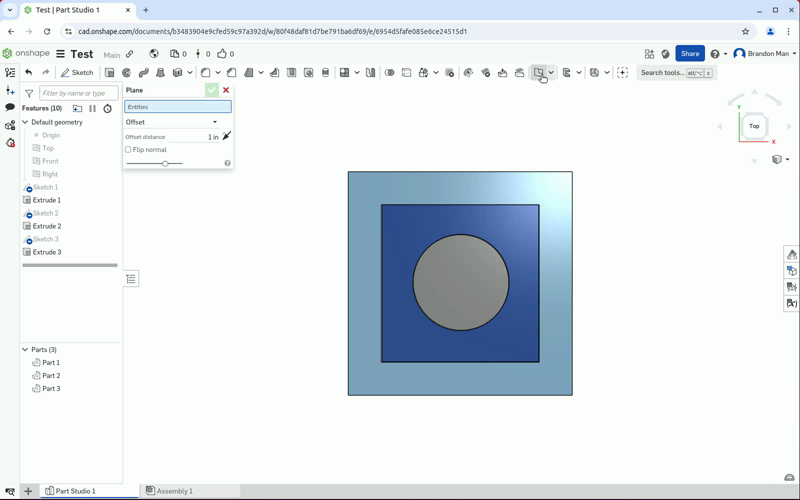
mouse_move(73, 150)
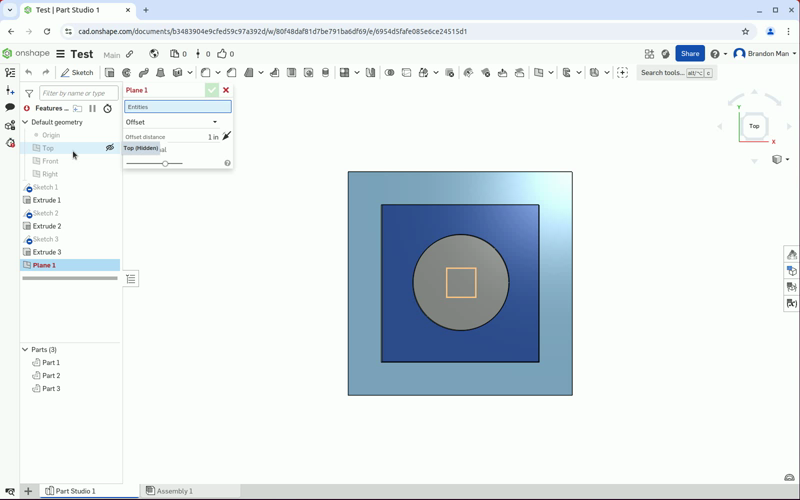
click(73, 150)
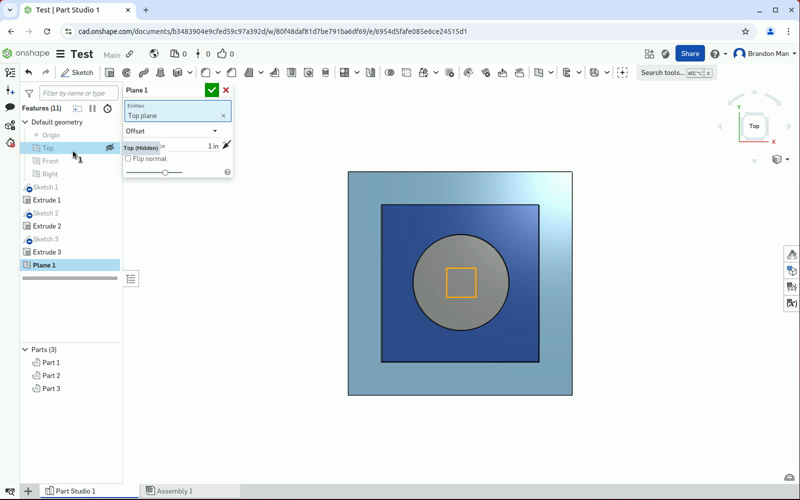
key(tab, 2)
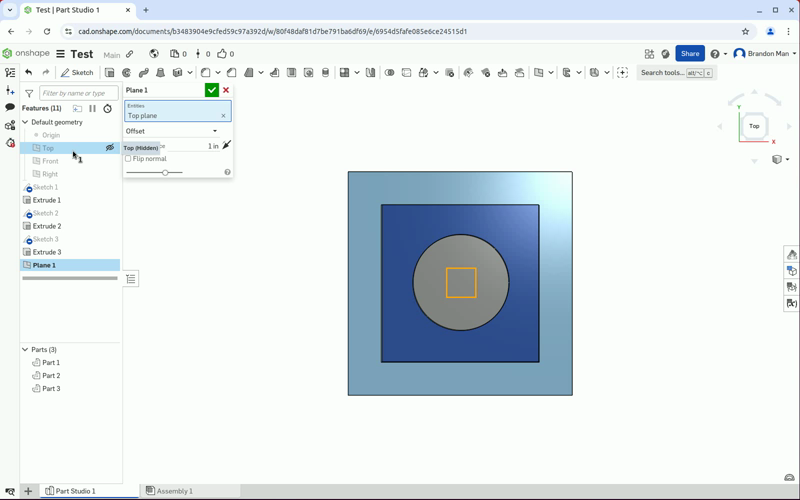
text(4.56)
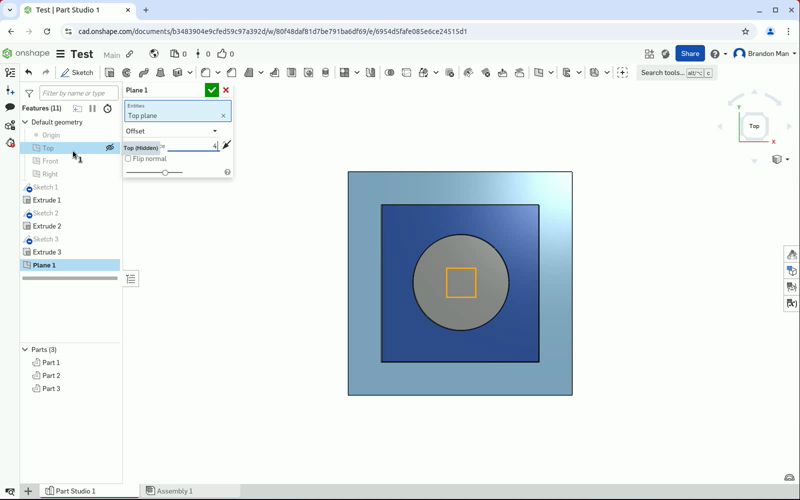
key(enter, 2)
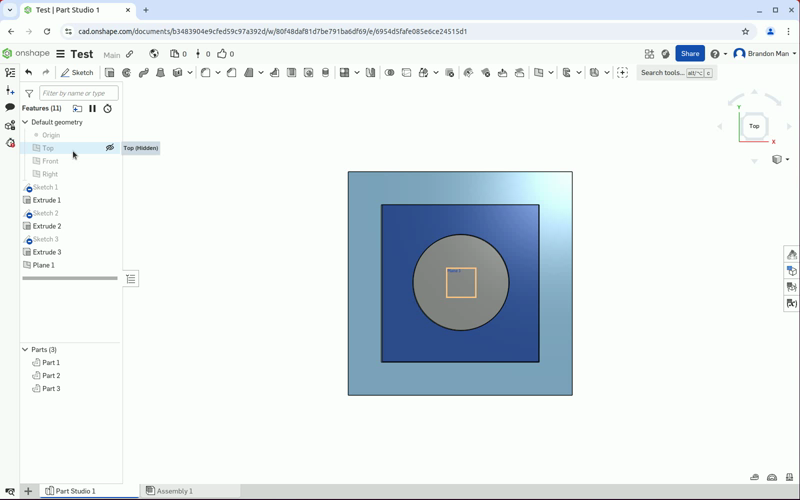
key(shift+s)
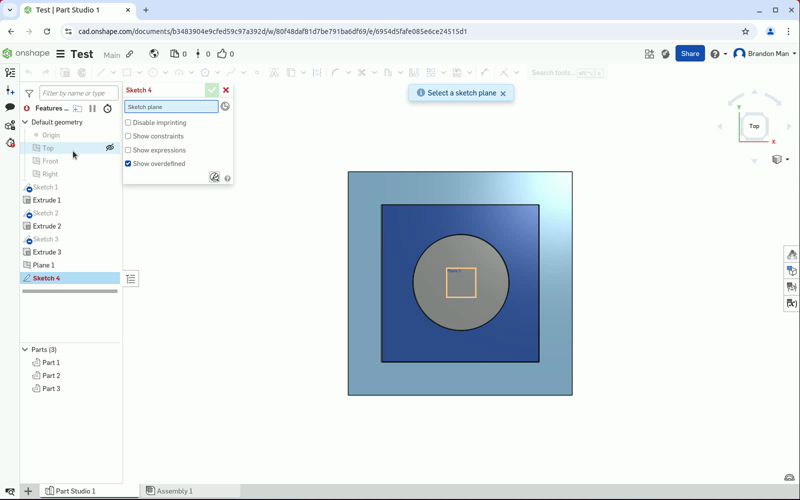
mouse_move(73, 267)
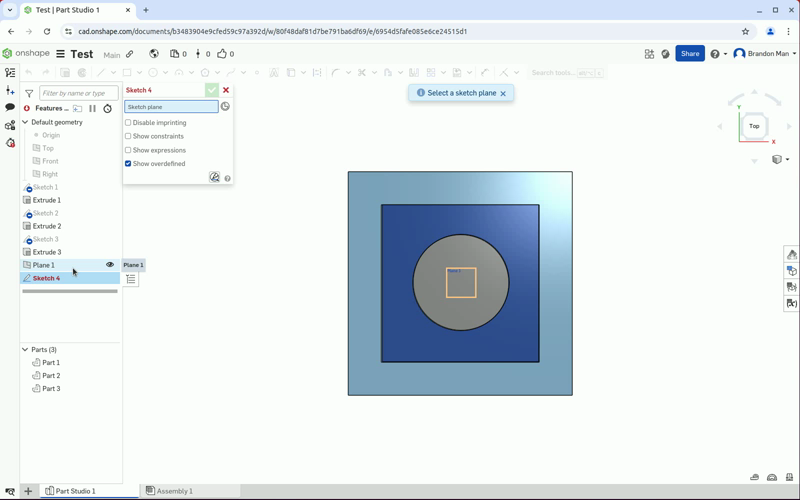
click(73, 267)
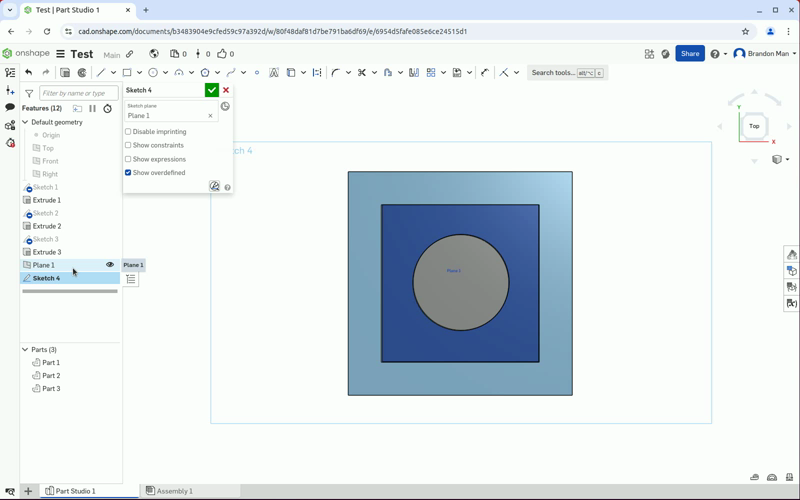
mouse_move(73, 352)
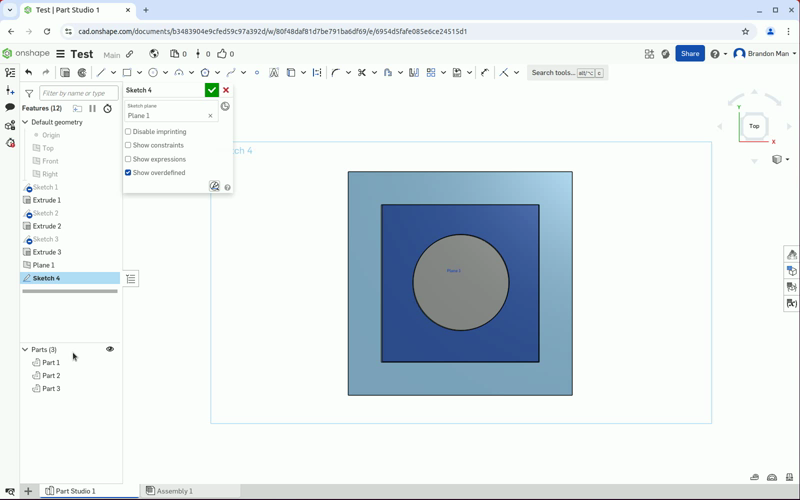
key(y)
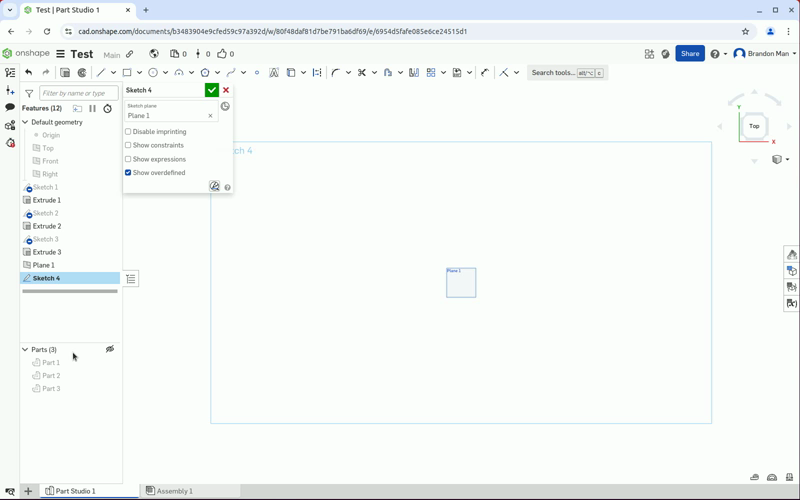
key(l)
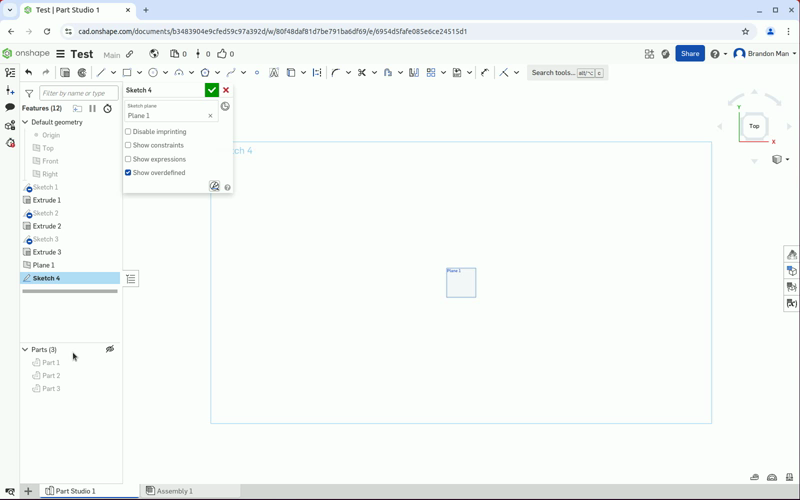
key_down(shift)
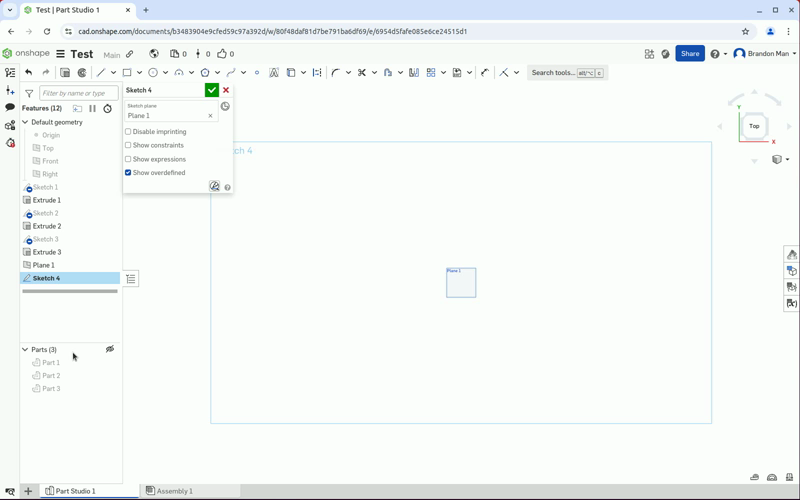
mouse_move(382, 361)
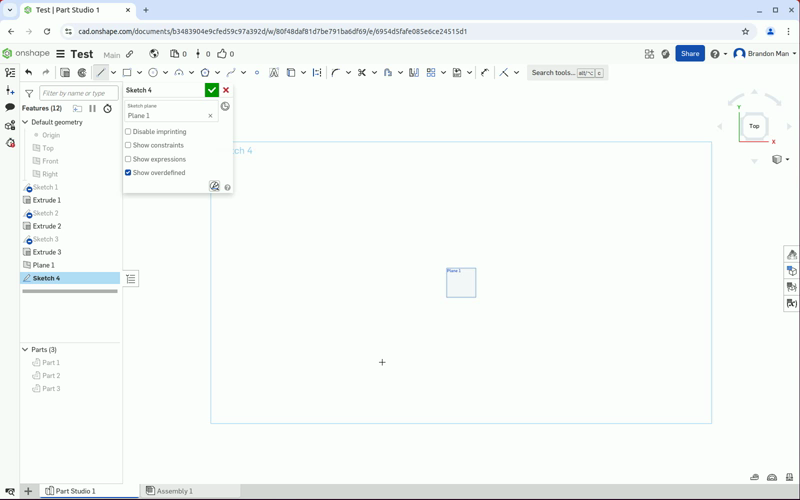
click(382, 361)
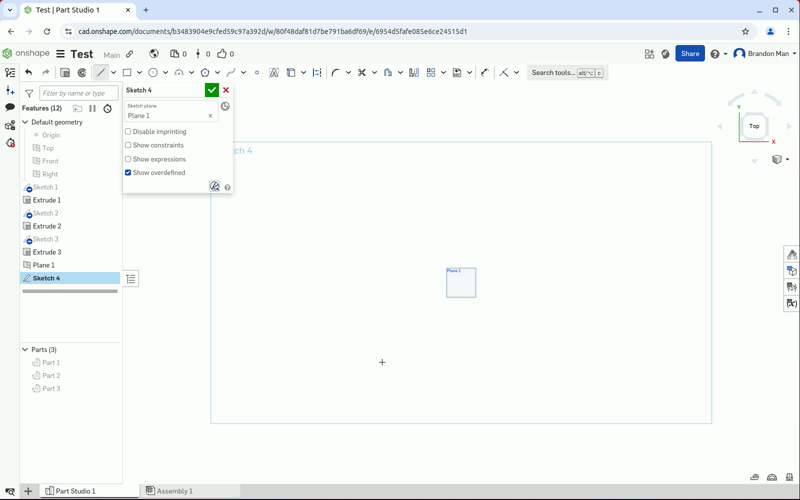
key_up(shift)
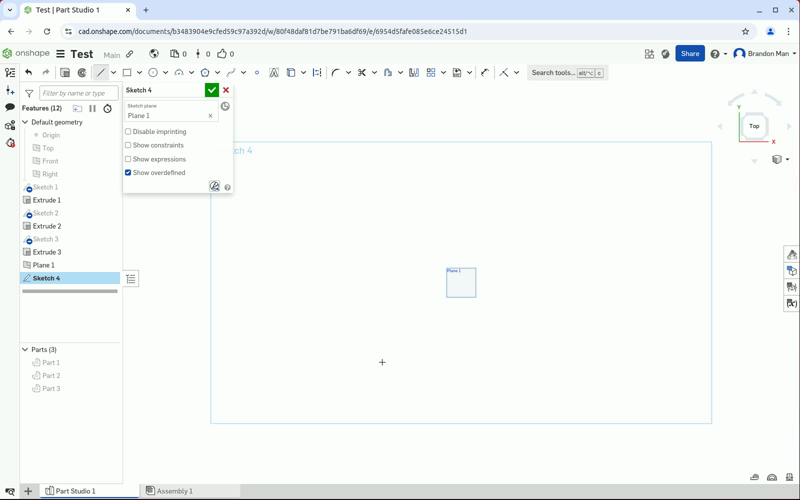
key_down(shift)
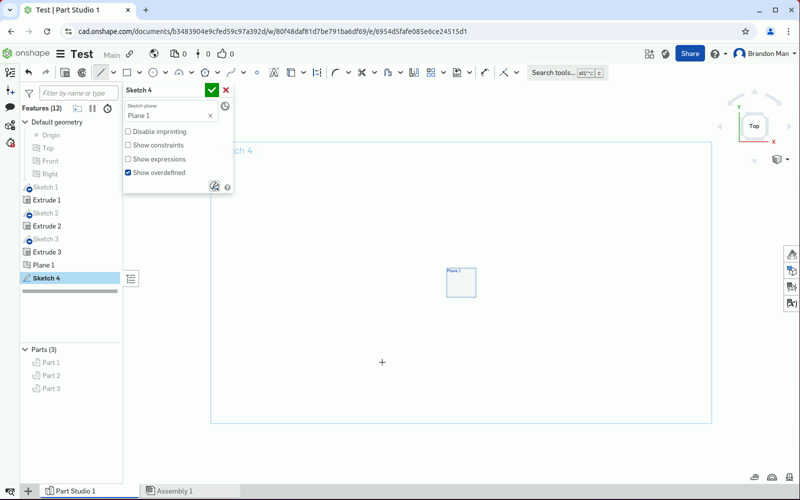
mouse_move(538, 361)
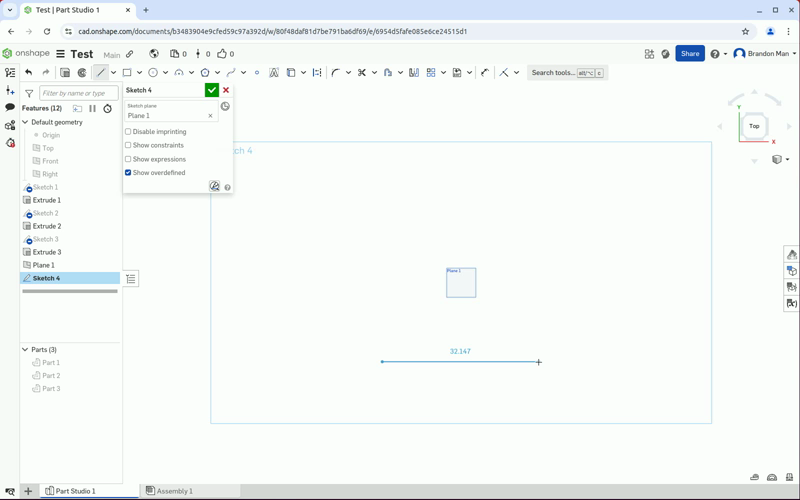
click(538, 361)
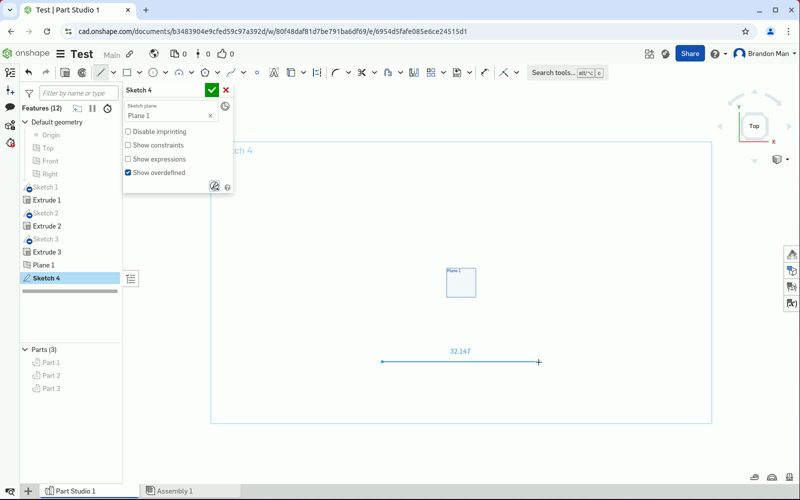
key_up(shift)
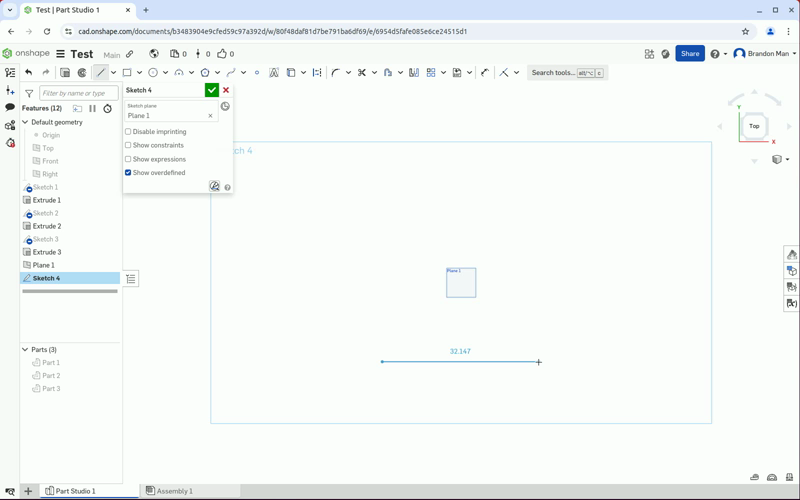
key_down(shift)
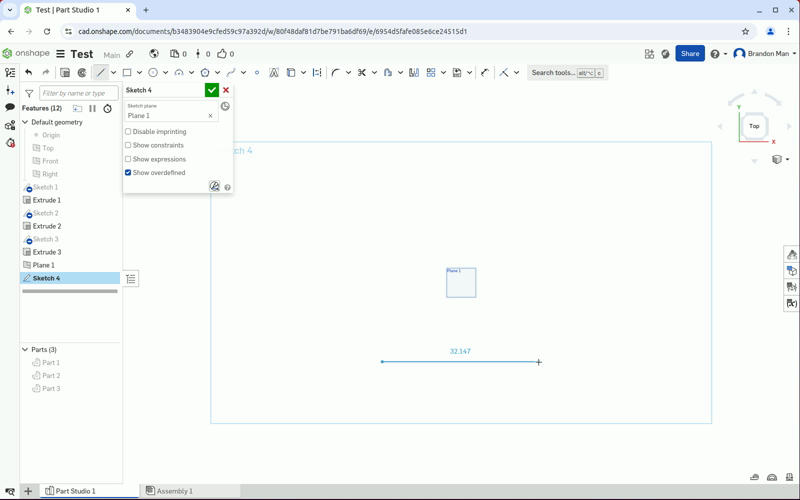
mouse_move(538, 204)
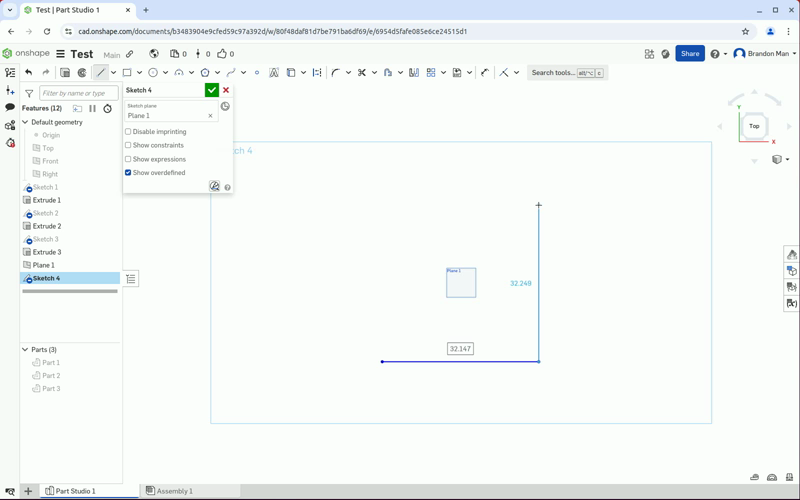
click(538, 204)
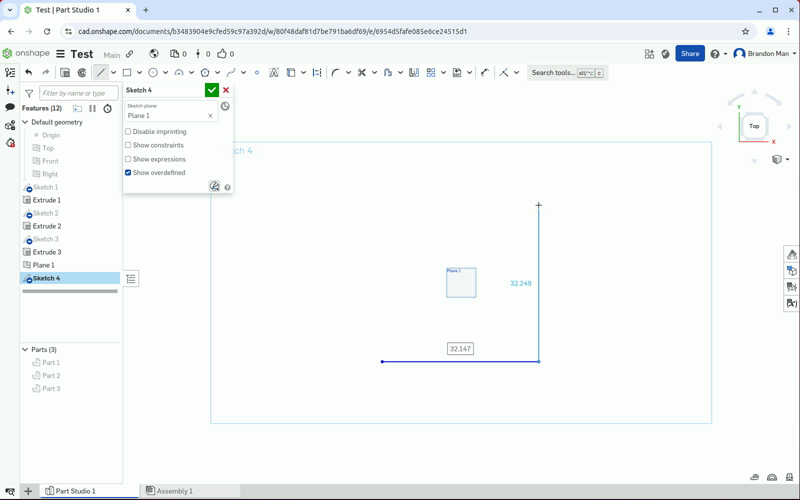
key_up(shift)
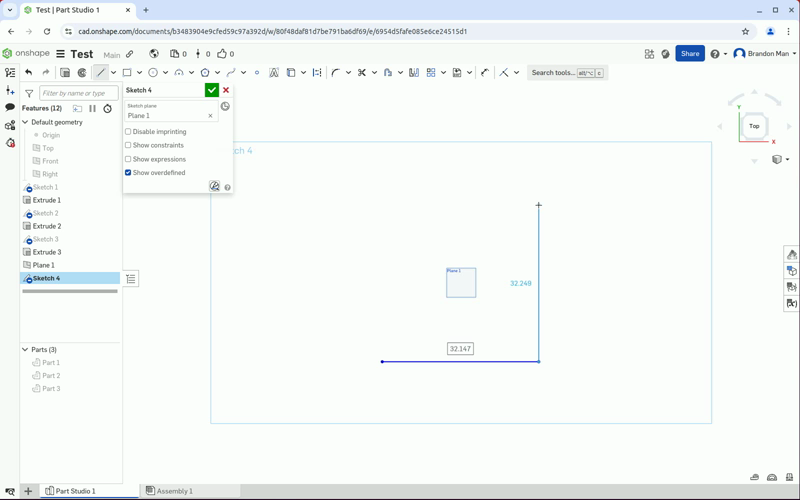
key_down(shift)
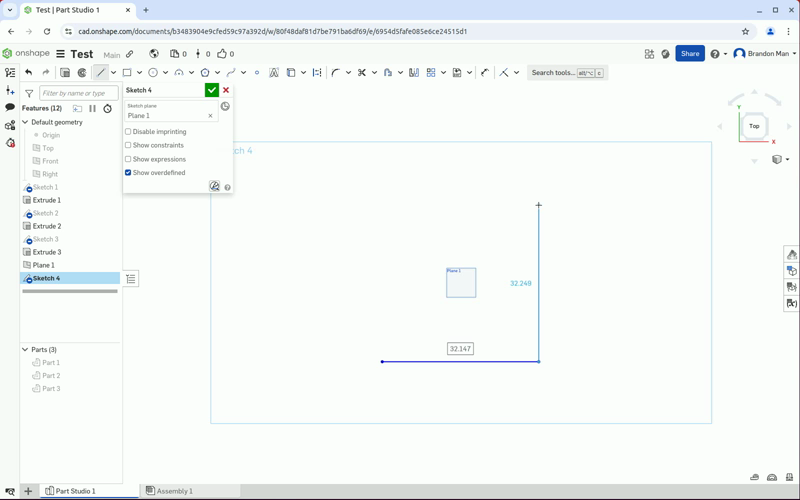
mouse_move(382, 204)
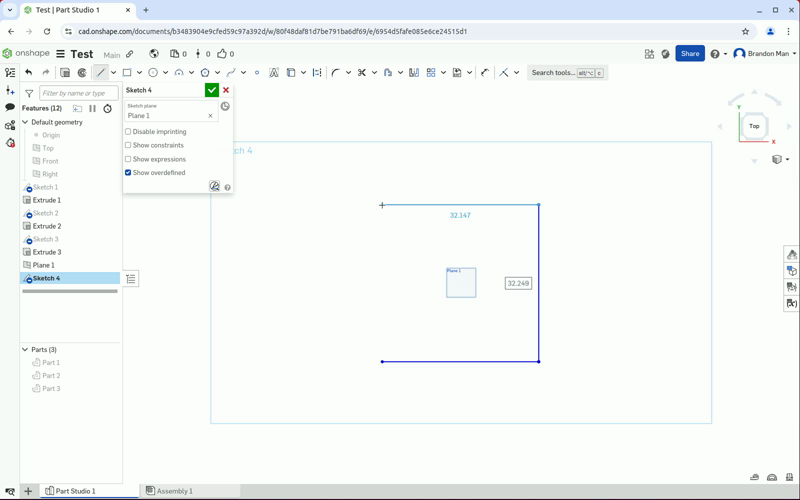
click(382, 204)
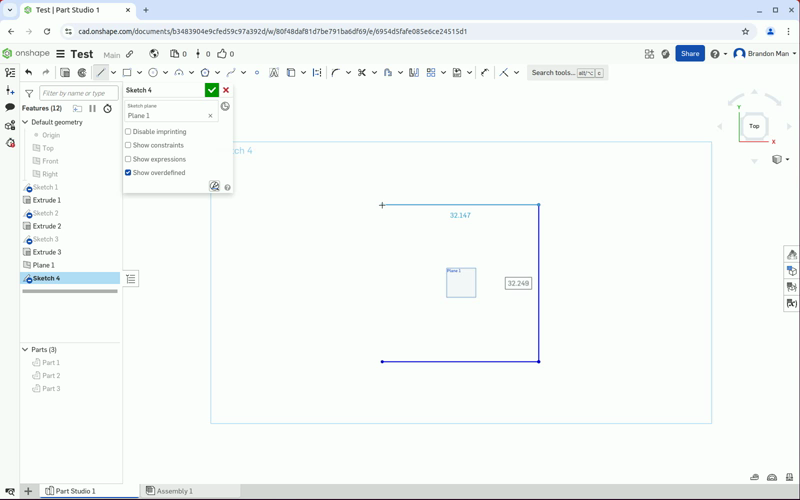
key_up(shift)
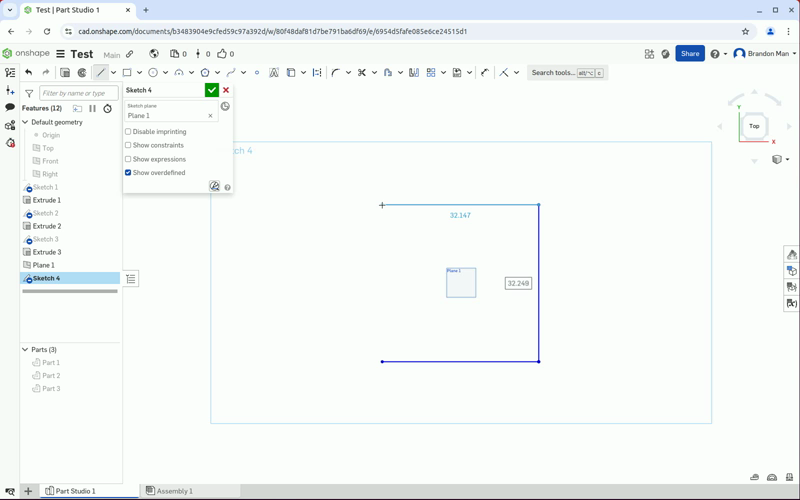
key_down(shift)
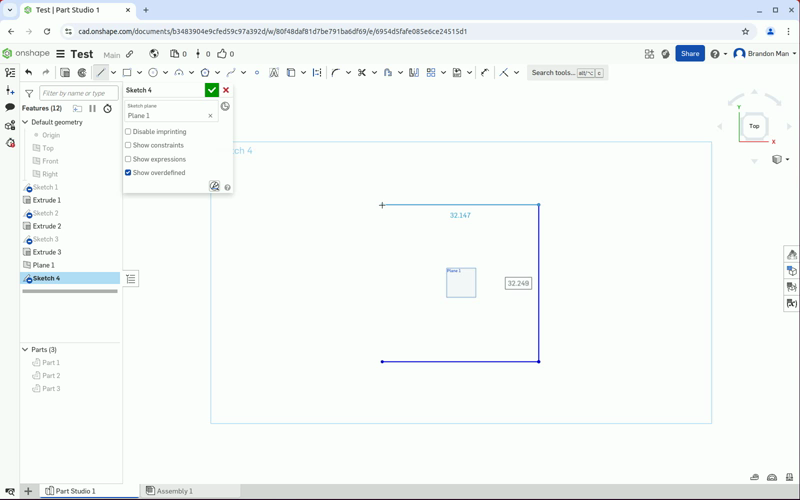
mouse_move(382, 361)
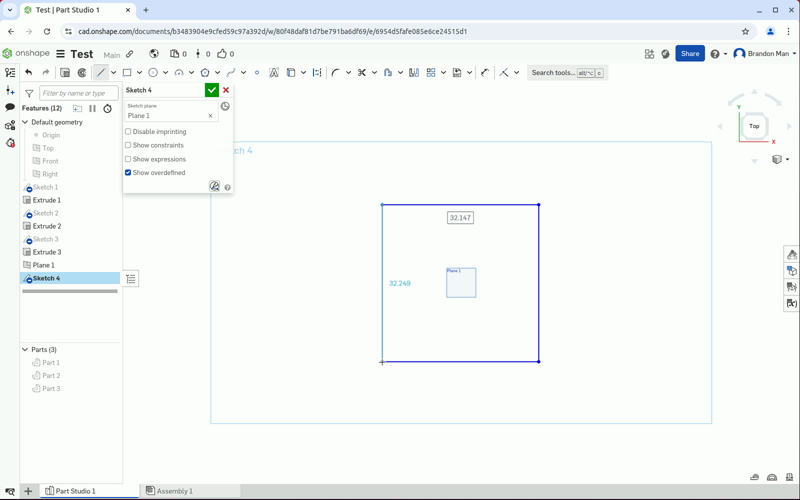
key_up(shift)
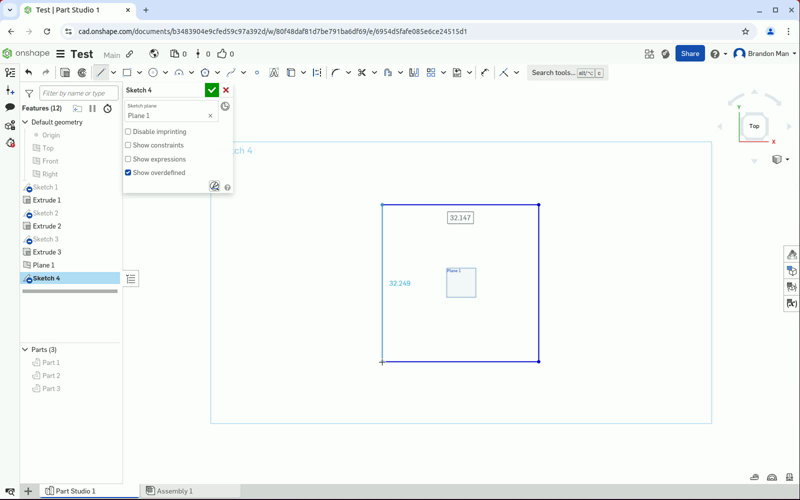
click(382, 361)
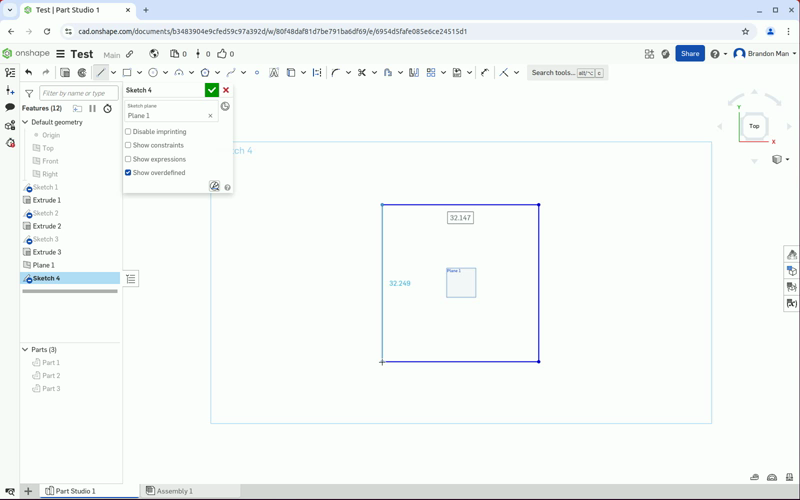
key(esc)
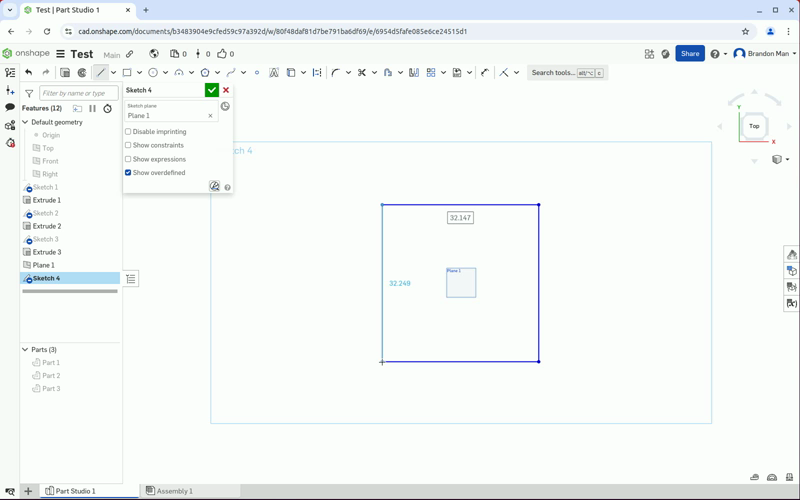
key(c)
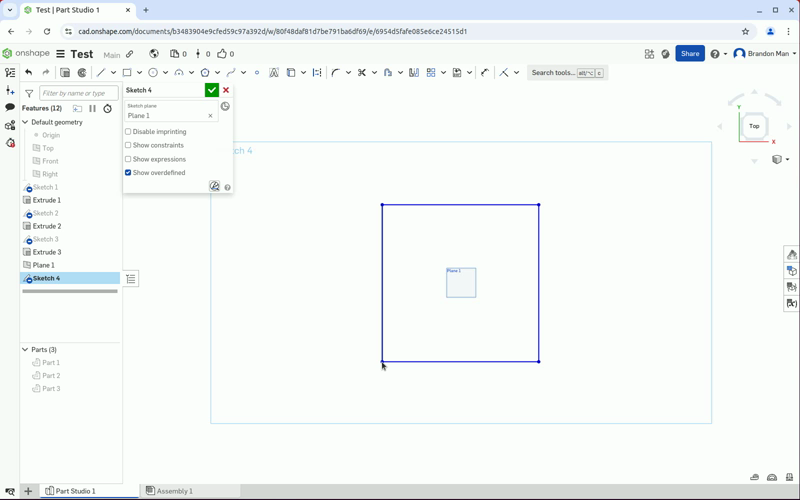
key_down(shift)
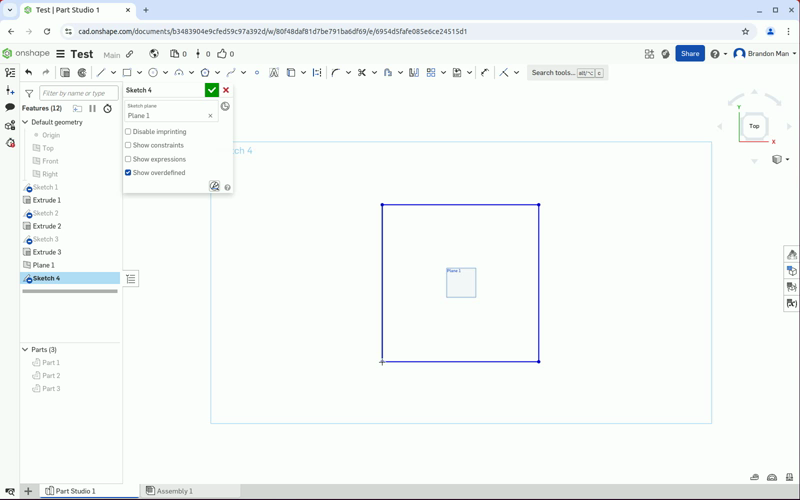
mouse_move(461, 282)
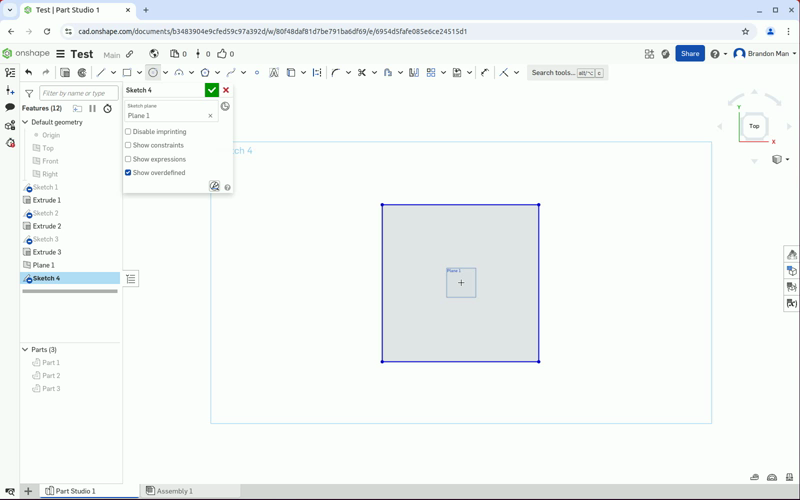
click(461, 282)
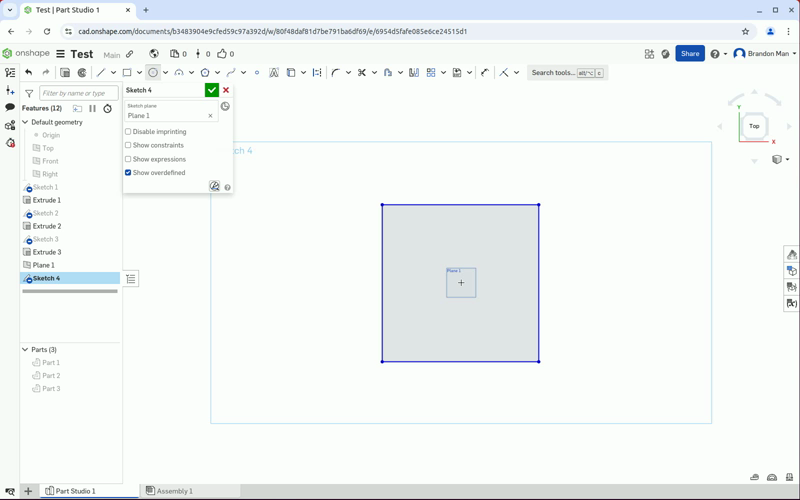
key_up(shift)
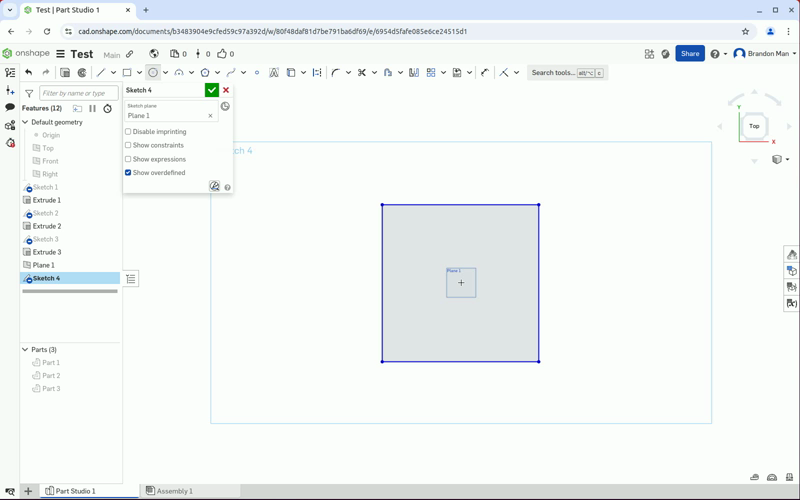
mouse_move(509, 282)
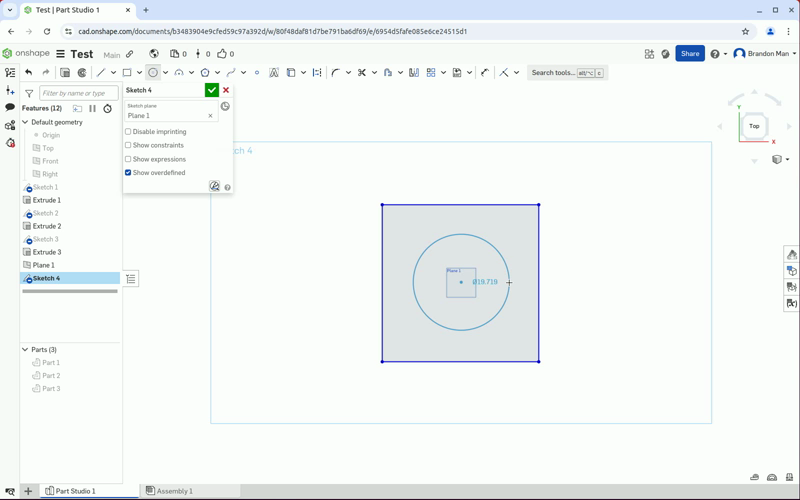
click(509, 282)
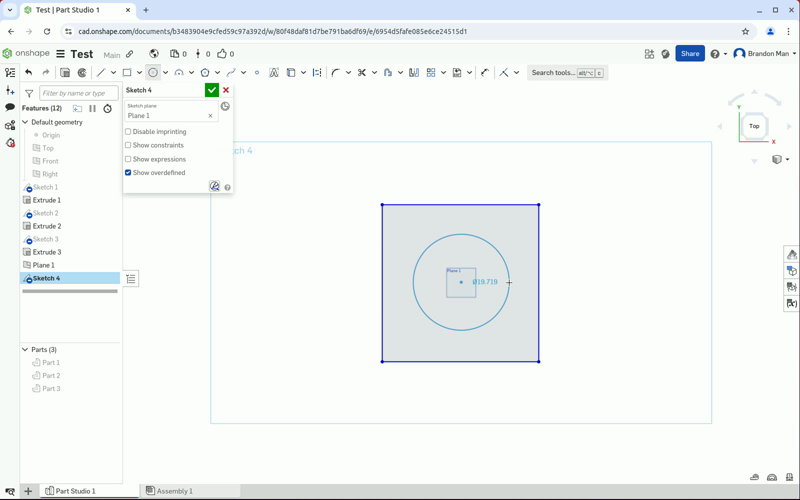
key(esc)
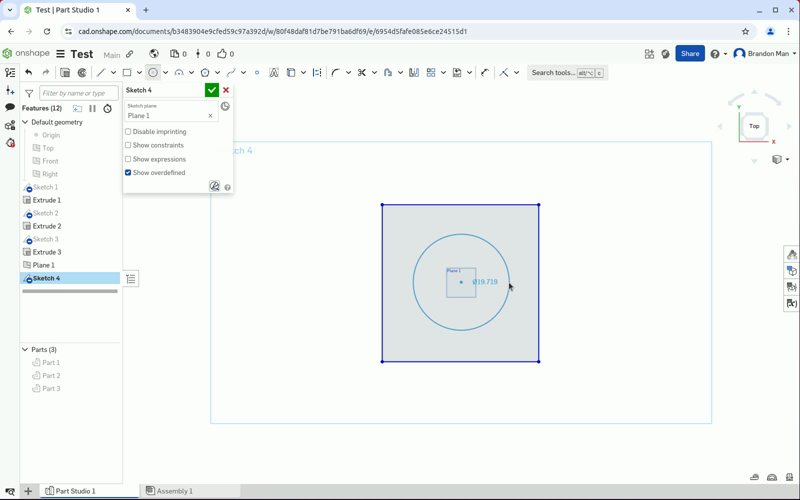
mouse_move(420, 328)
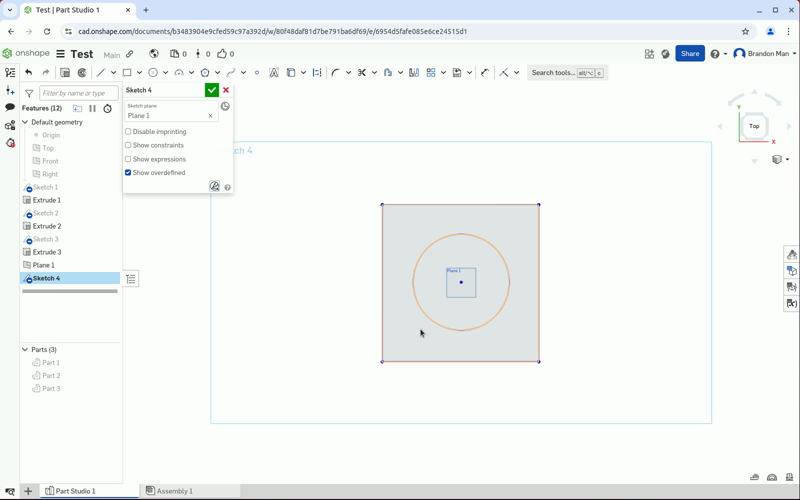
click(420, 328)
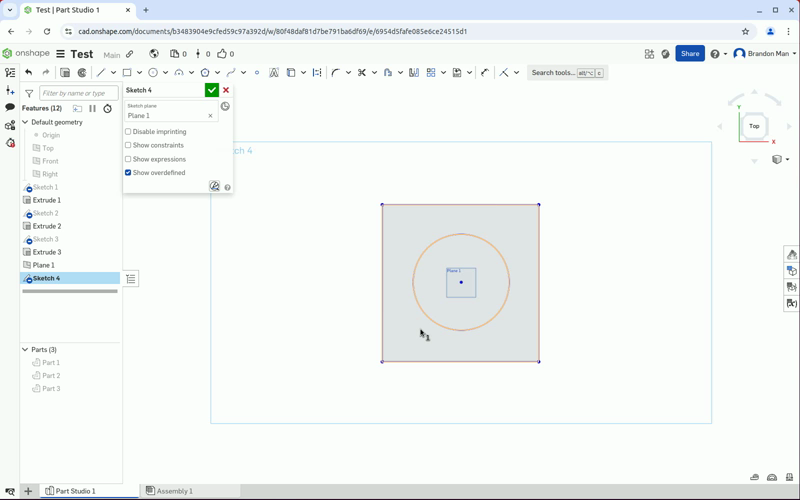
mouse_move(73, 352)
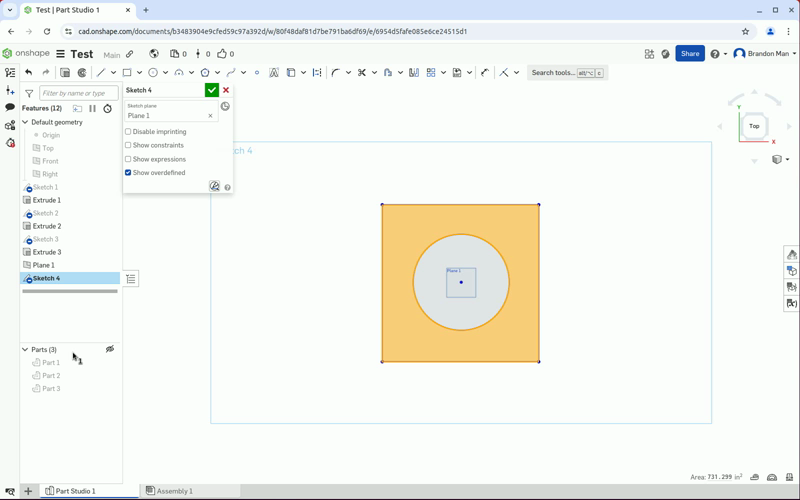
key(shift+y)
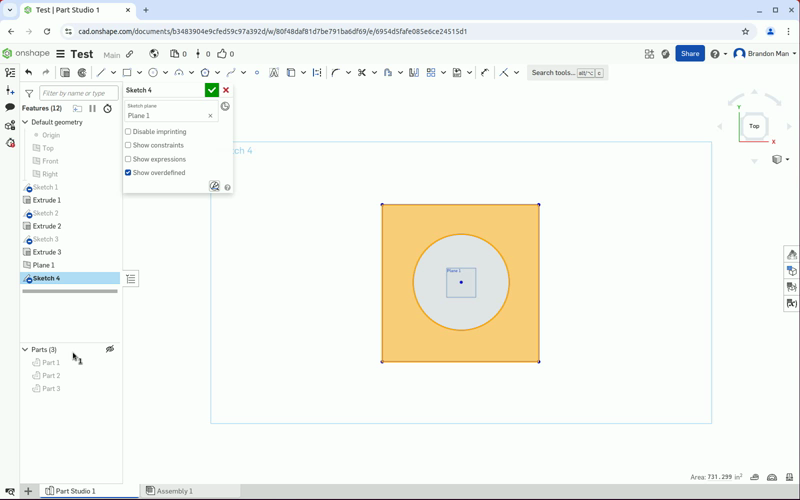
key(shift+e)
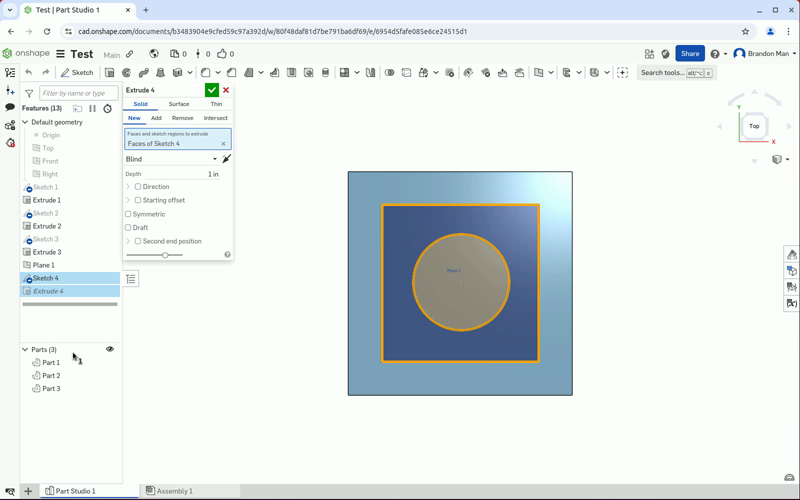
mouse_move(143, 106)
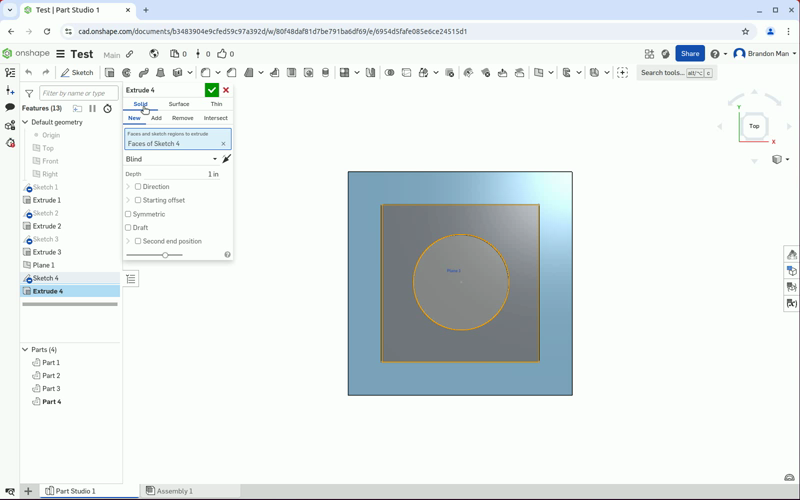
click(143, 106)
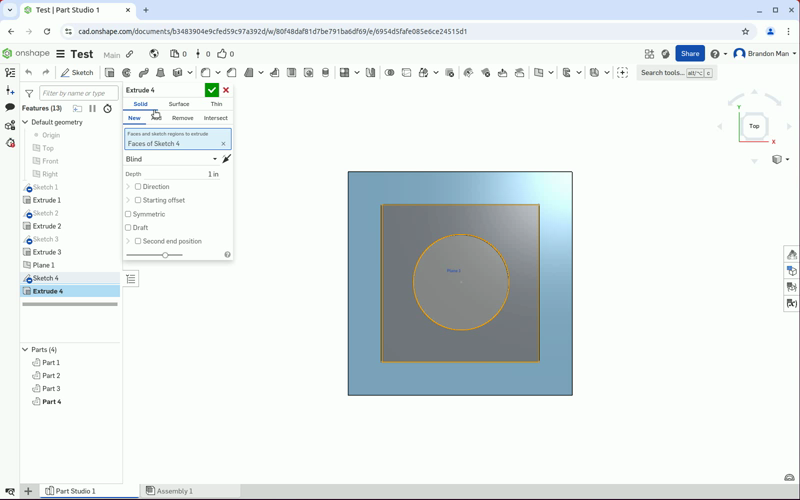
mouse_move(186, 120)
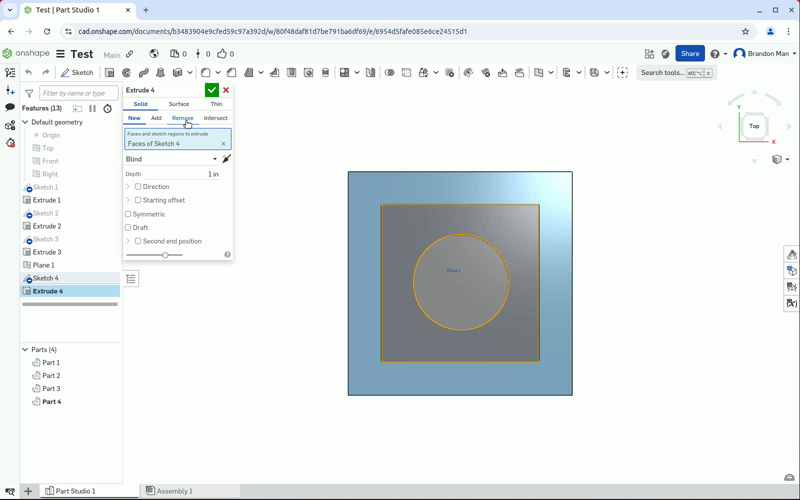
click(186, 120)
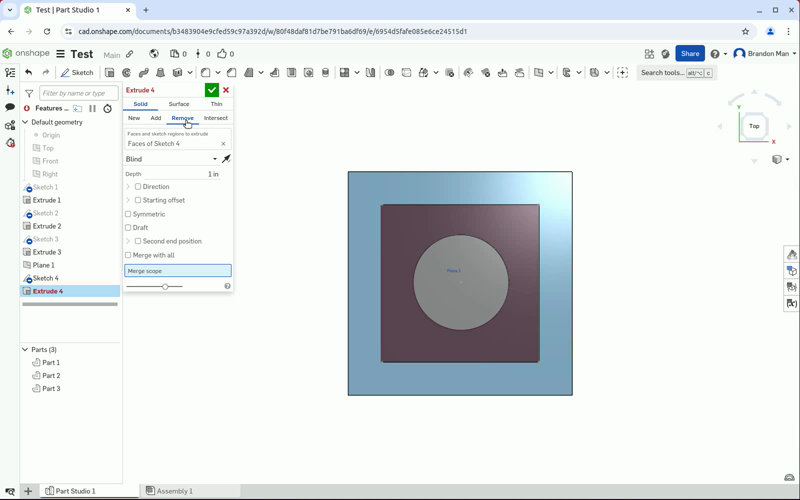
key(tab, 4)
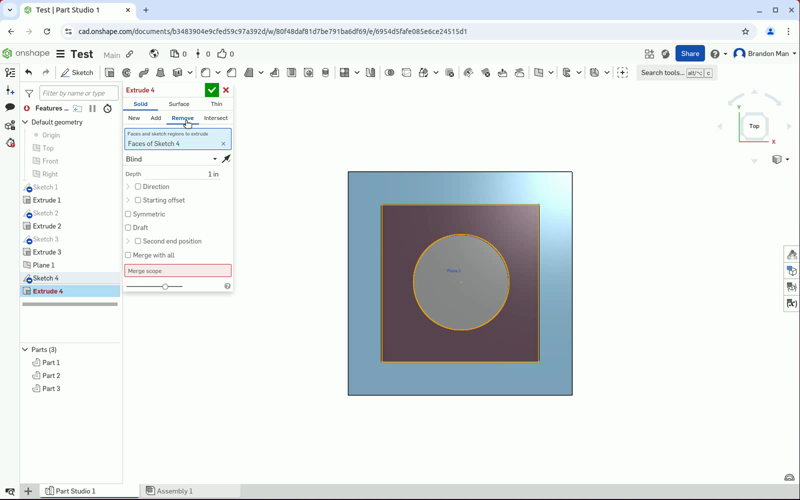
text(1.926)
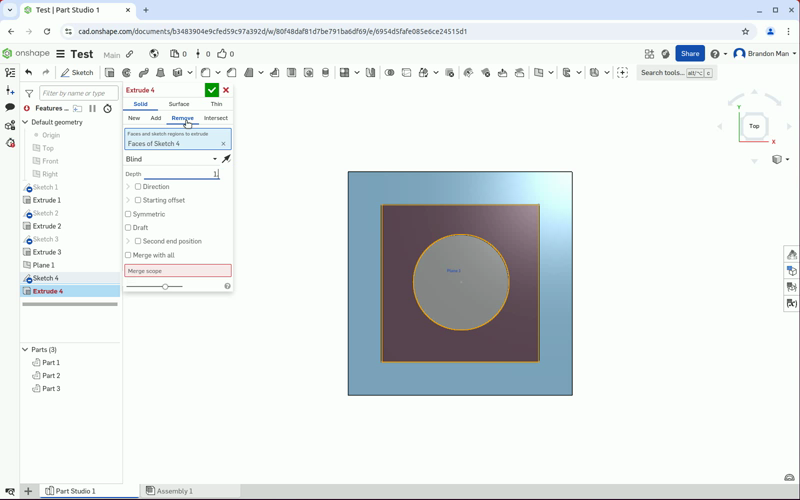
key(tab, 6)
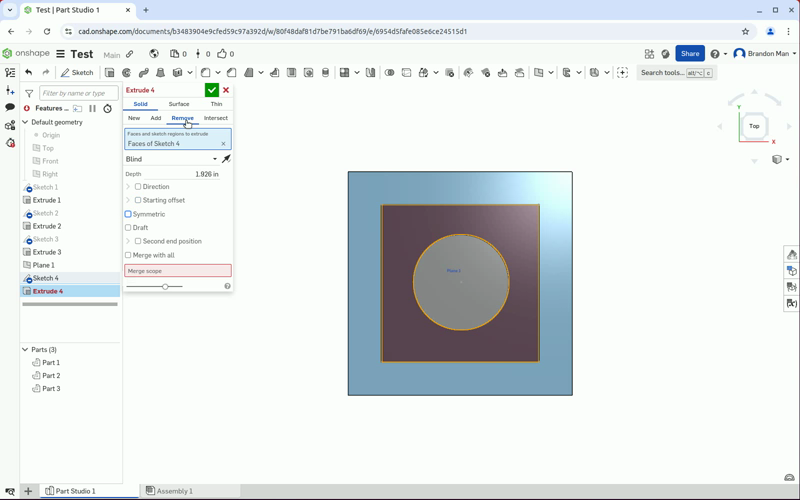
key(space)
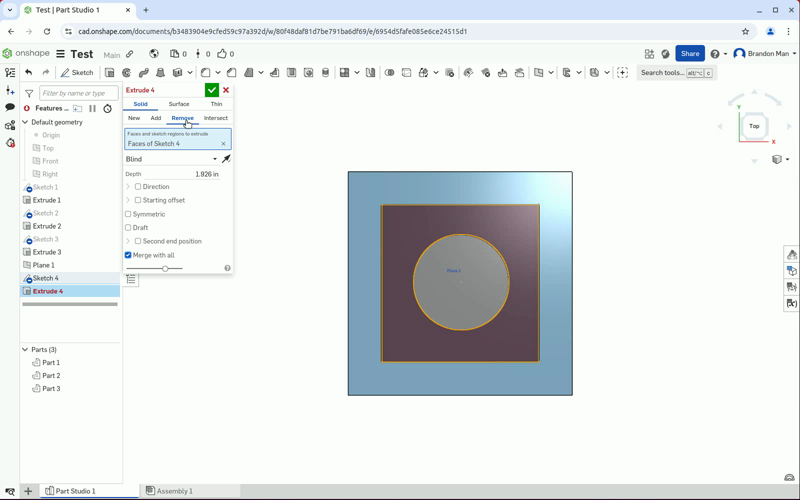
key(enter)
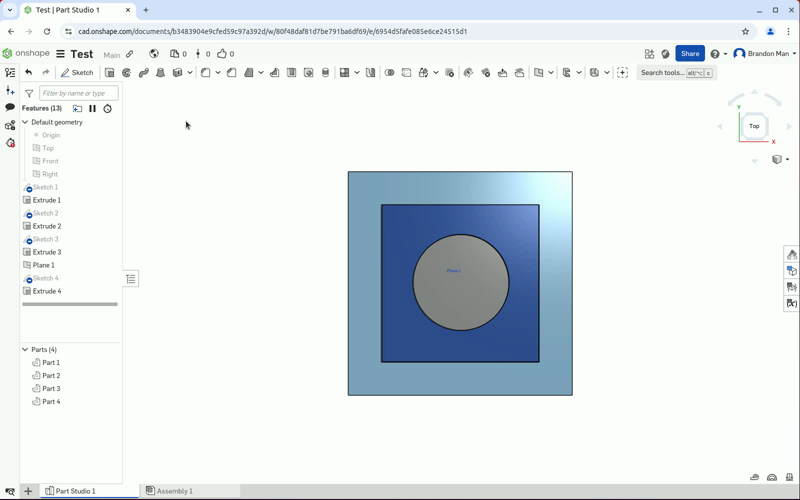
key(shift+h)
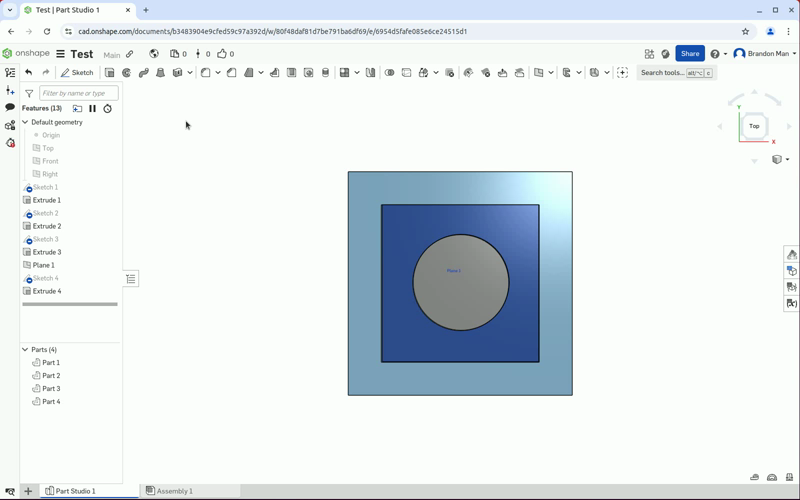
key(shift+h)
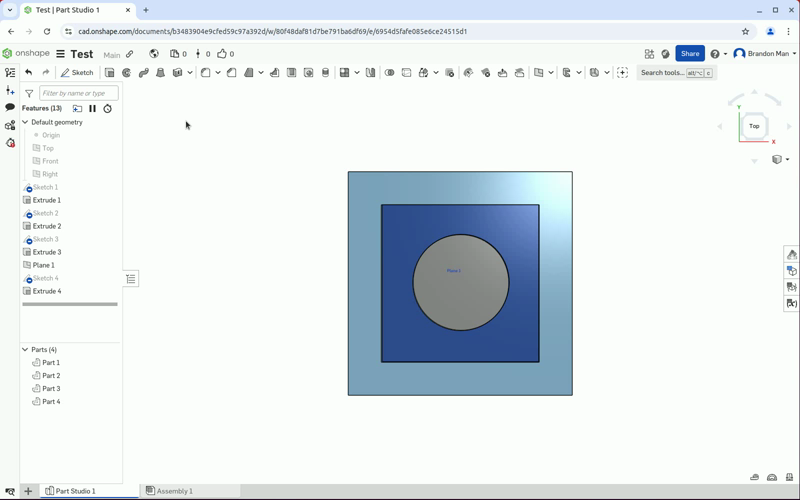
mouse_move(73, 189)
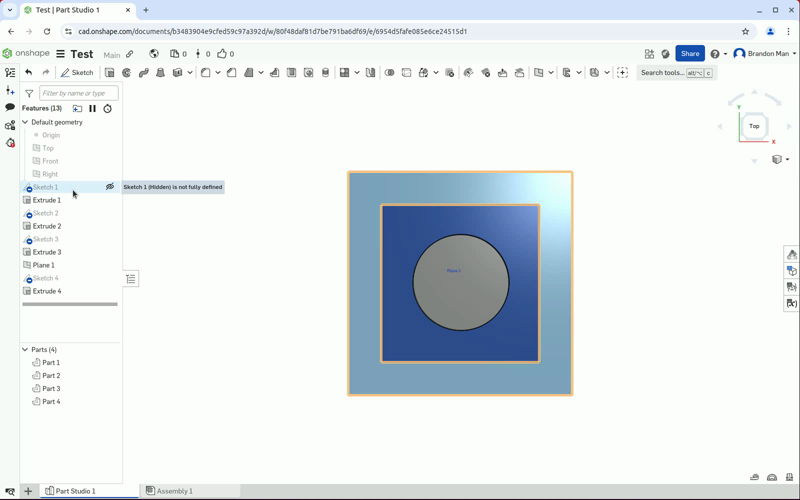
click(73, 189)
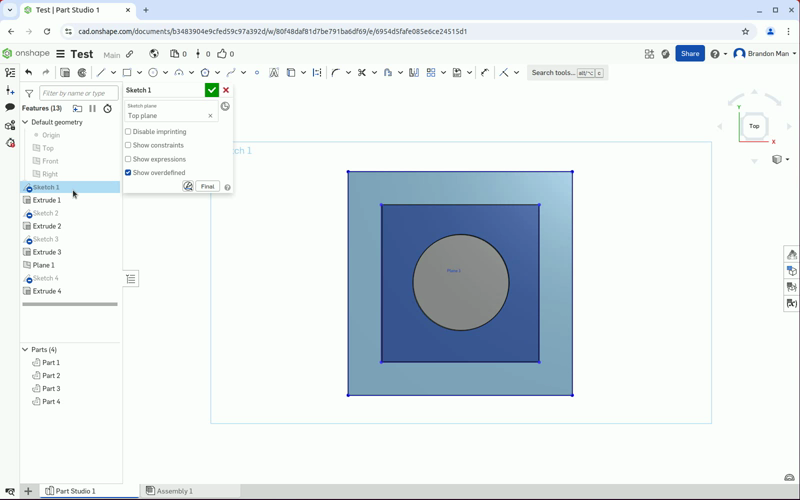
mouse_move(229, 92)
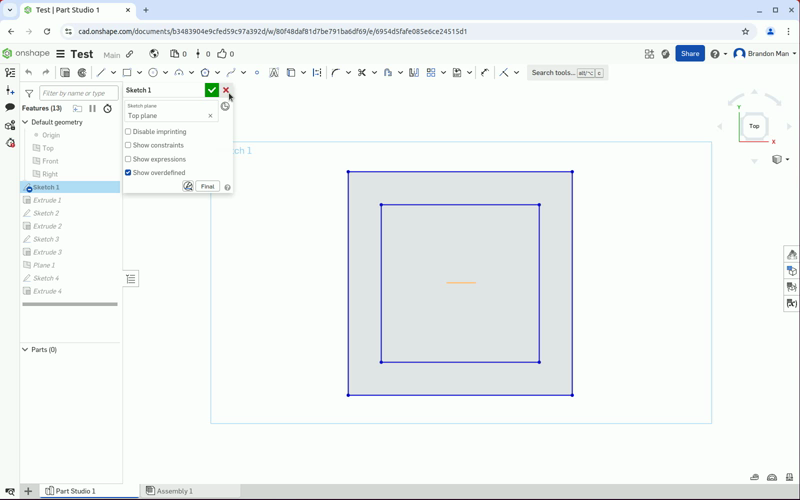
click(229, 92)
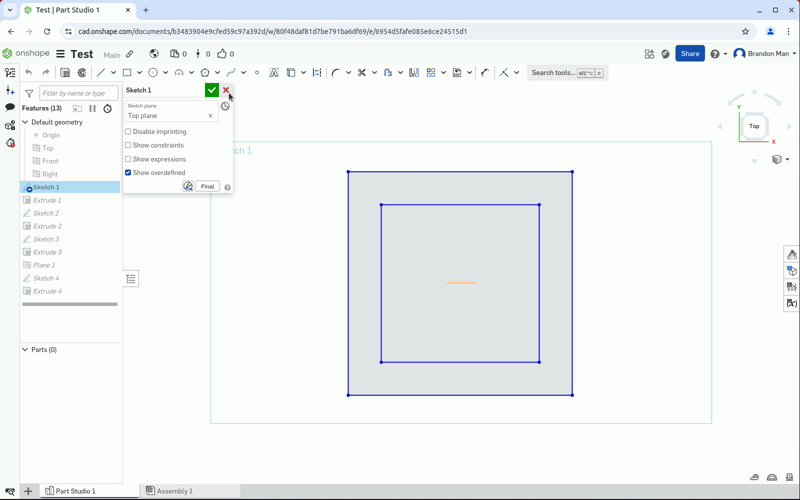
key(shift+s)
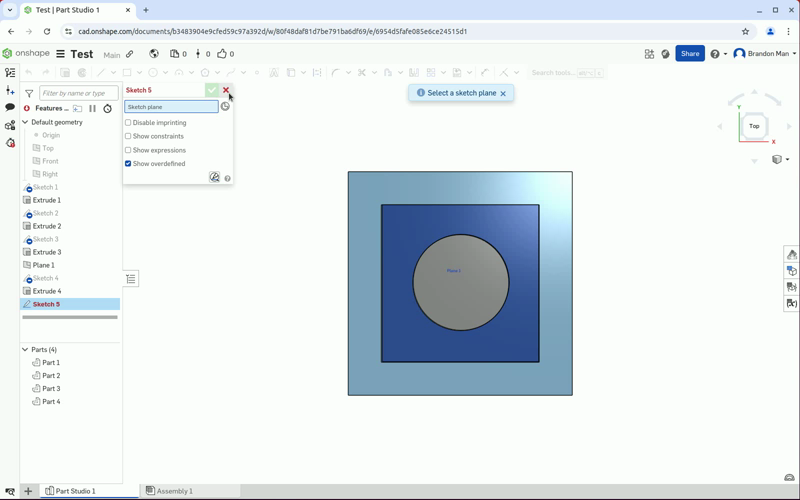
mouse_move(73, 267)
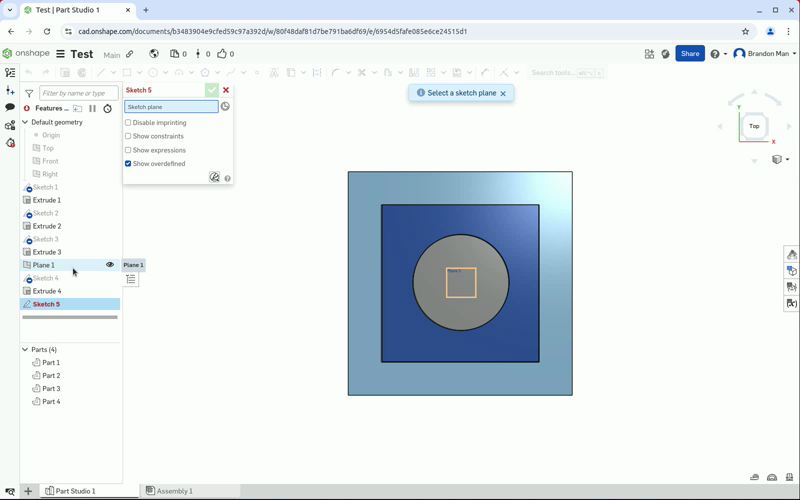
click(73, 267)
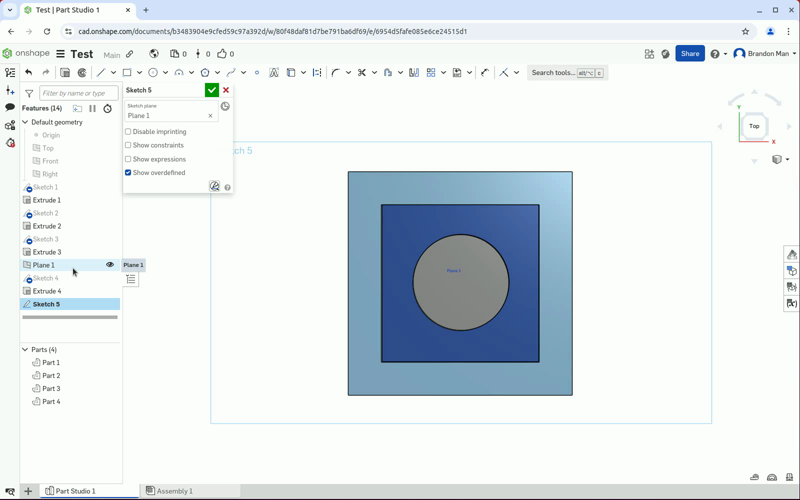
mouse_move(73, 352)
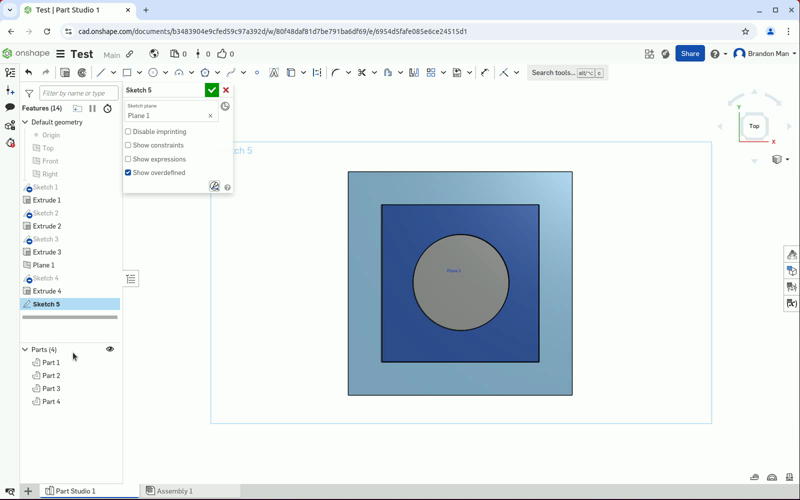
key(y)
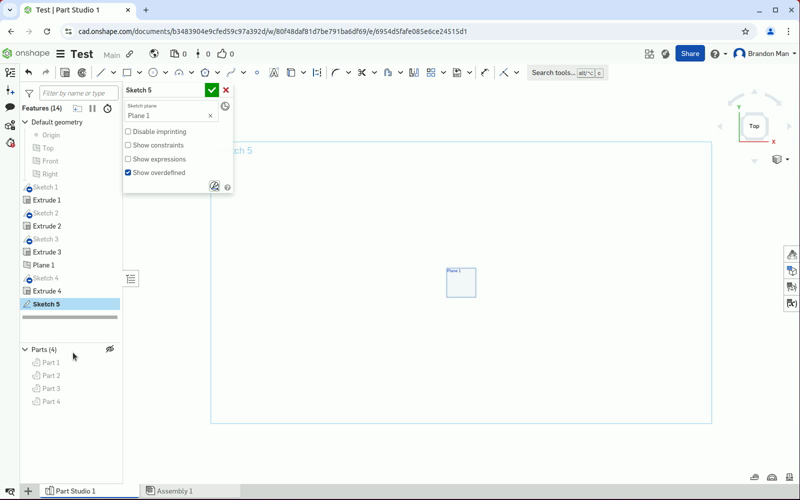
key(c)
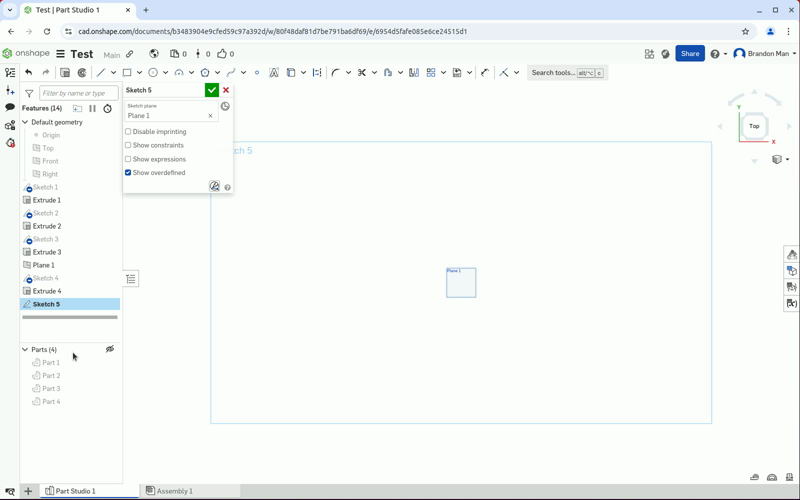
key_down(shift)
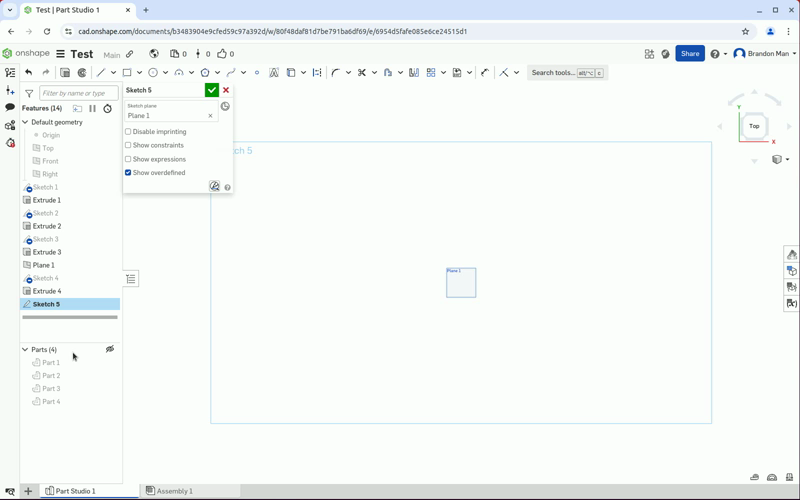
mouse_move(460, 282)
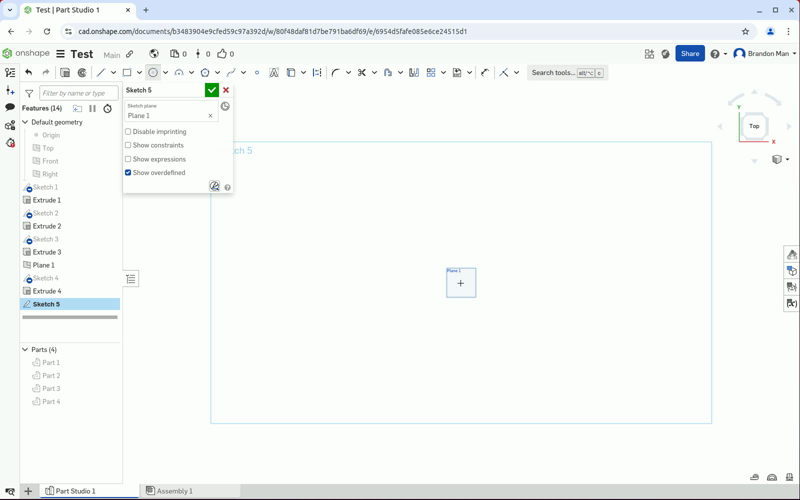
click(460, 282)
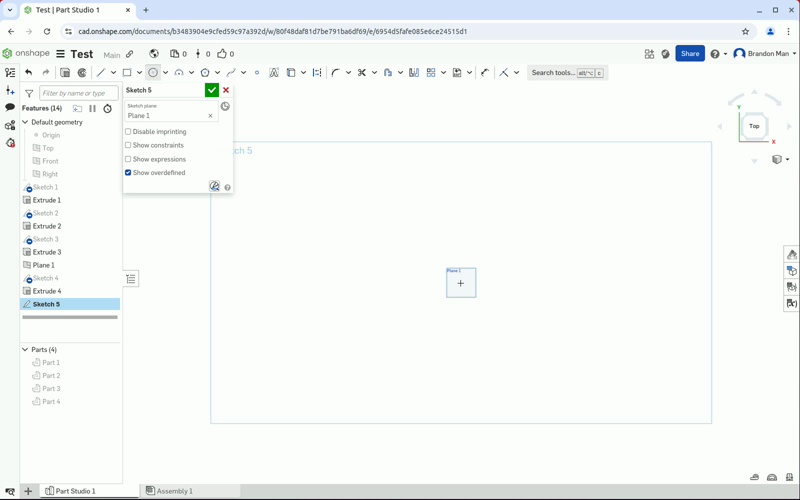
key_up(shift)
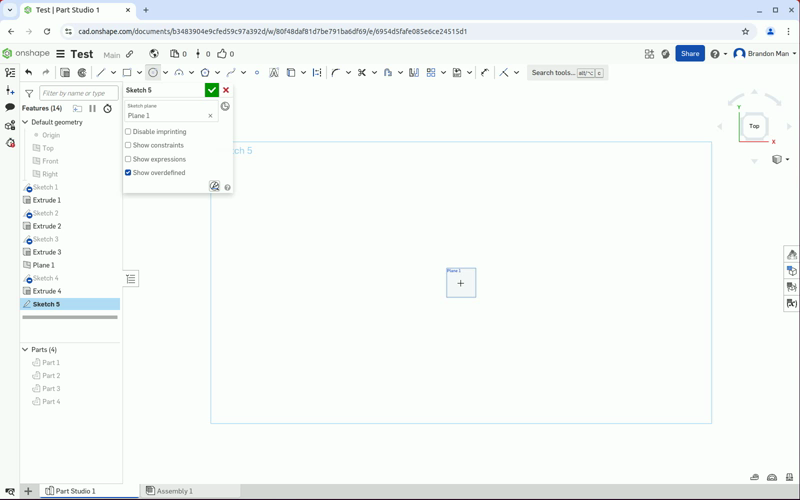
mouse_move(508, 282)
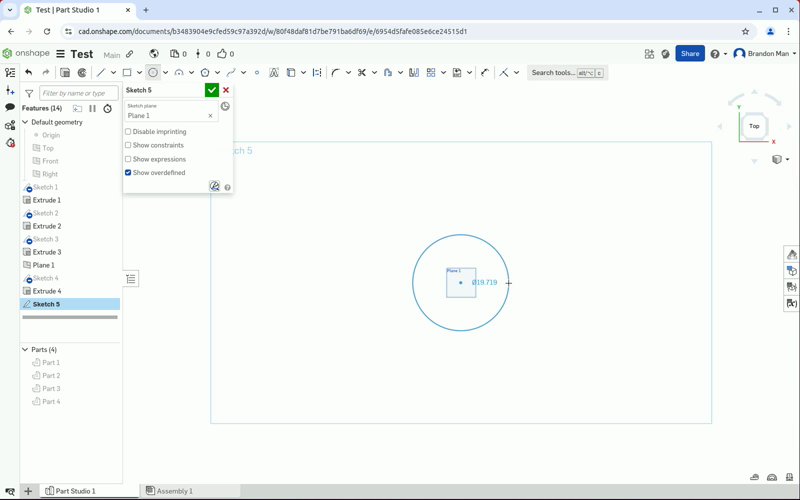
click(508, 282)
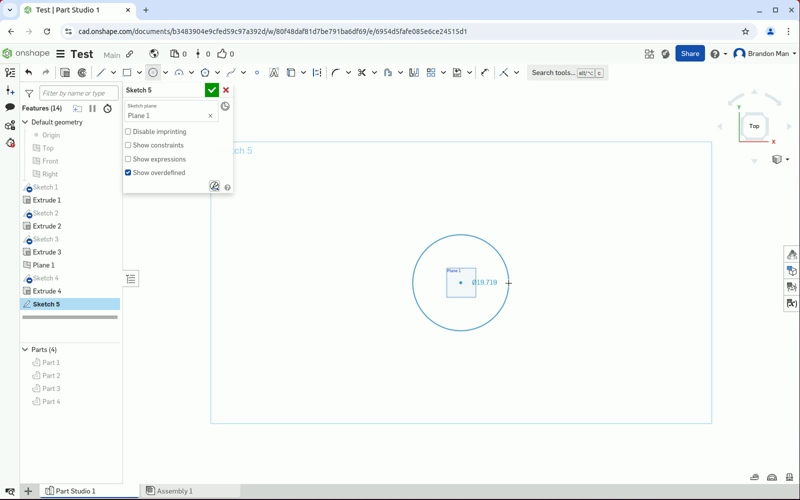
key(esc)
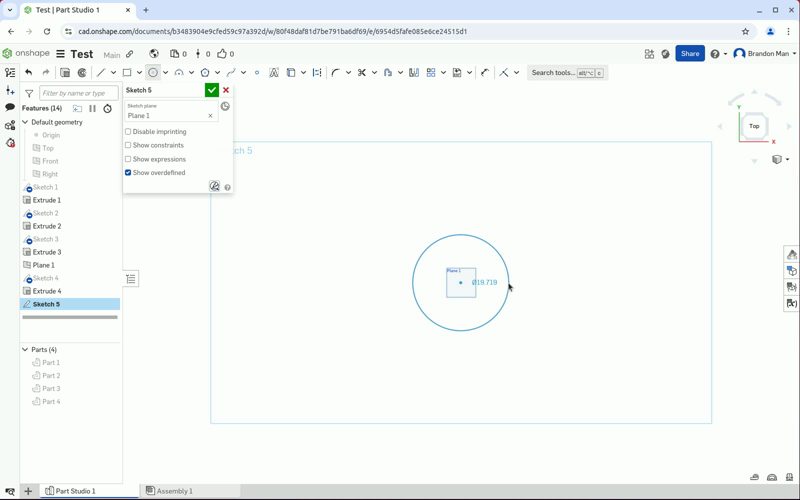
mouse_move(426, 278)
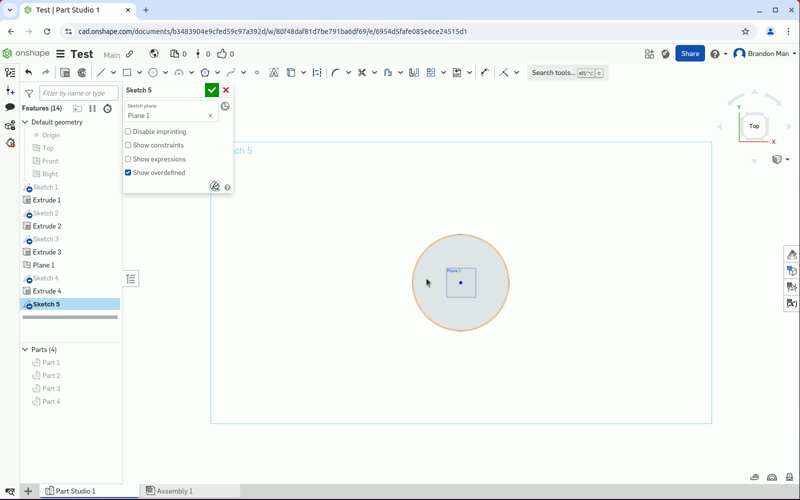
click(426, 278)
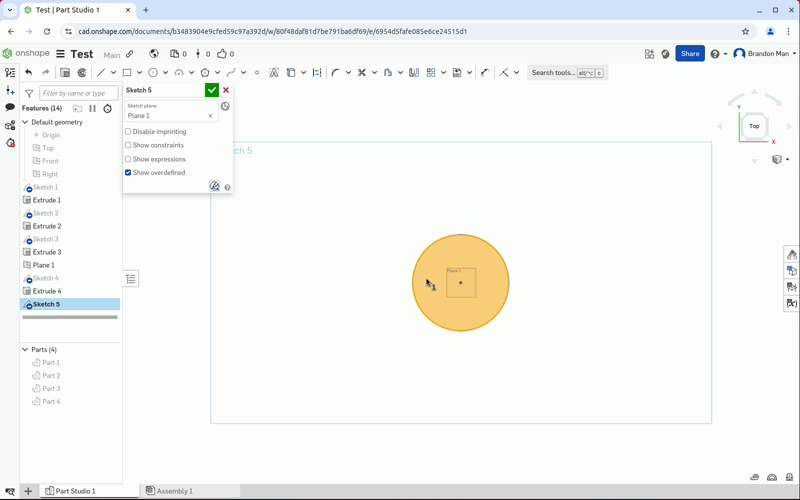
mouse_move(73, 352)
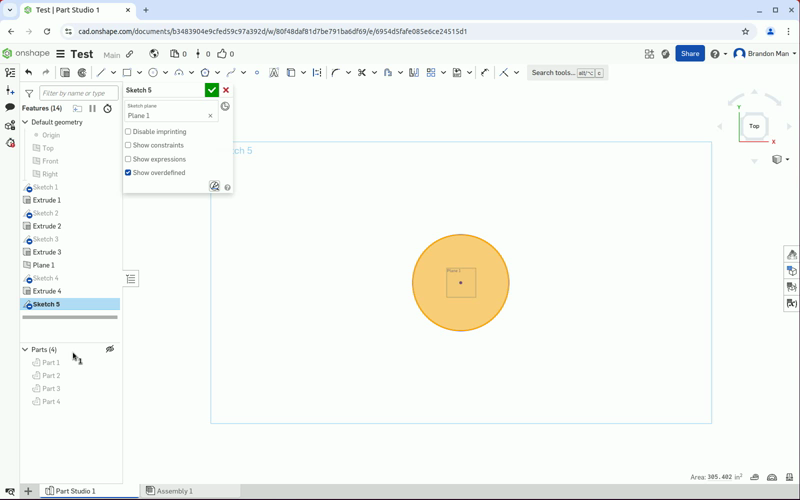
key(shift+y)
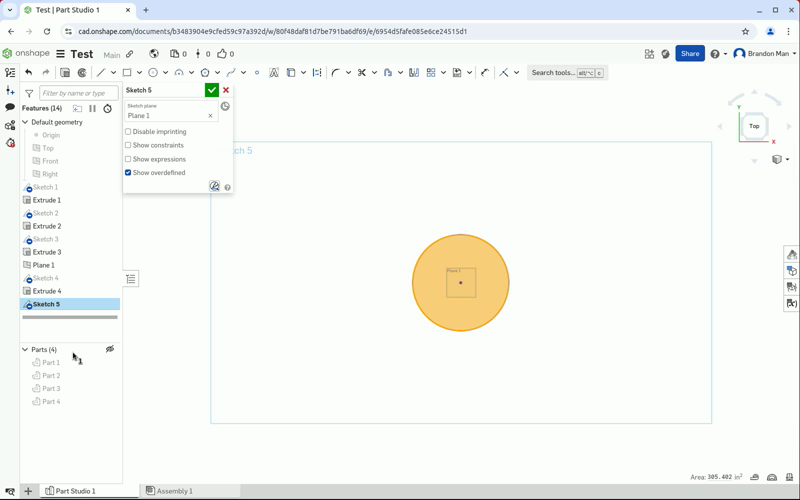
key(shift+e)
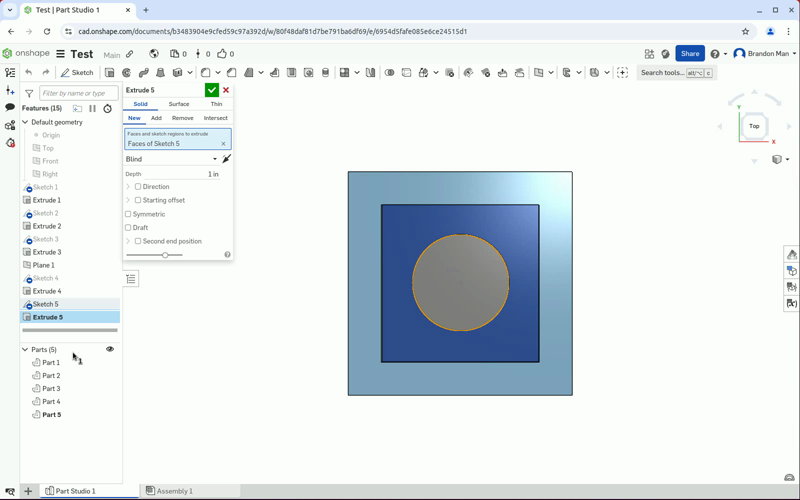
mouse_move(143, 106)
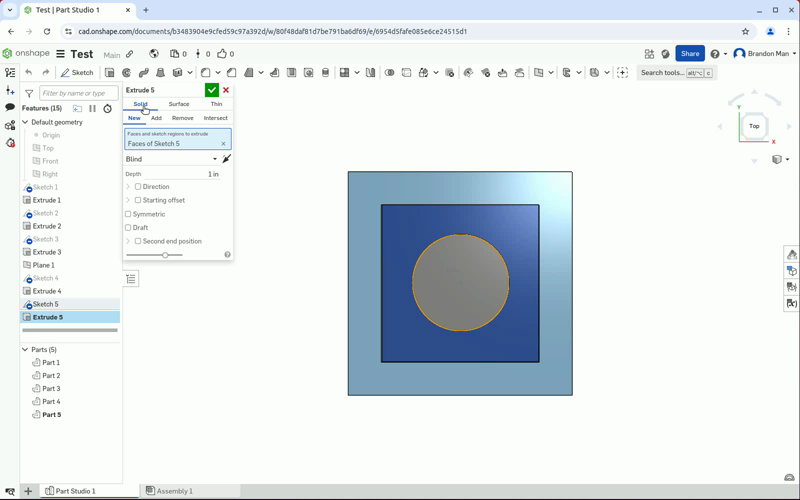
click(143, 106)
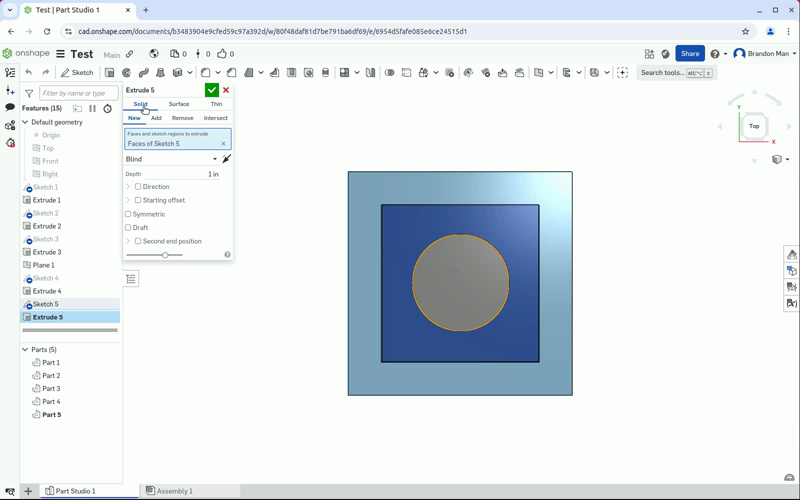
mouse_move(186, 120)
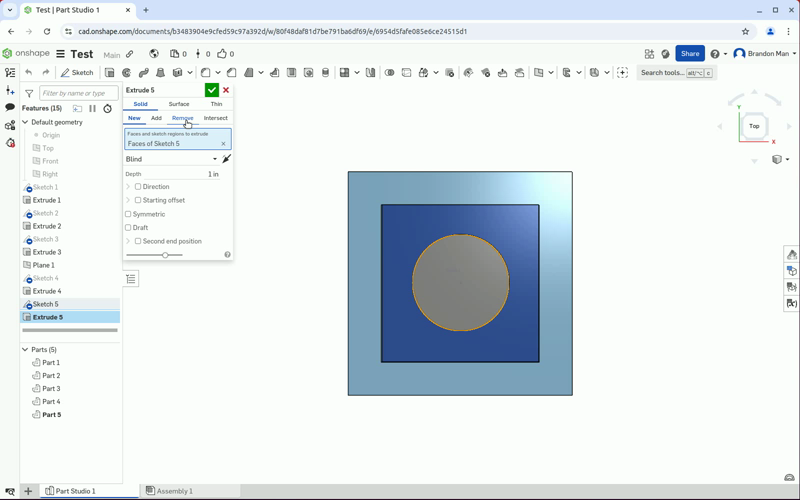
click(186, 120)
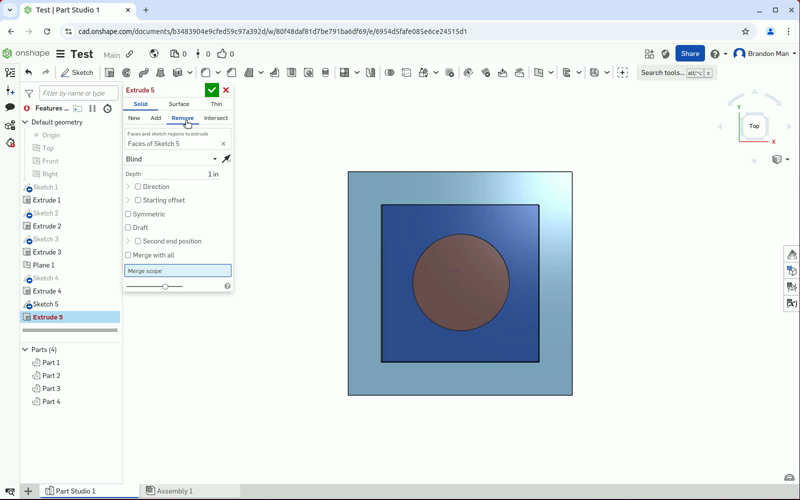
key(tab, 4)
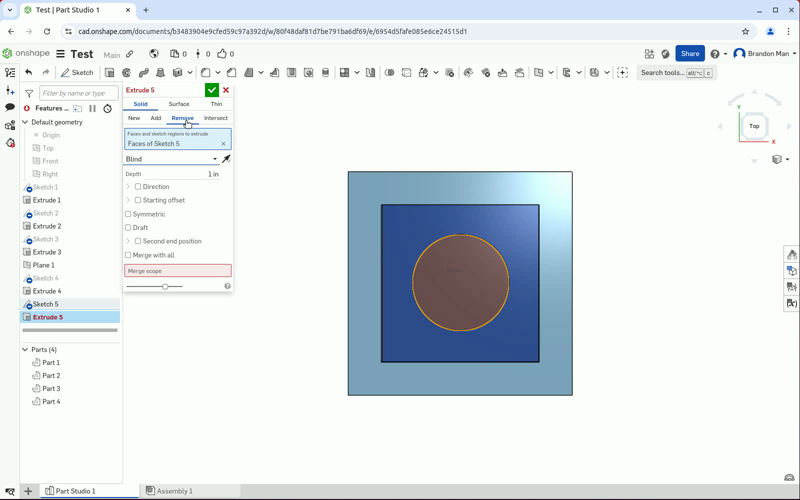
text(1.926)
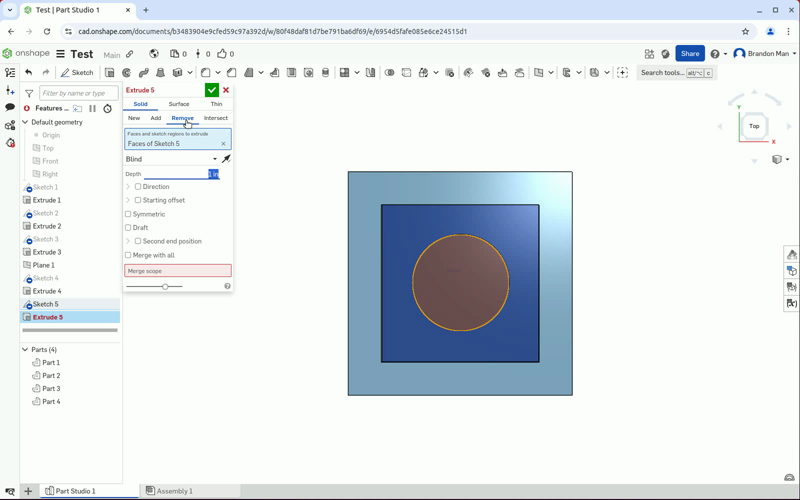
key(tab, 6)
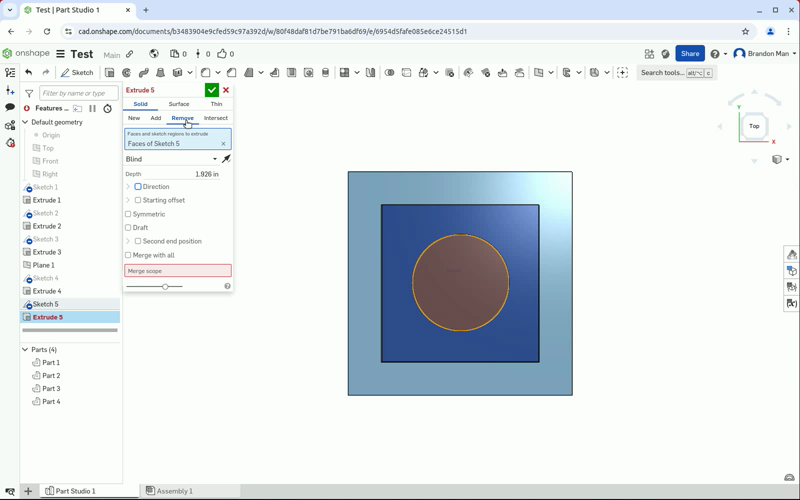
key(space)
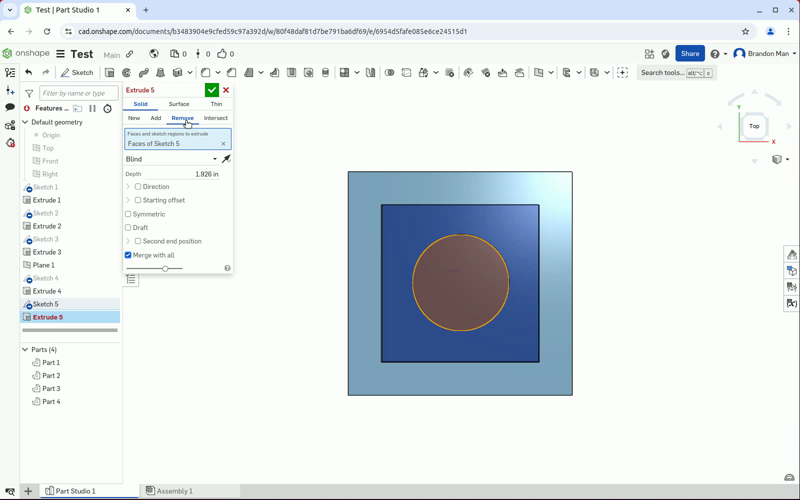
key(enter)
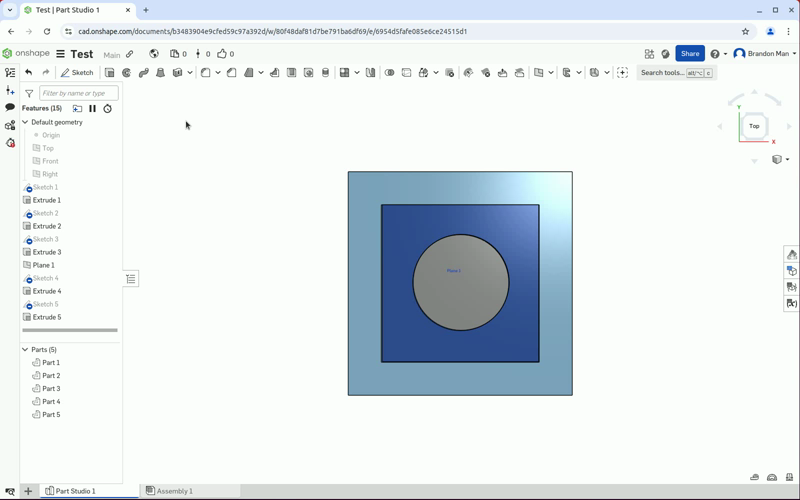
key(shift+h)
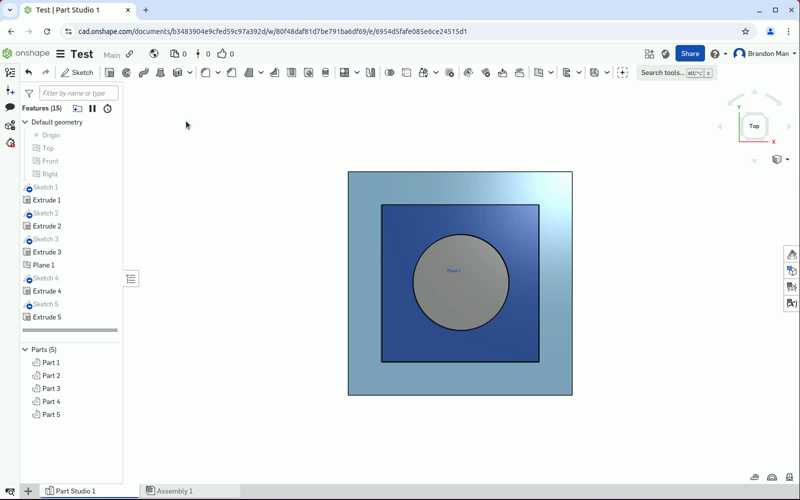
key(shift+h)
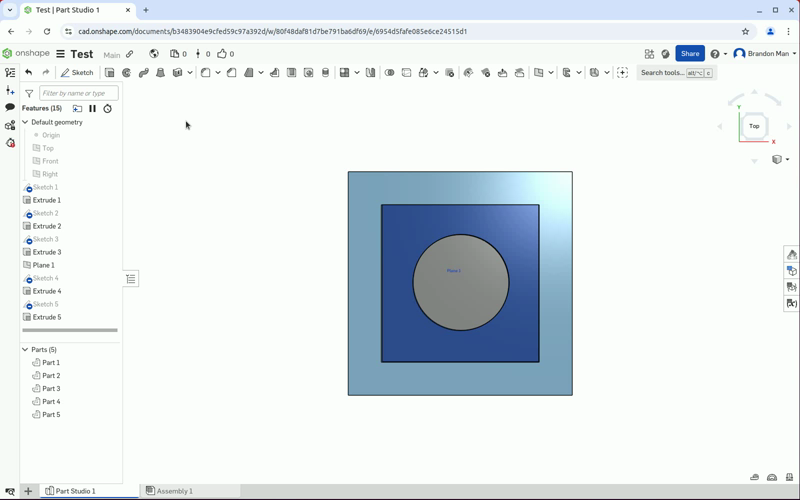
mouse_move(73, 189)
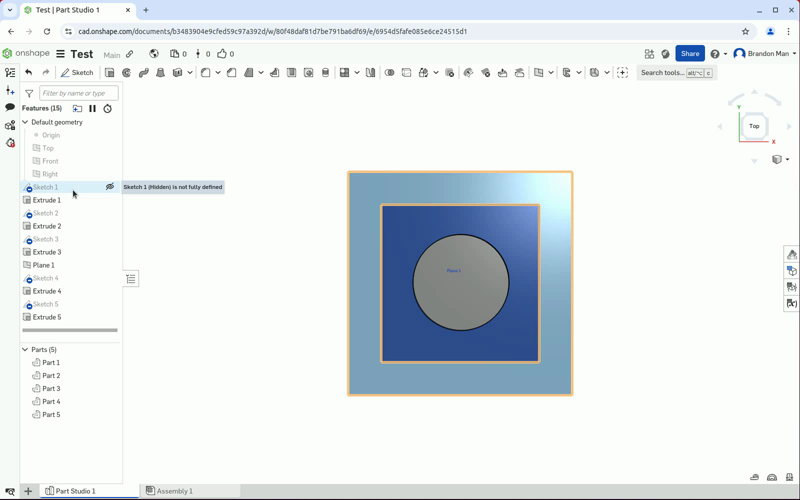
click(73, 189)
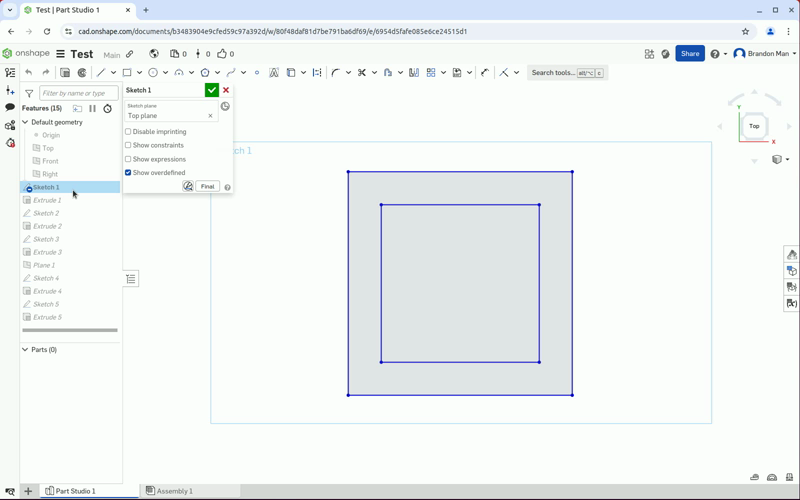
mouse_move(229, 92)
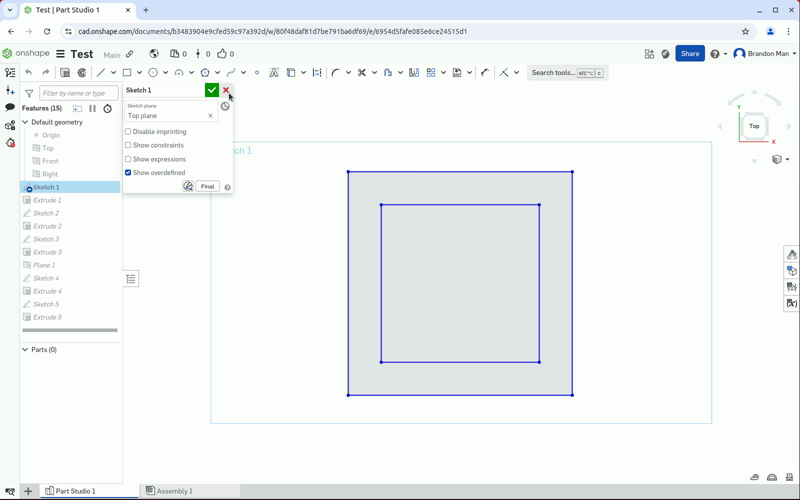
click(229, 92)
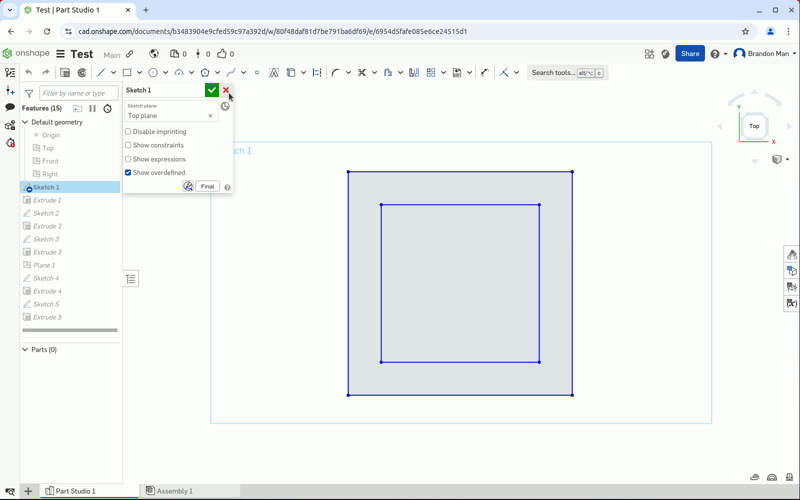
key(shift+s)
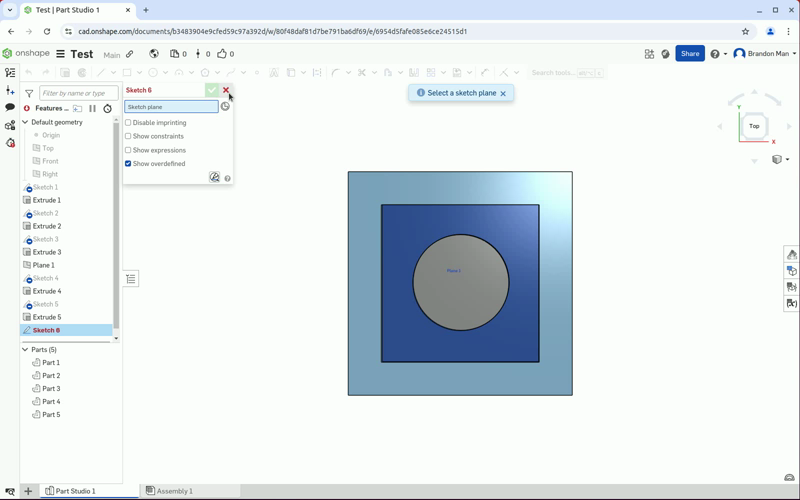
mouse_move(69, 267)
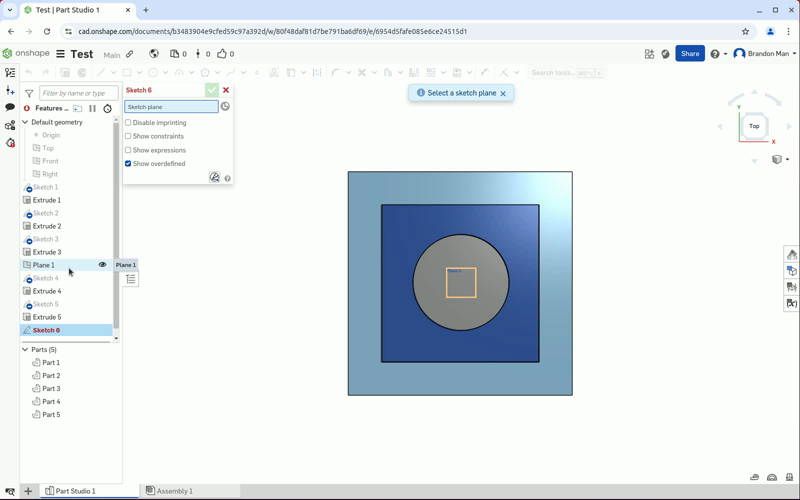
click(69, 267)
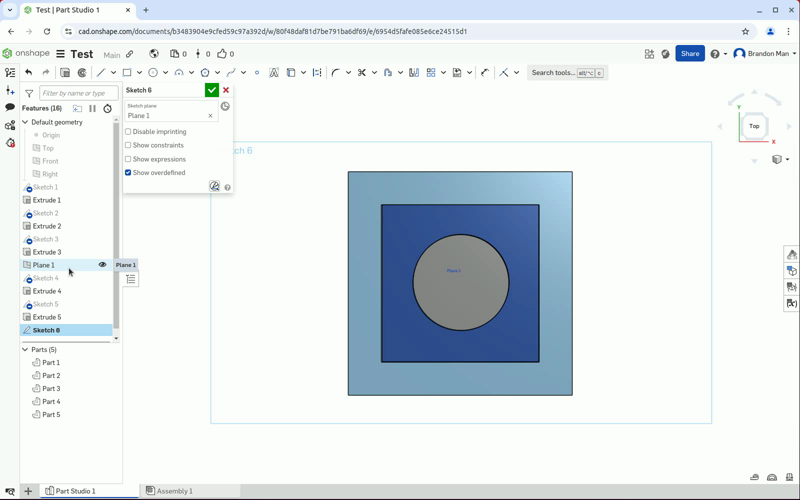
mouse_move(73, 352)
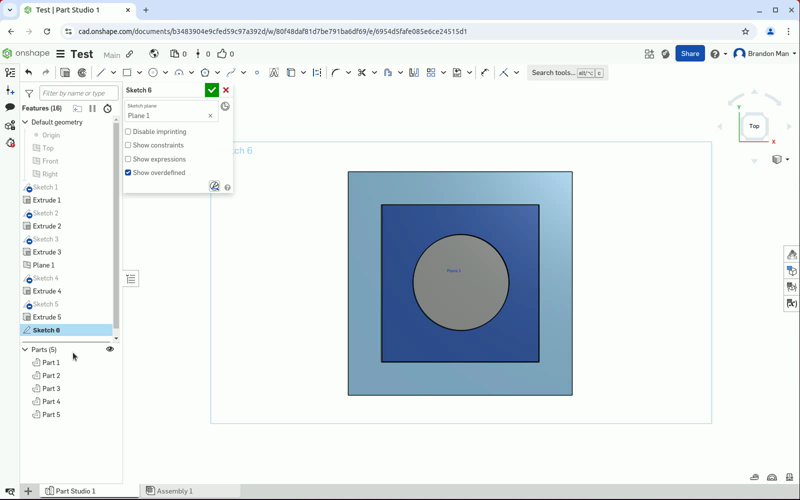
key(y)
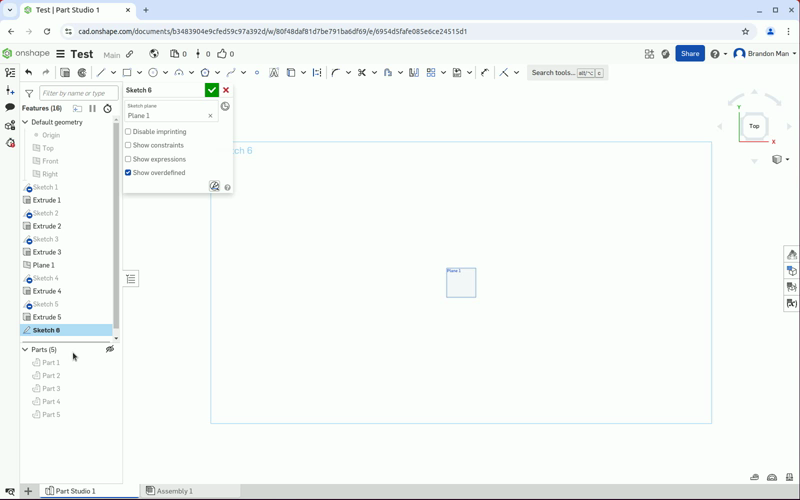
key(c)
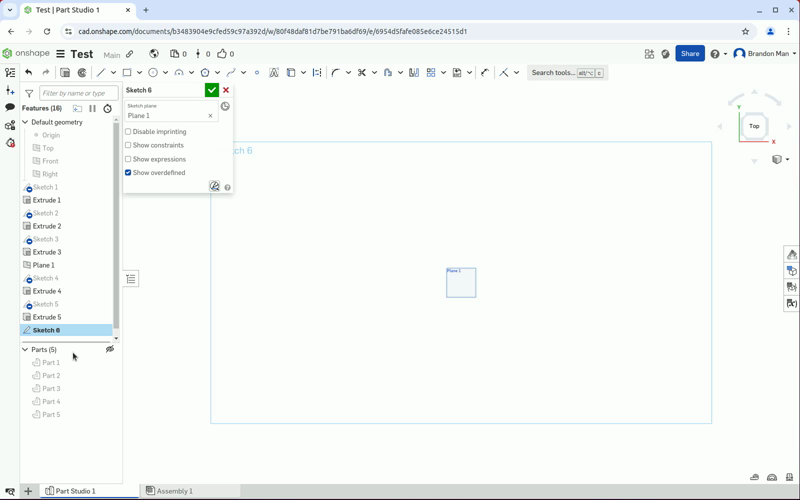
key_down(shift)
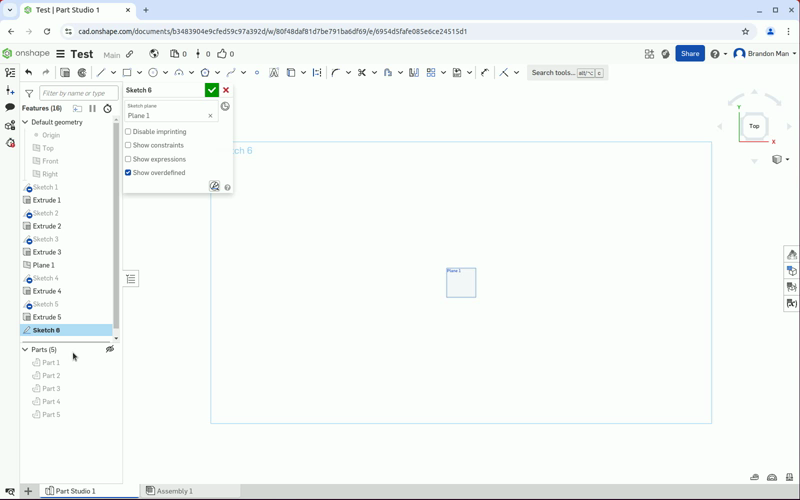
mouse_move(460, 282)
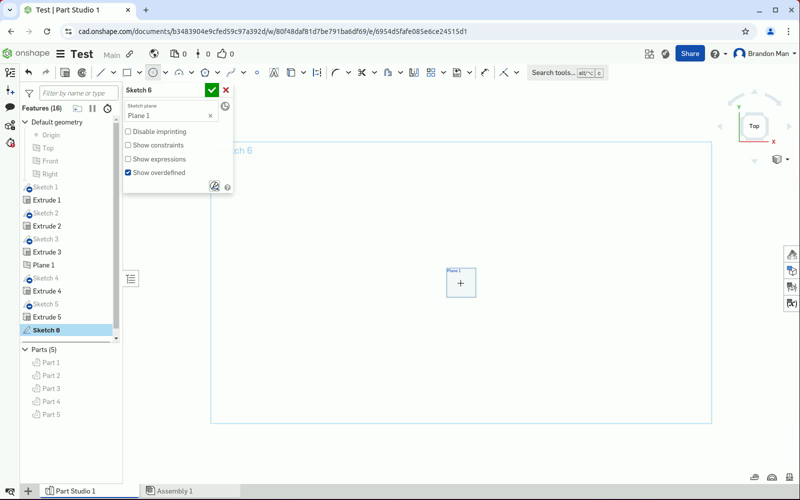
click(460, 282)
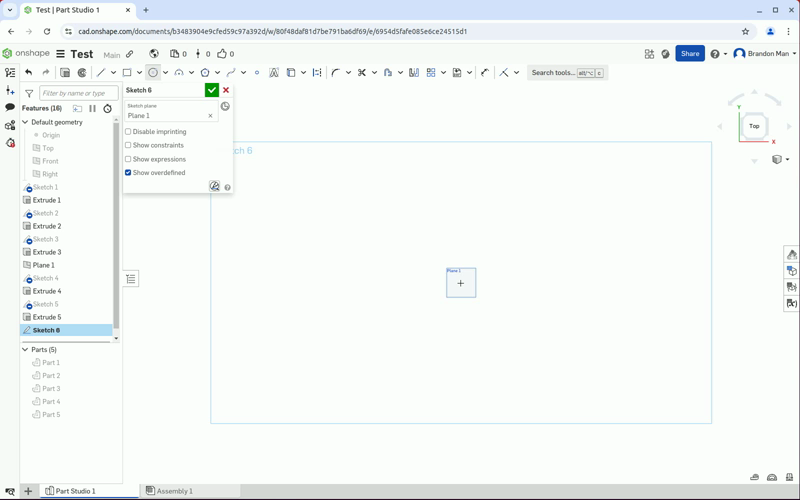
key_up(shift)
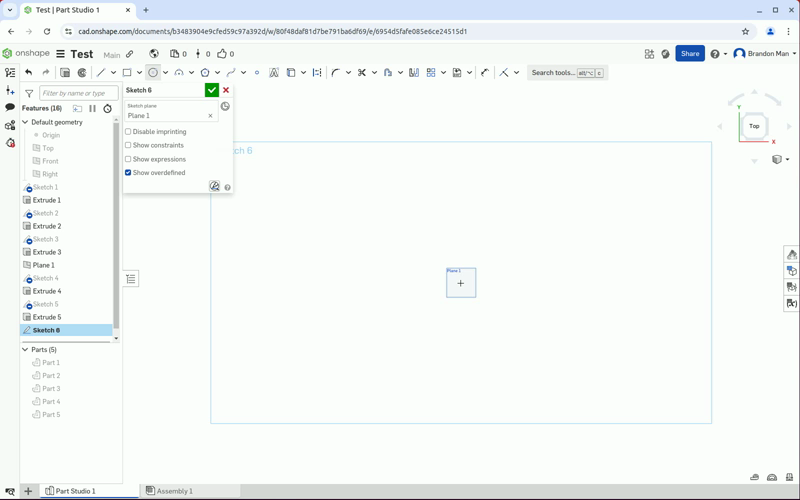
mouse_move(508, 282)
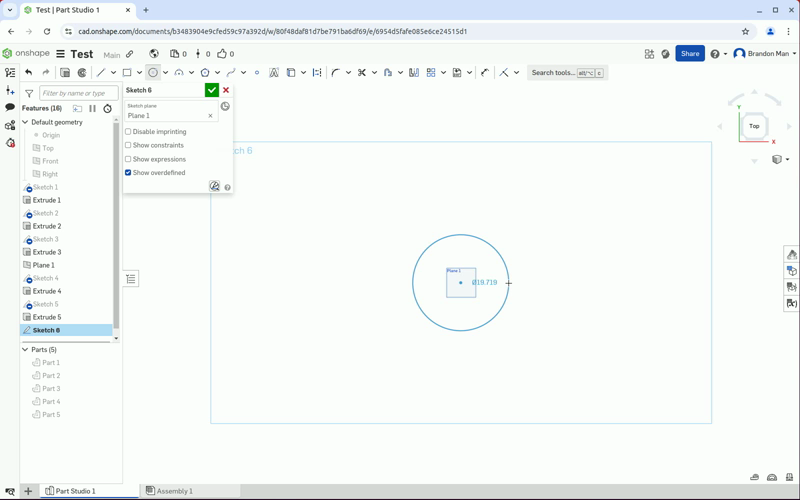
click(508, 282)
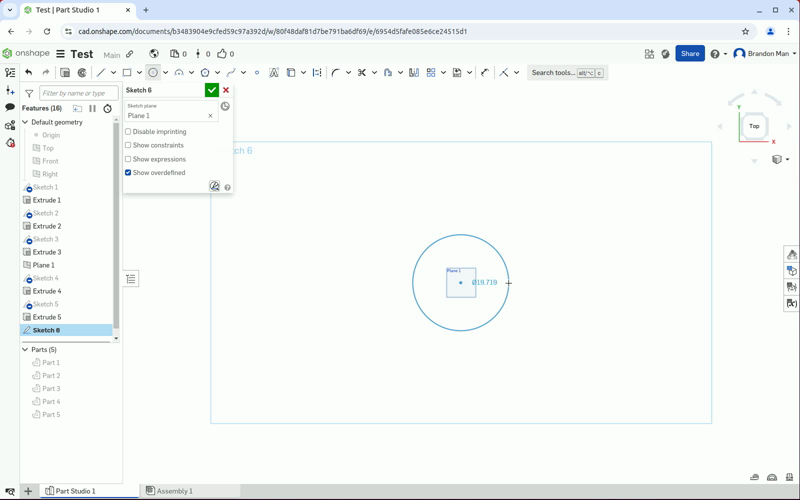
key(esc)
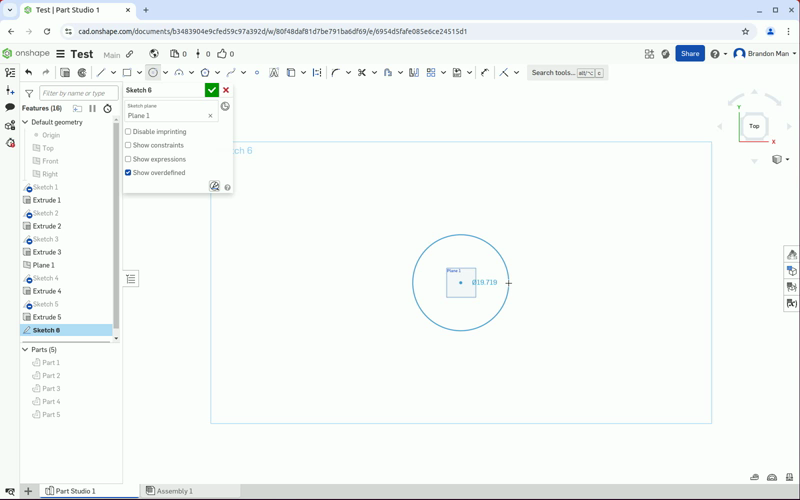
mouse_move(457, 298)
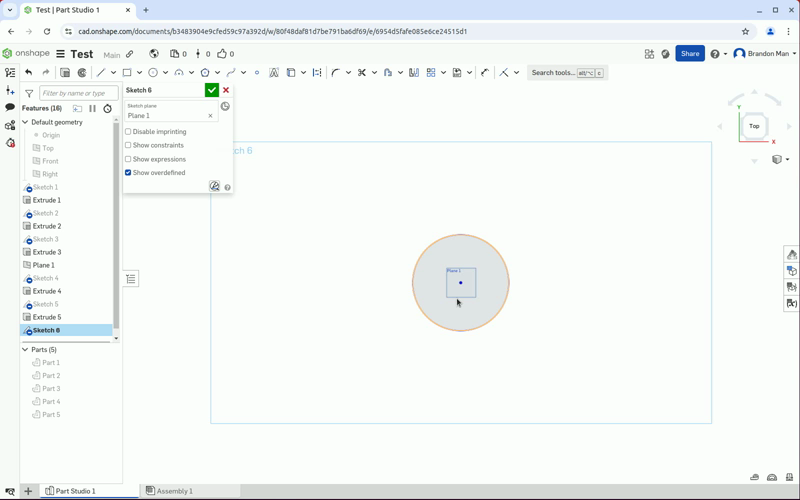
click(457, 298)
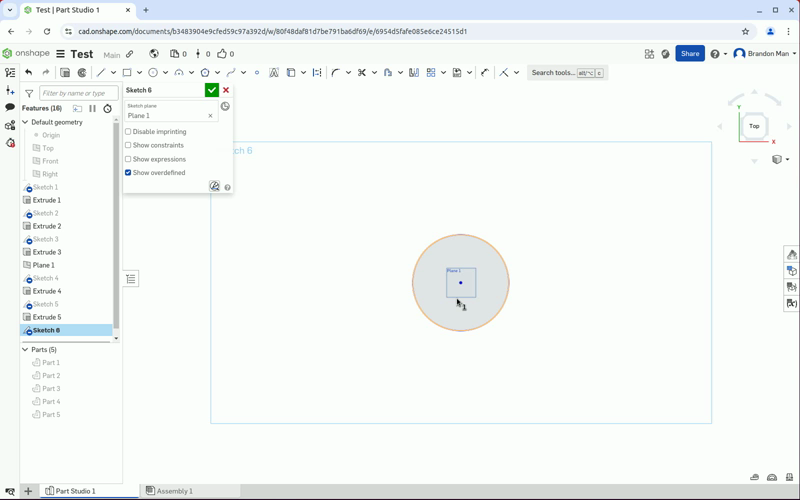
mouse_move(73, 352)
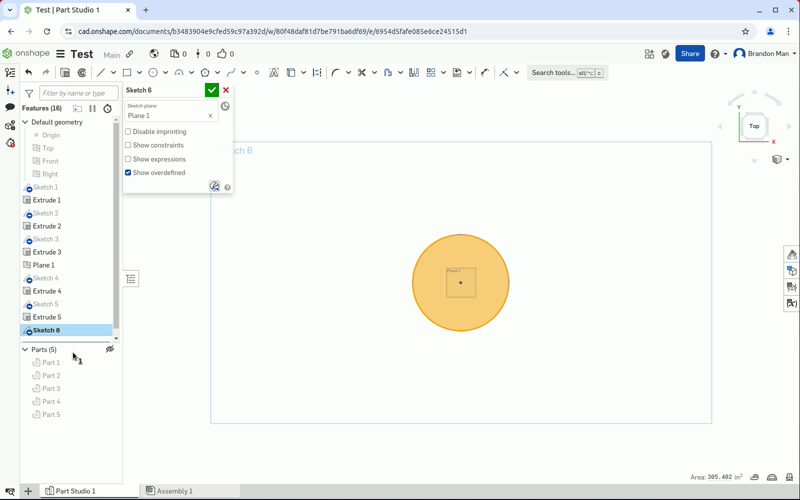
key(shift+y)
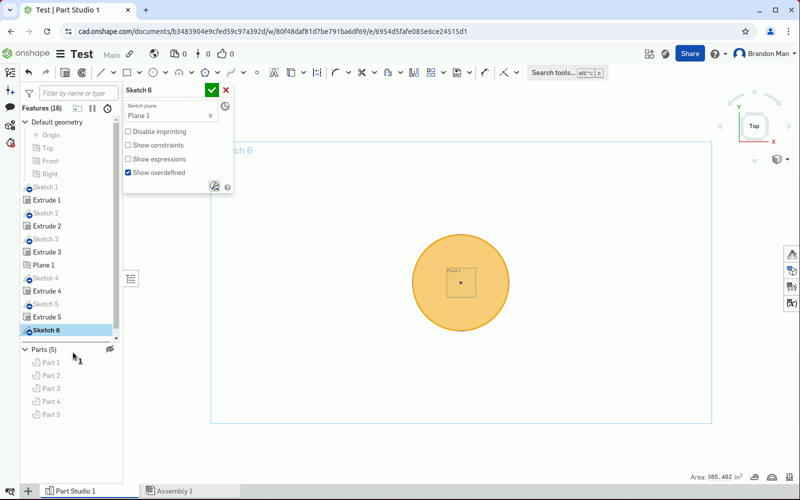
key(shift+e)
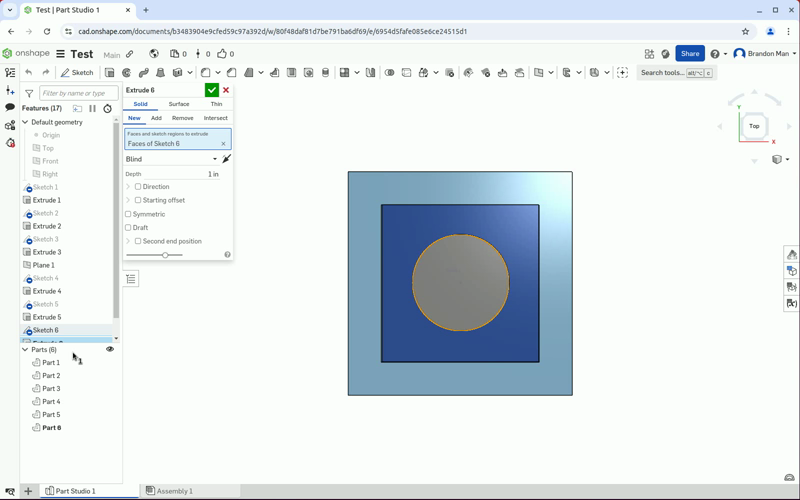
mouse_move(143, 106)
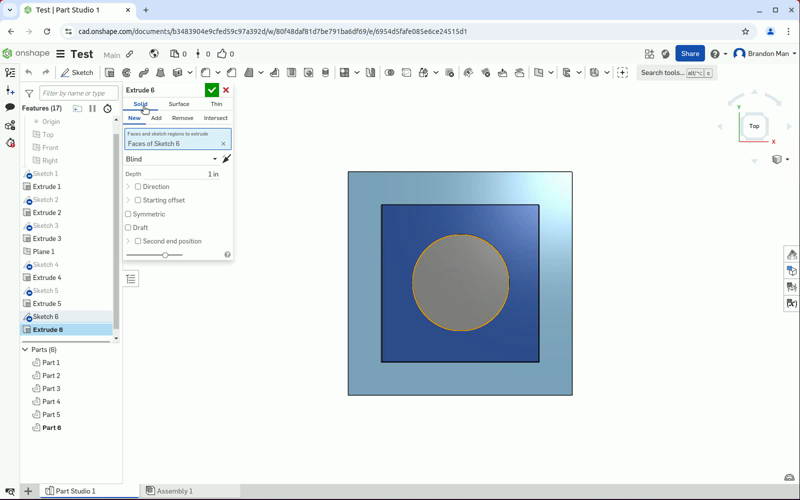
click(143, 106)
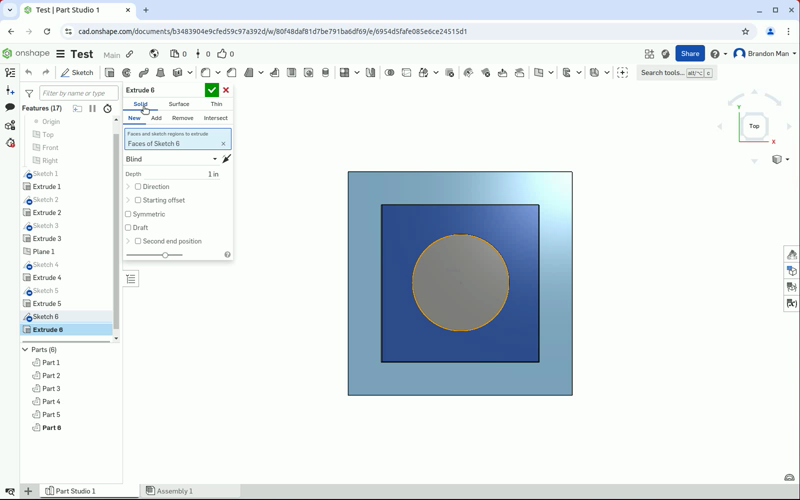
mouse_move(186, 120)
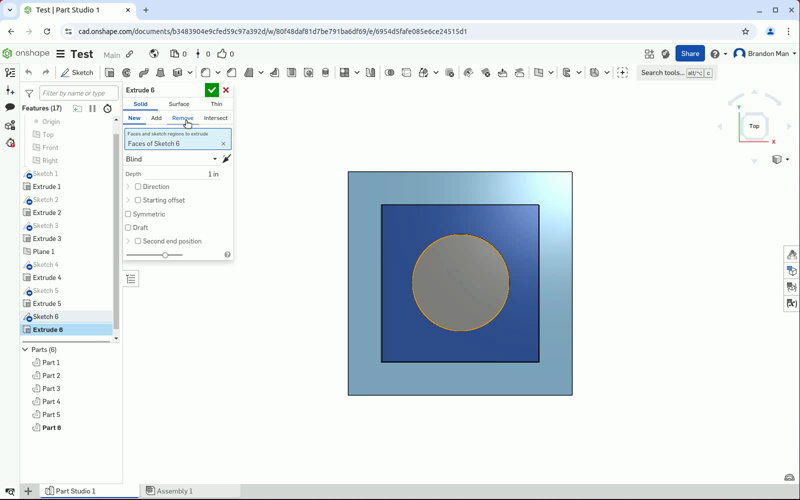
click(186, 120)
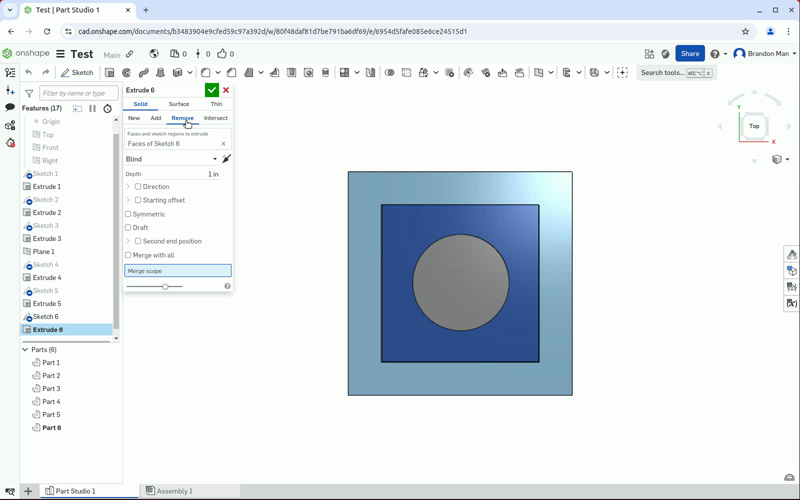
key(tab, 4)
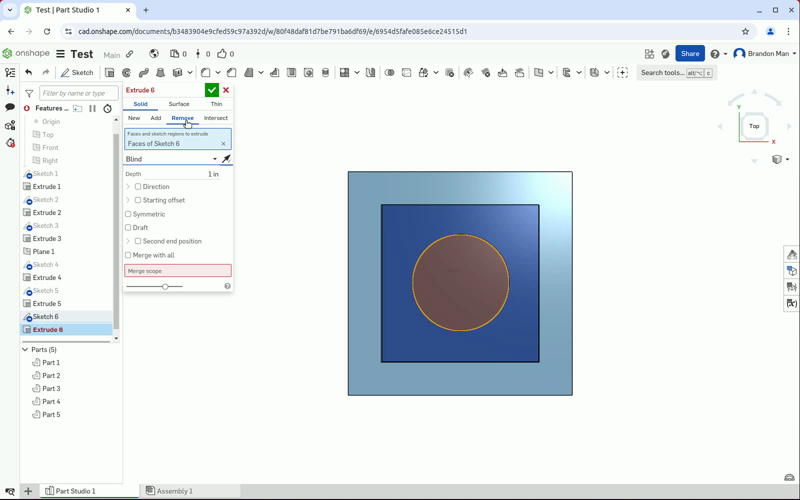
text(3.129)
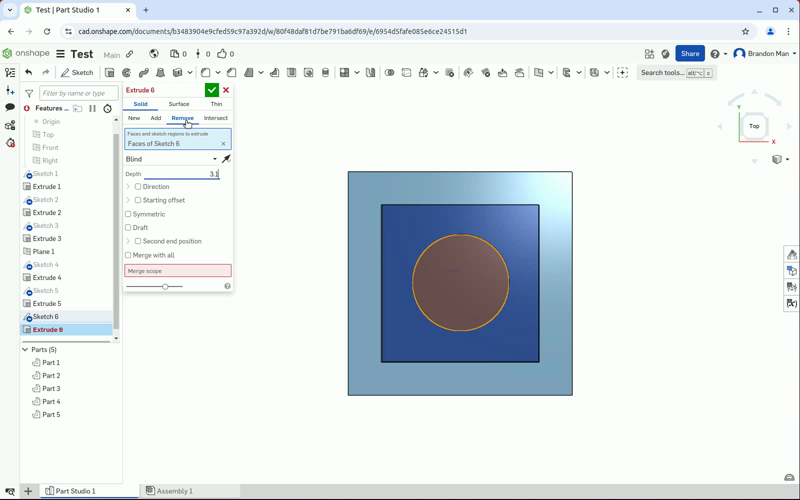
key(tab, 6)
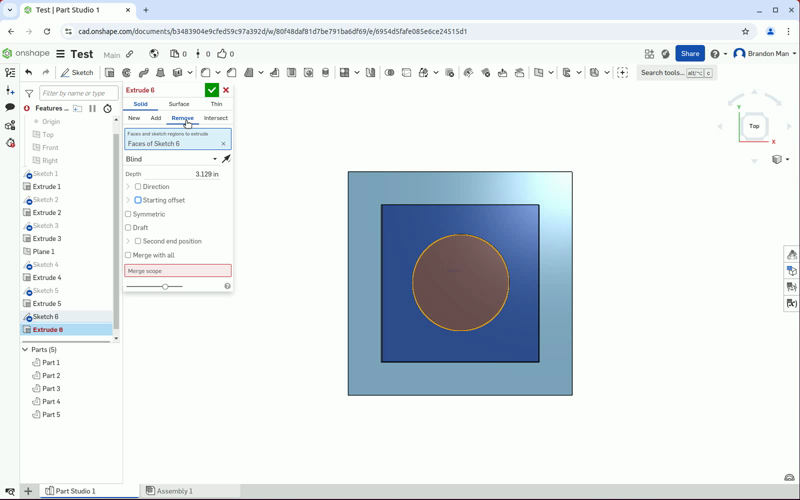
key(space)
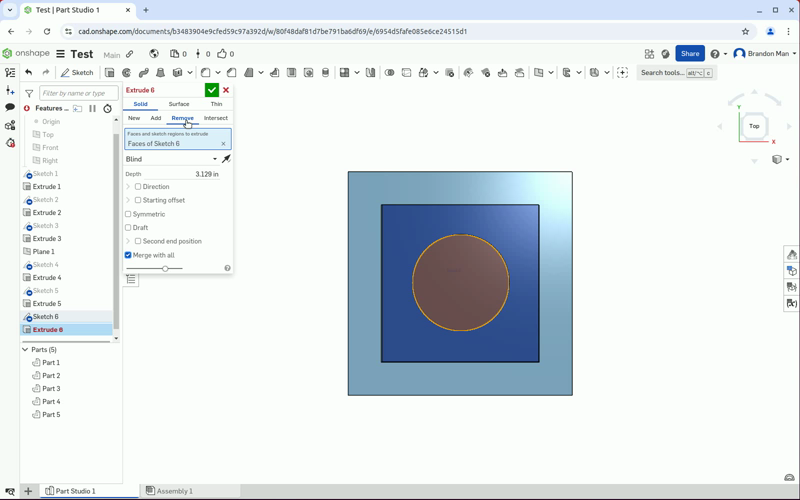
key(enter)
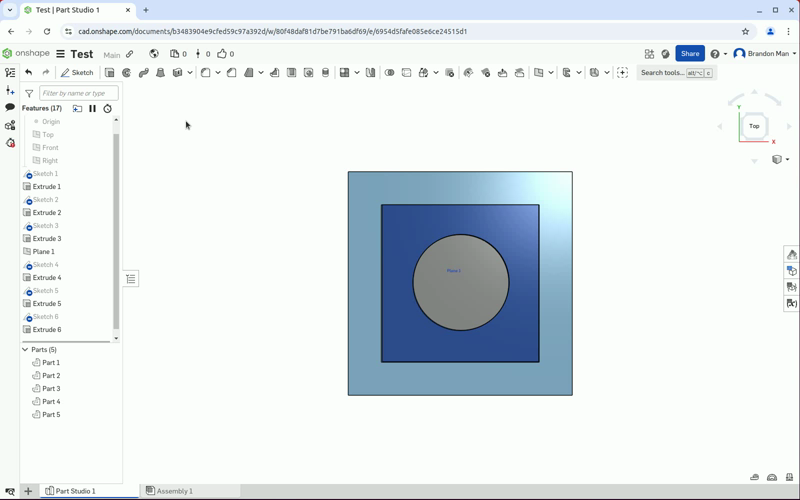
key(shift+h)
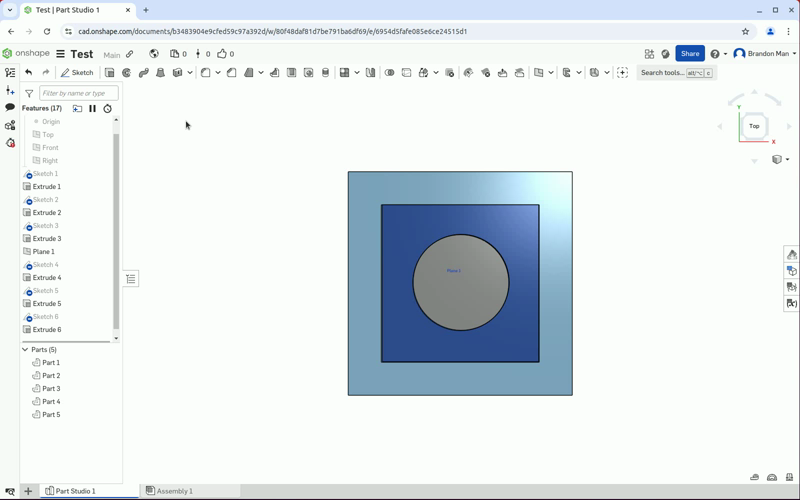
key(shift+h)
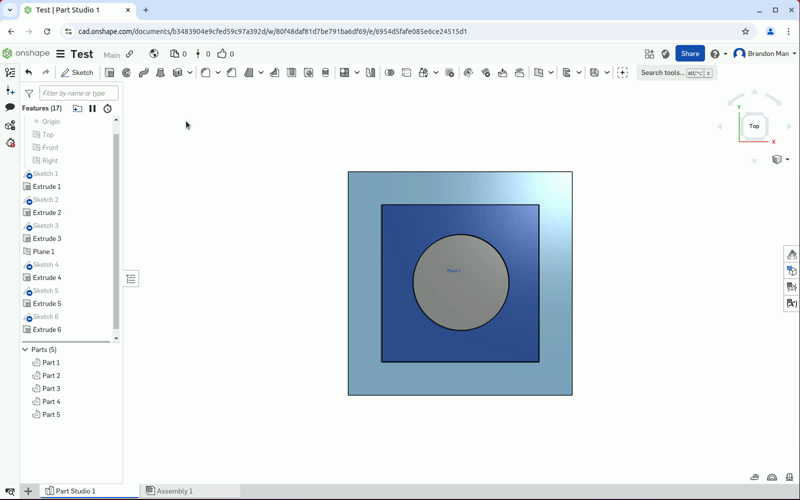
key(shift+7)
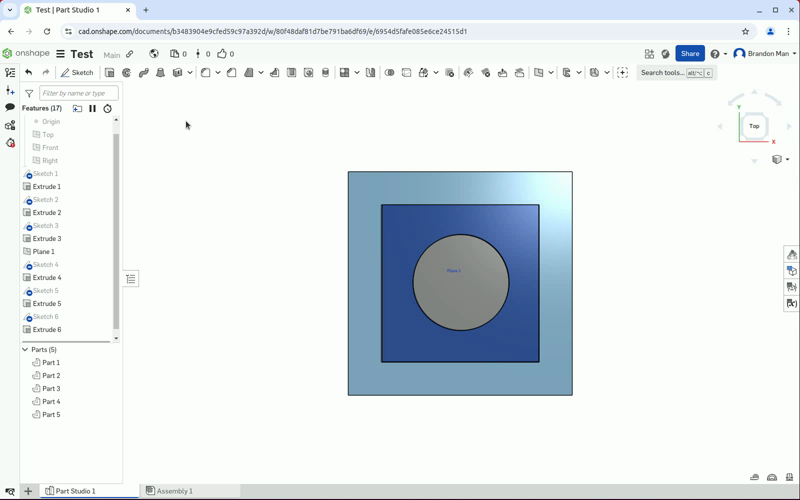
key(up, 3)
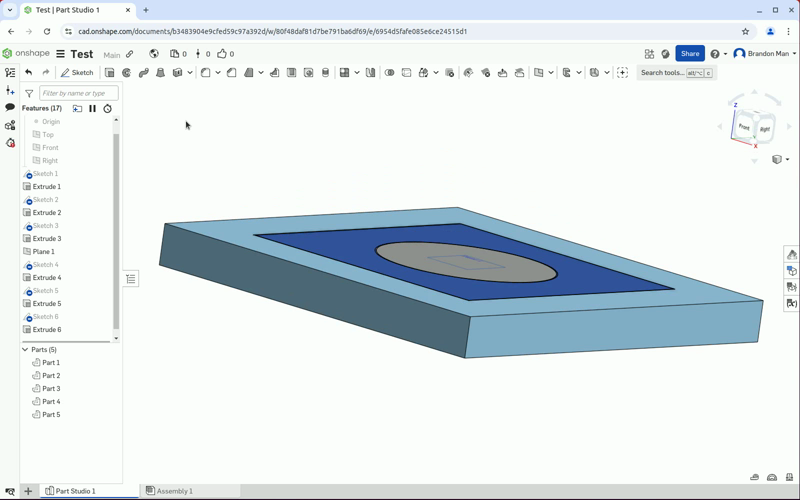
key(left, 3)
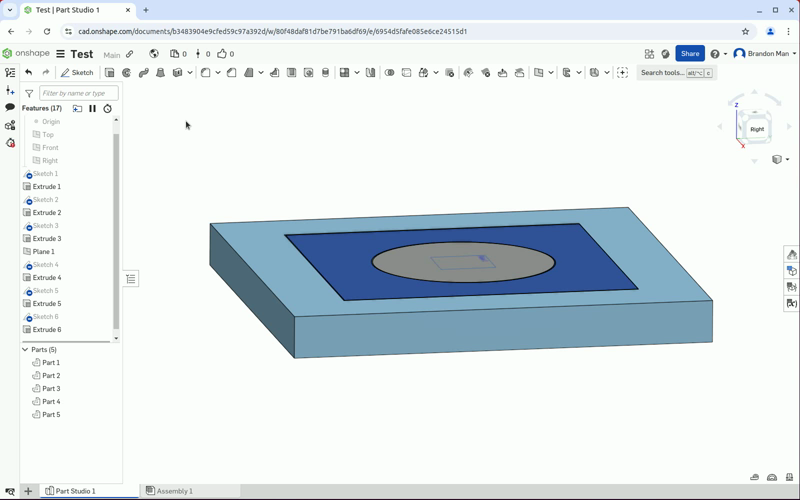
key(right, 3)
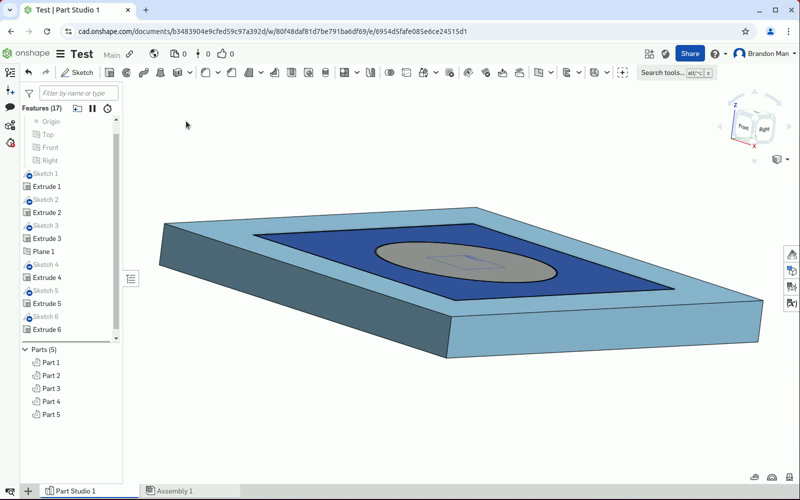
key(down, 3)
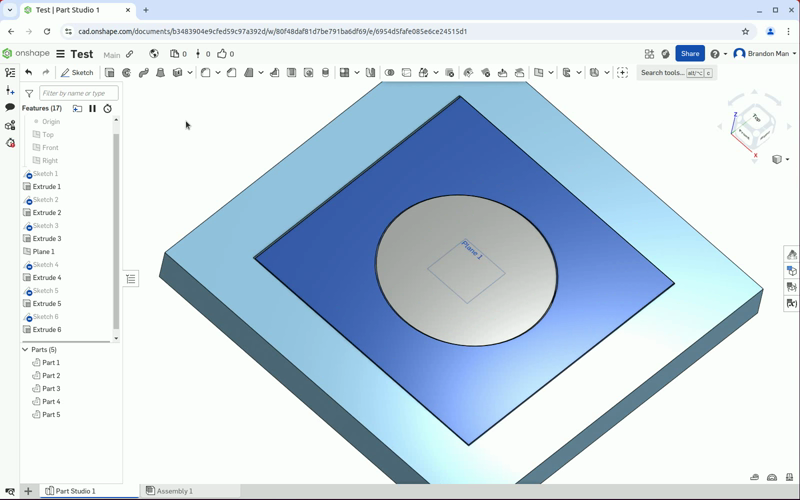
mouse_move(69, 176)
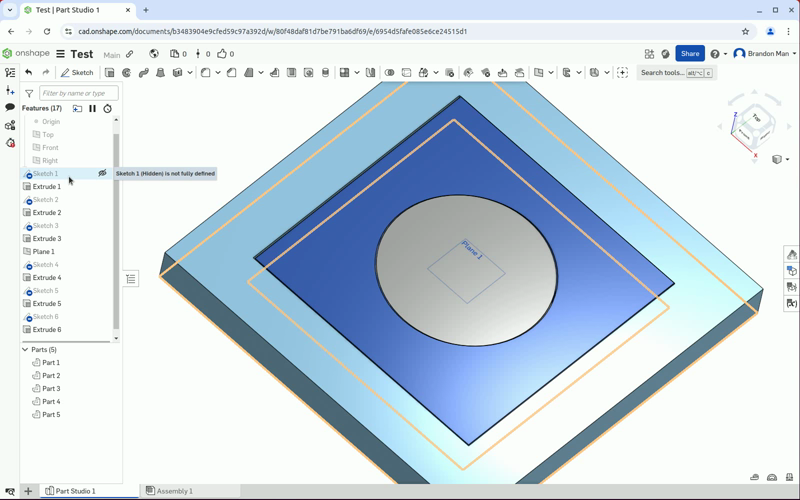
click(69, 176)